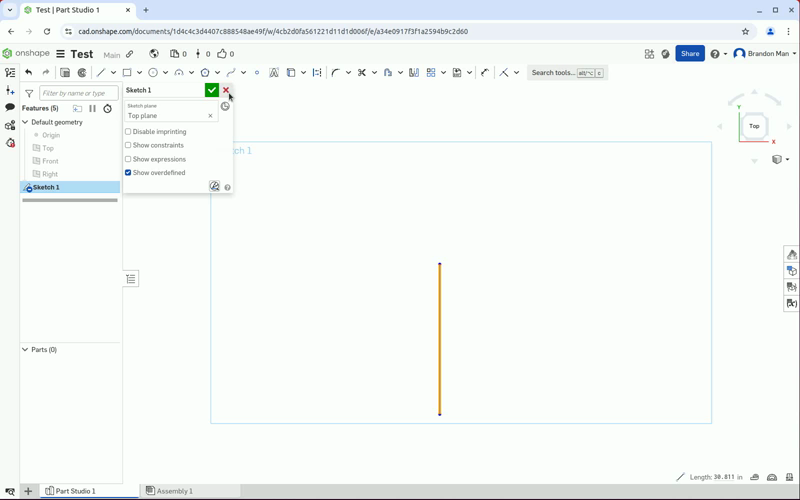
key(shift+h)
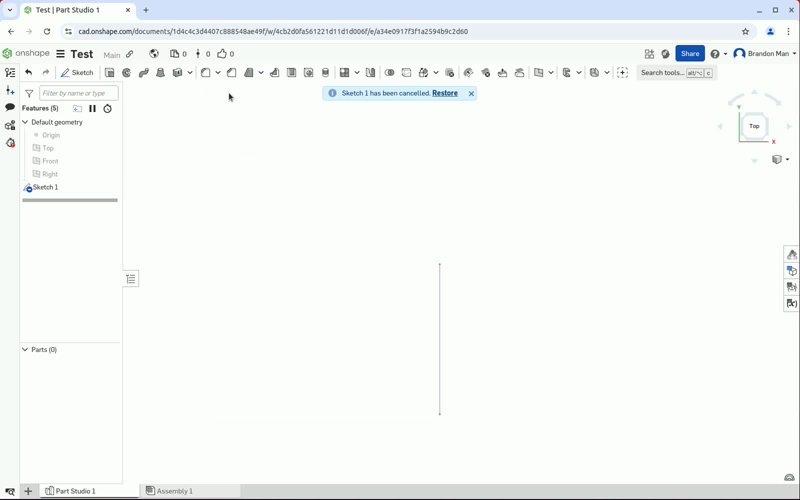
key(shift+s)
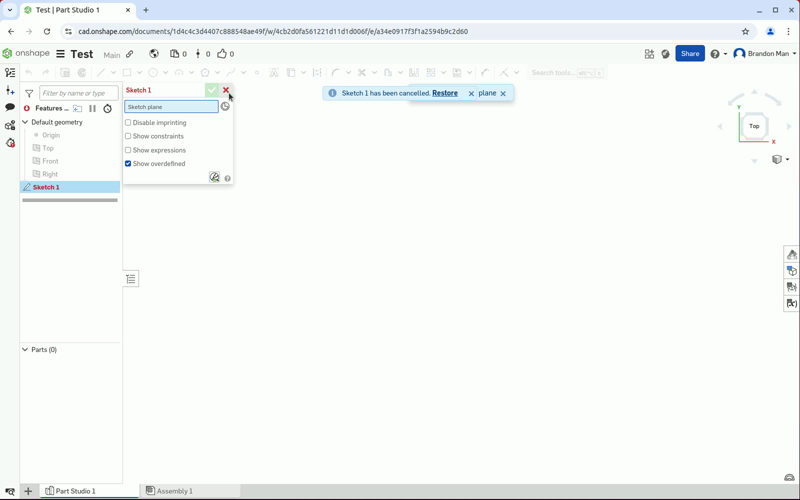
mouse_move(73, 150)
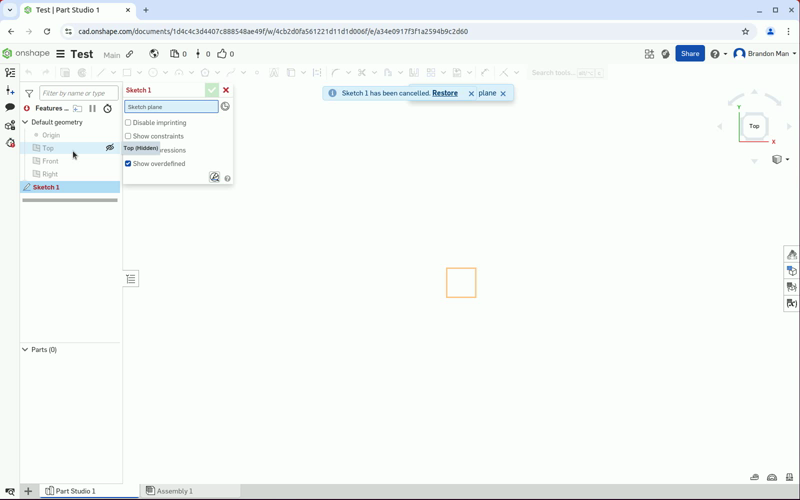
click(73, 150)
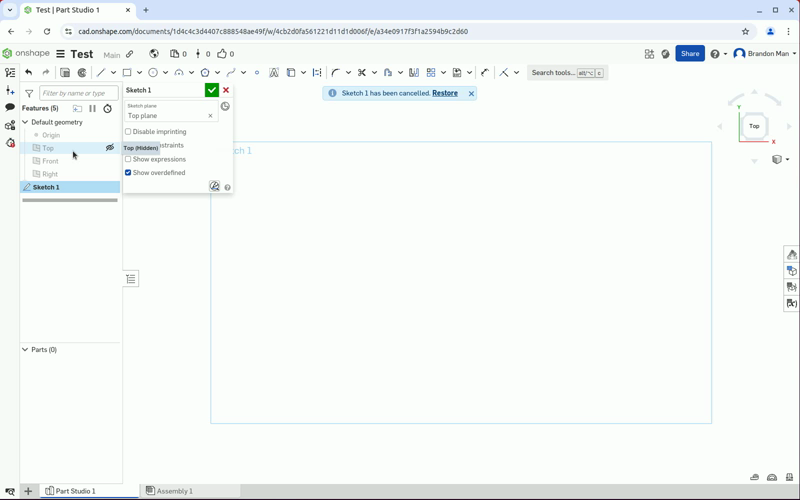
mouse_move(73, 352)
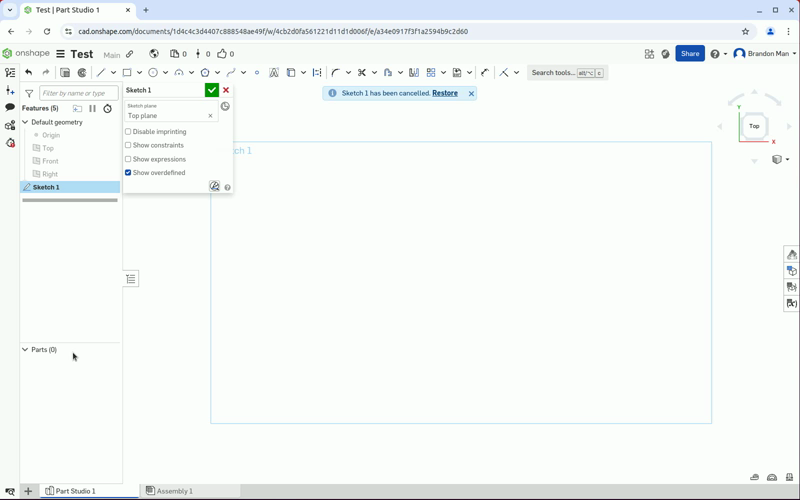
key(y)
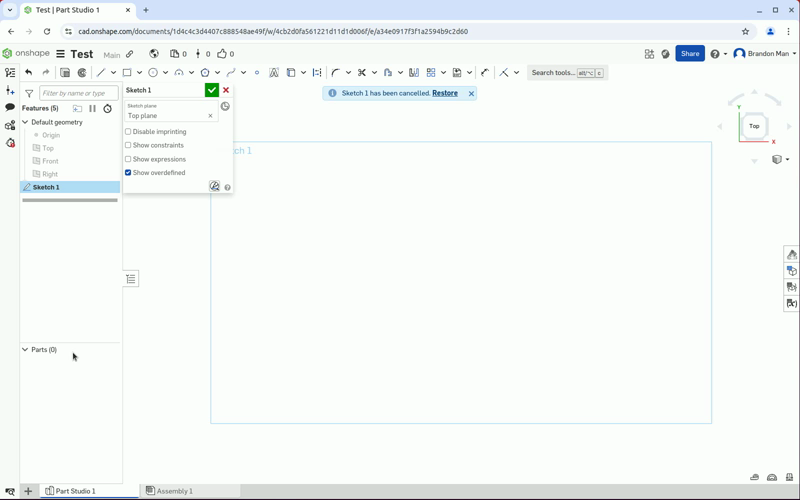
key(c)
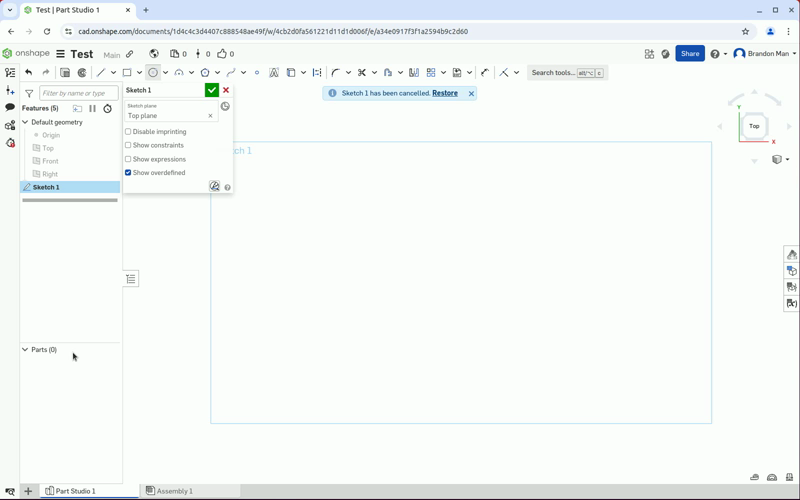
key_down(shift)
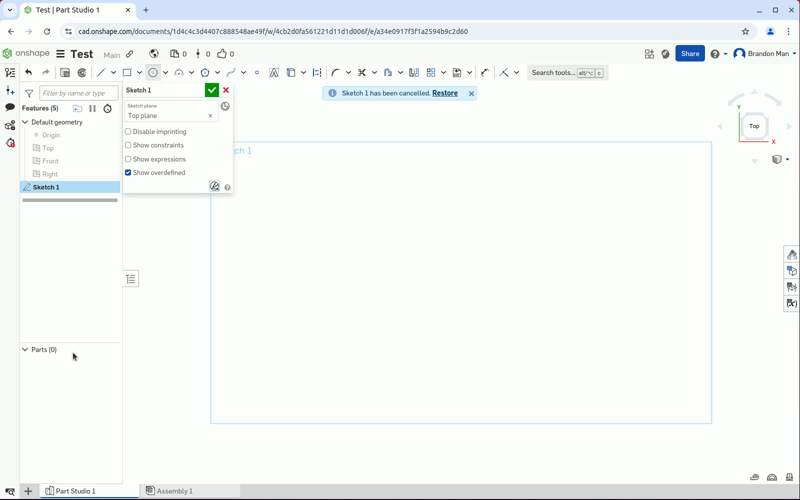
mouse_move(460, 282)
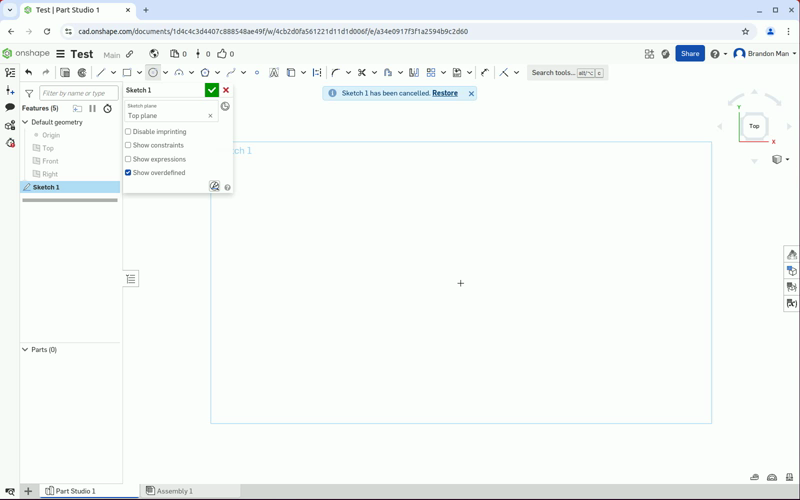
click(460, 282)
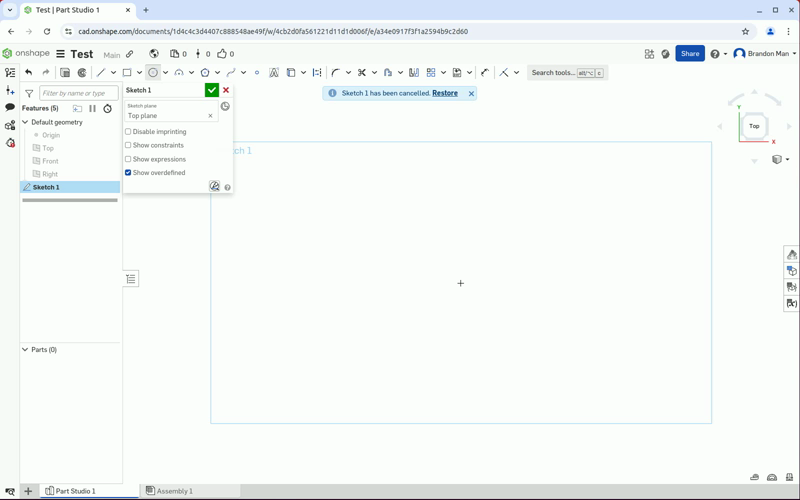
key_up(shift)
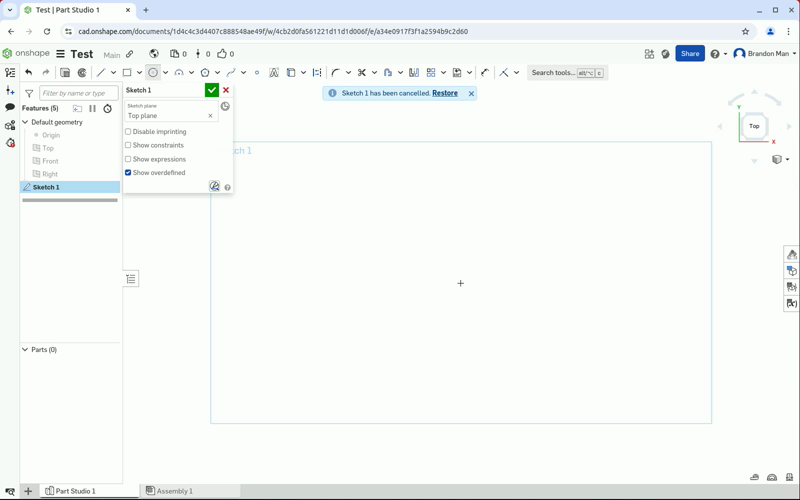
mouse_move(506, 282)
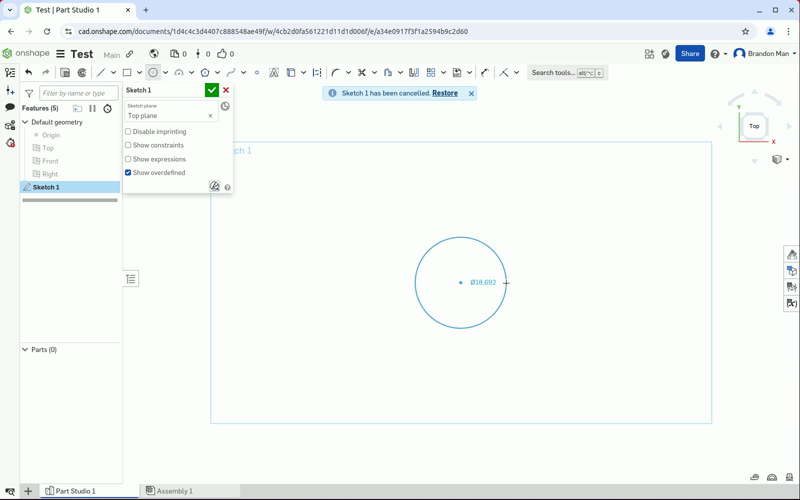
click(506, 282)
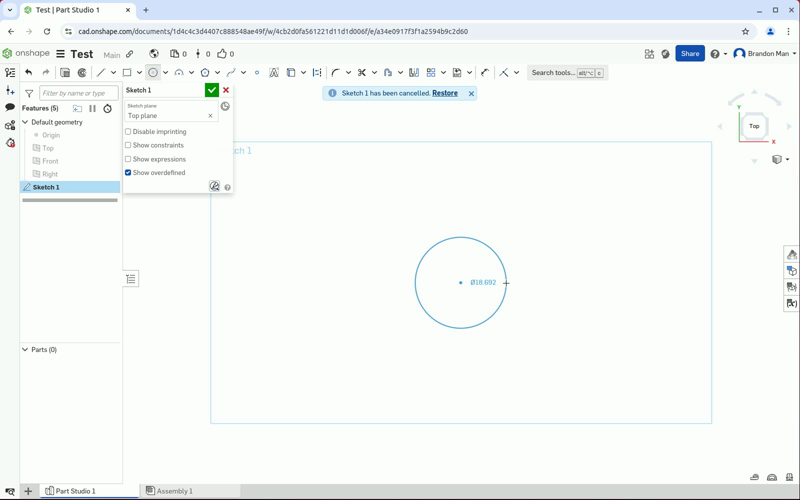
key(esc)
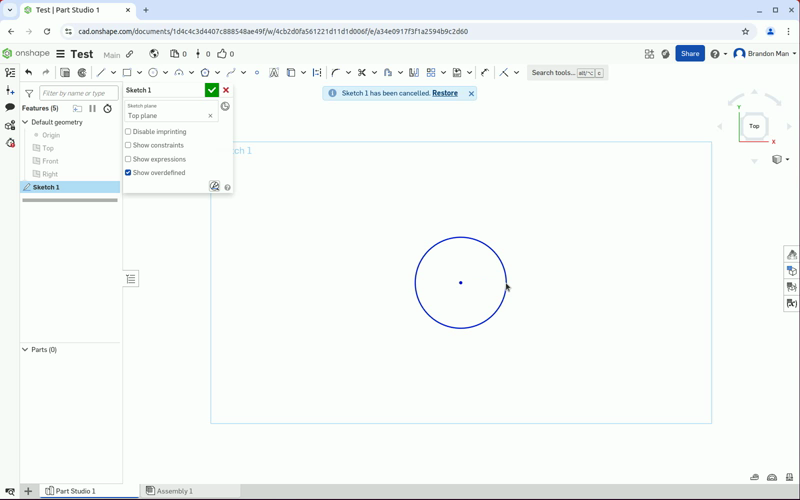
mouse_move(446, 279)
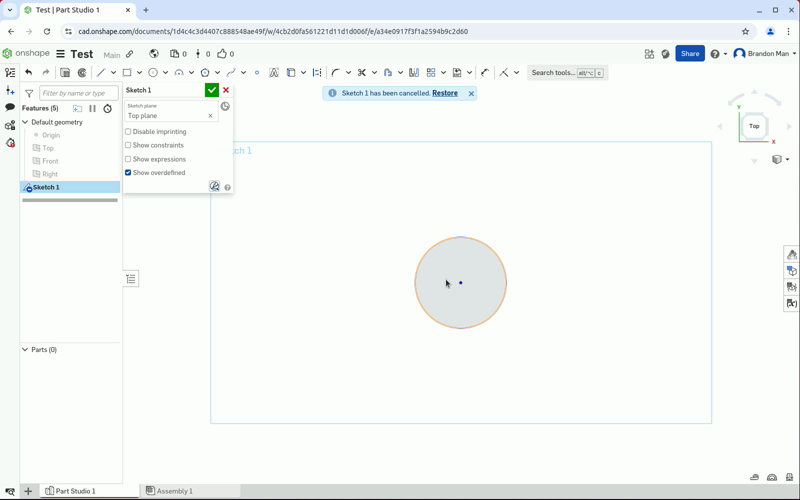
click(446, 279)
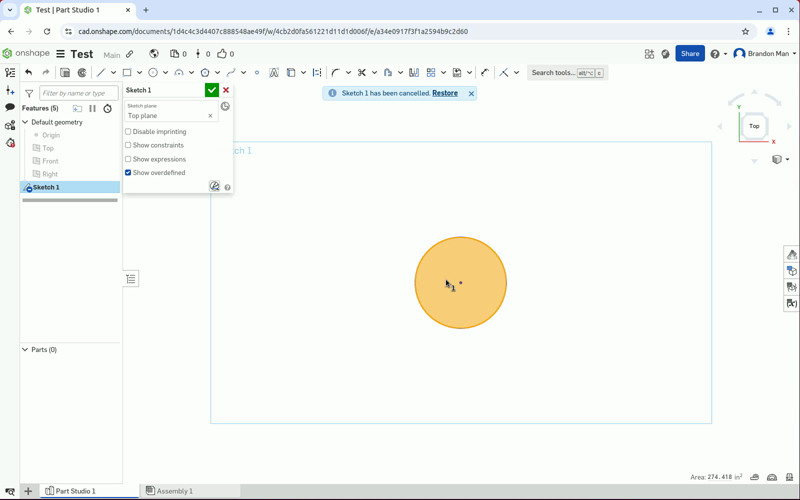
mouse_move(73, 352)
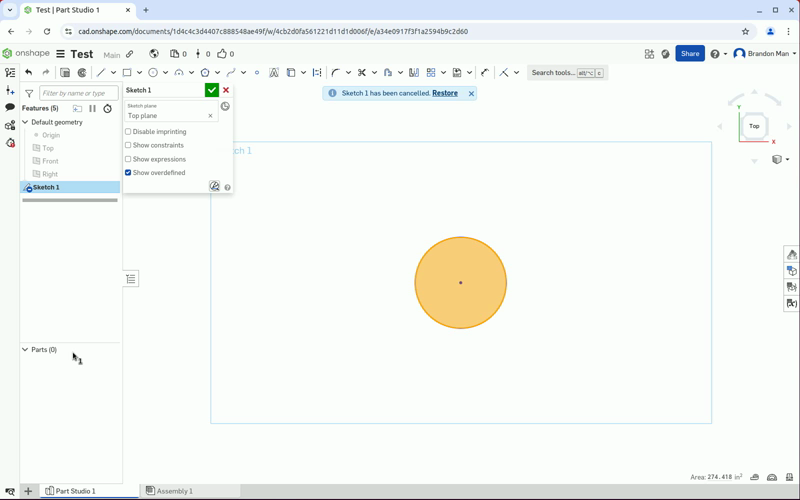
key(shift+y)
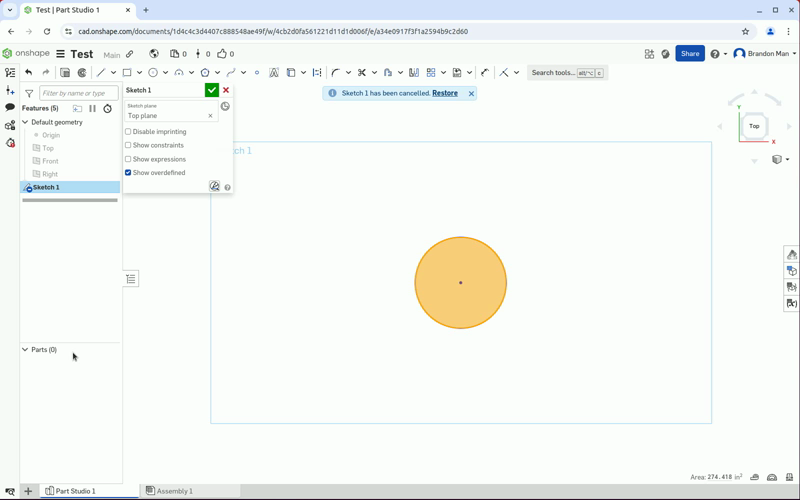
key(shift+e)
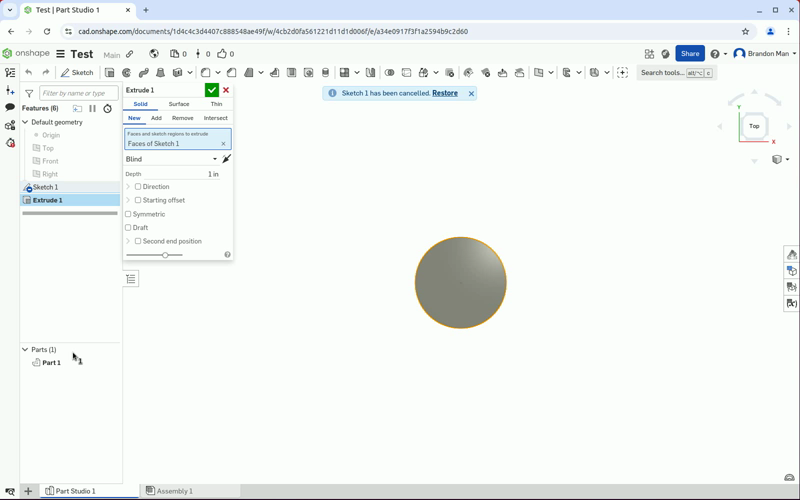
mouse_move(143, 106)
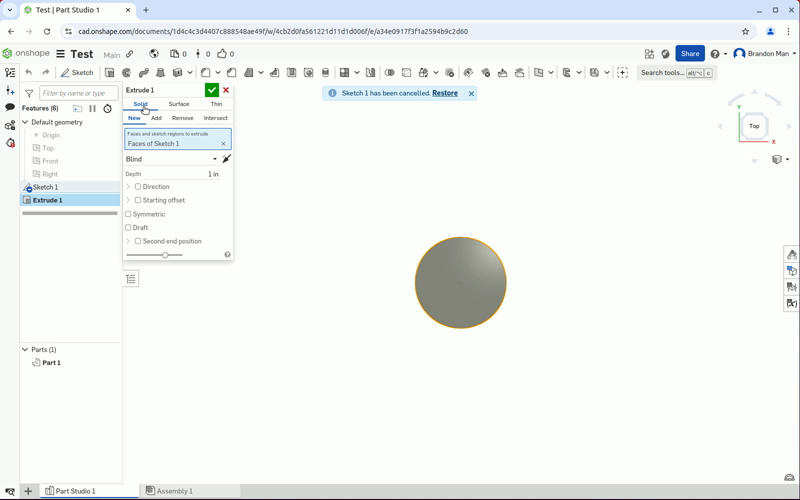
click(143, 106)
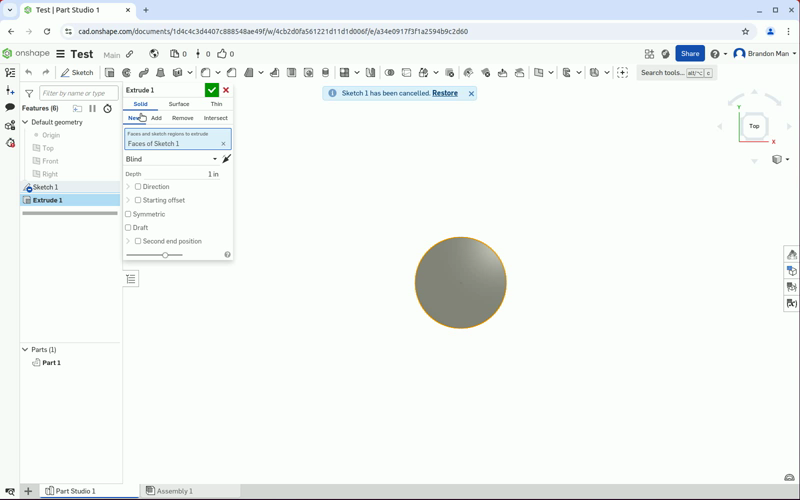
mouse_move(137, 120)
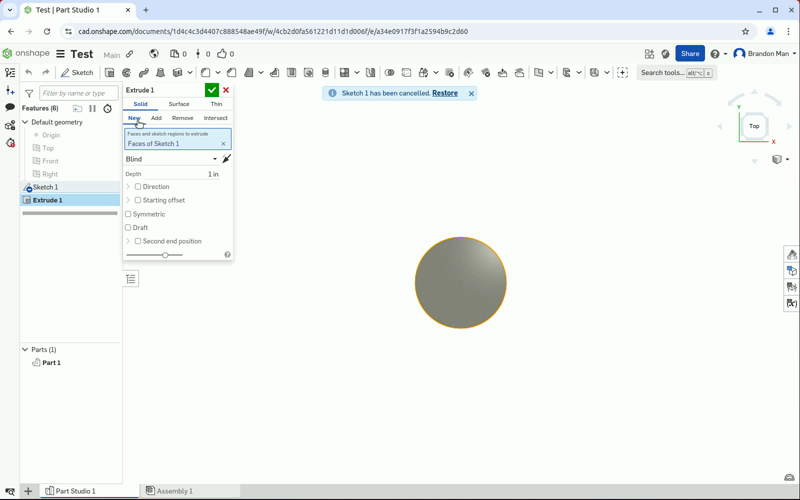
click(137, 120)
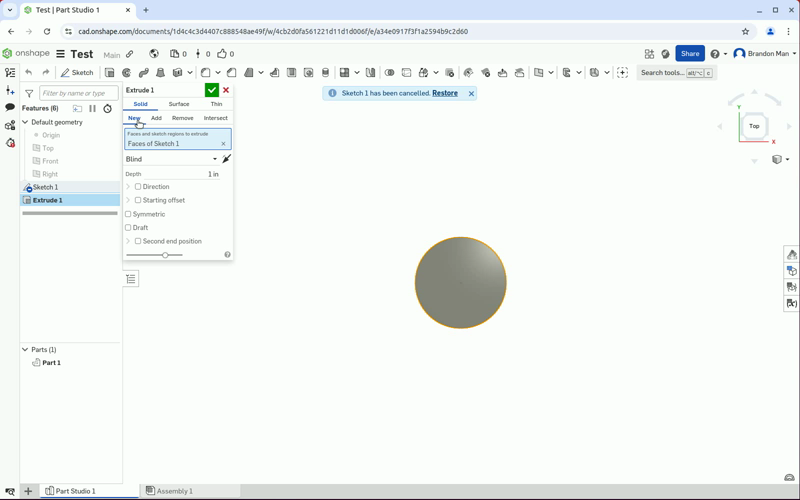
key(tab, 4)
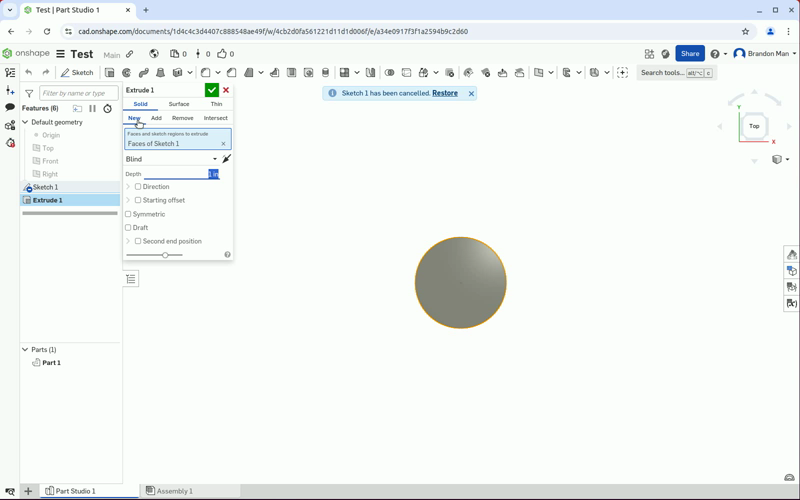
text(4.333)
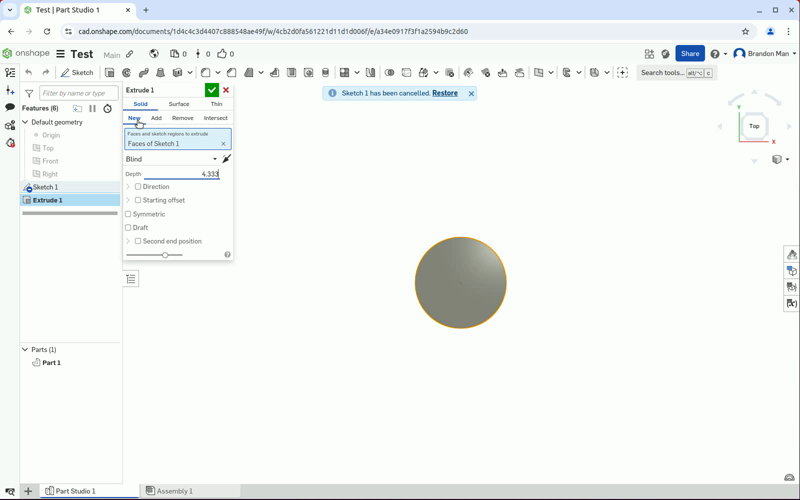
key(enter)
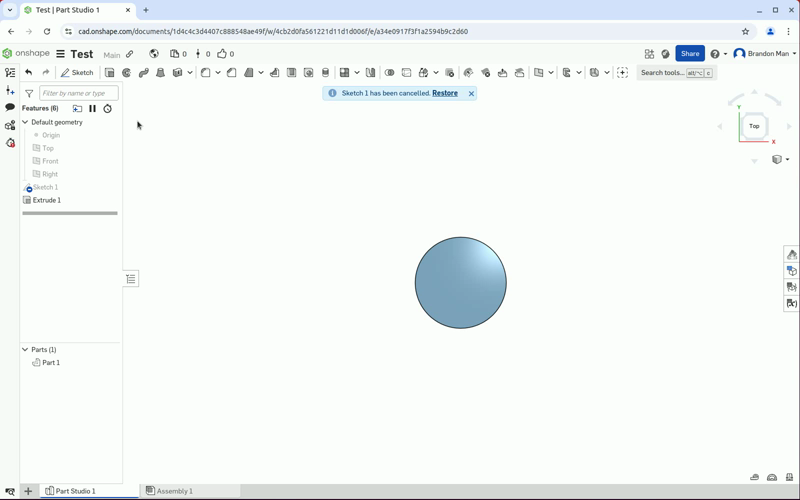
key(shift+h)
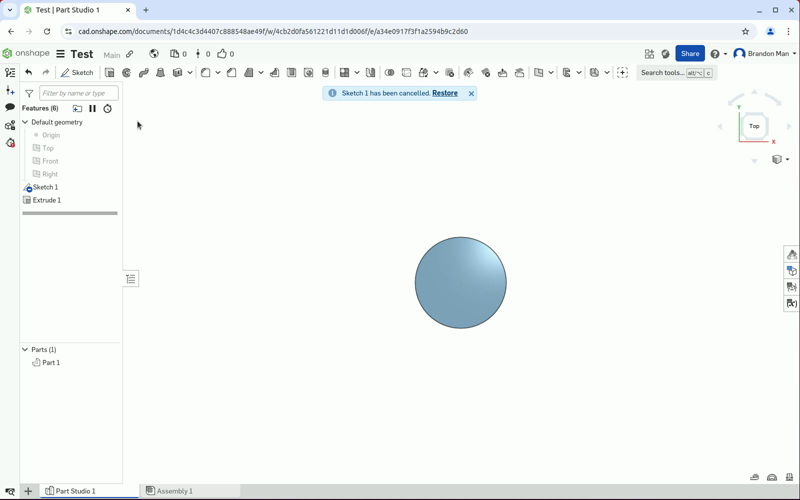
key(shift+h)
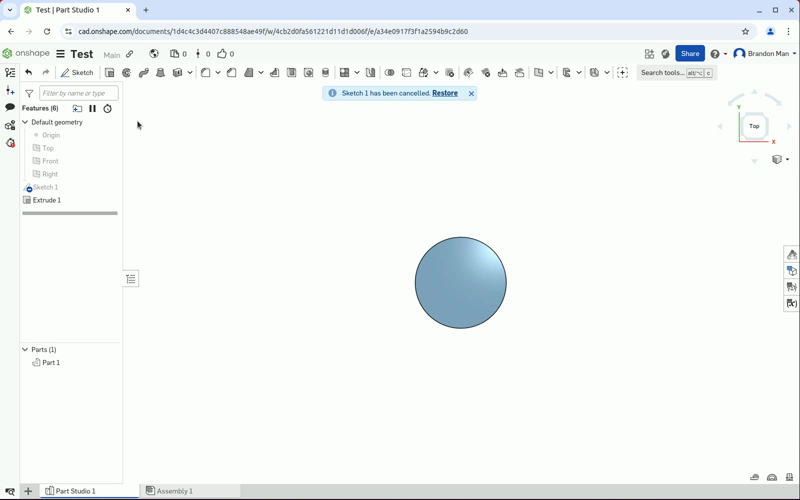
mouse_move(73, 189)
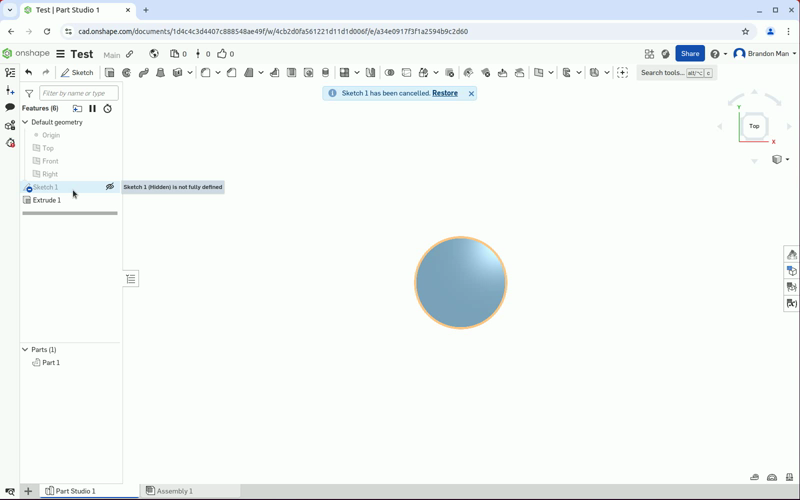
click(73, 189)
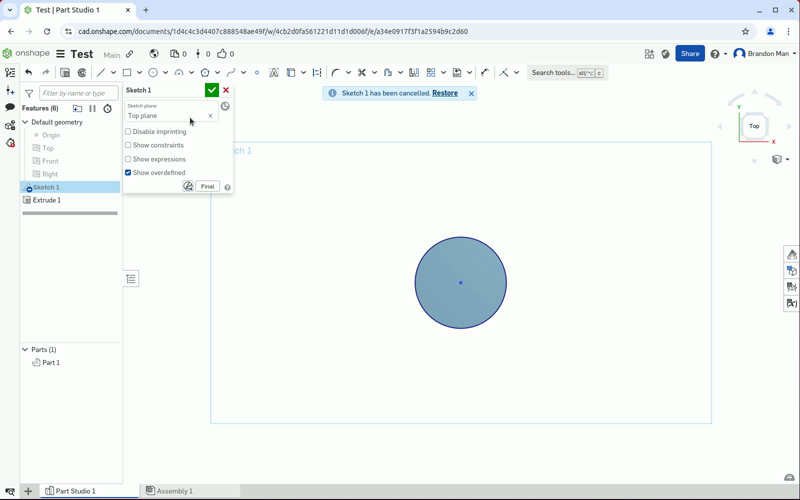
mouse_move(229, 92)
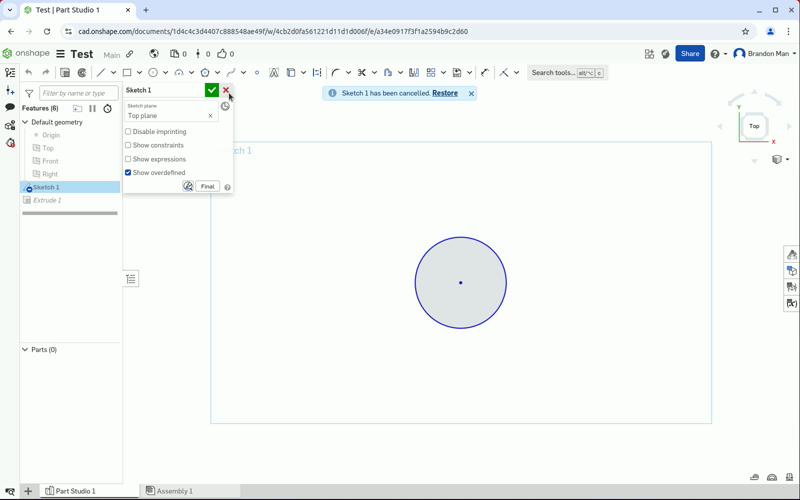
click(229, 92)
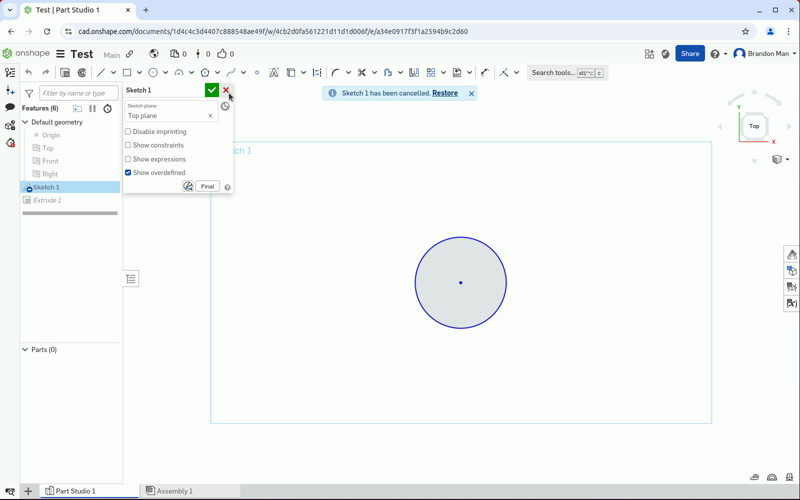
key(shift+s)
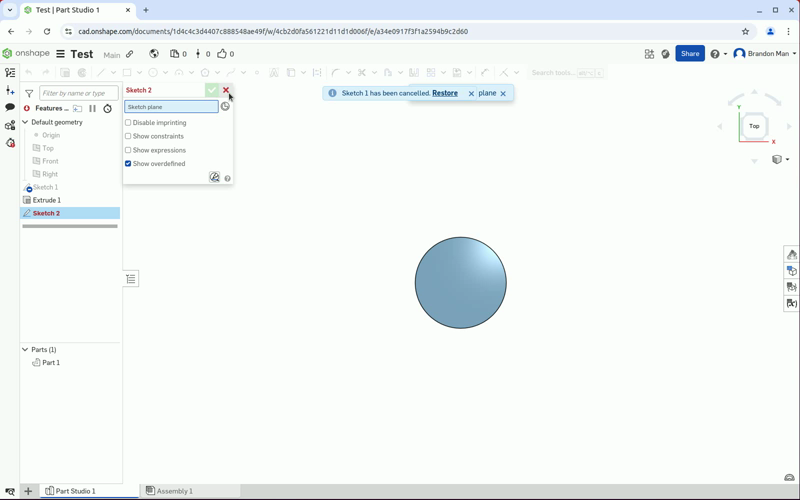
mouse_move(73, 150)
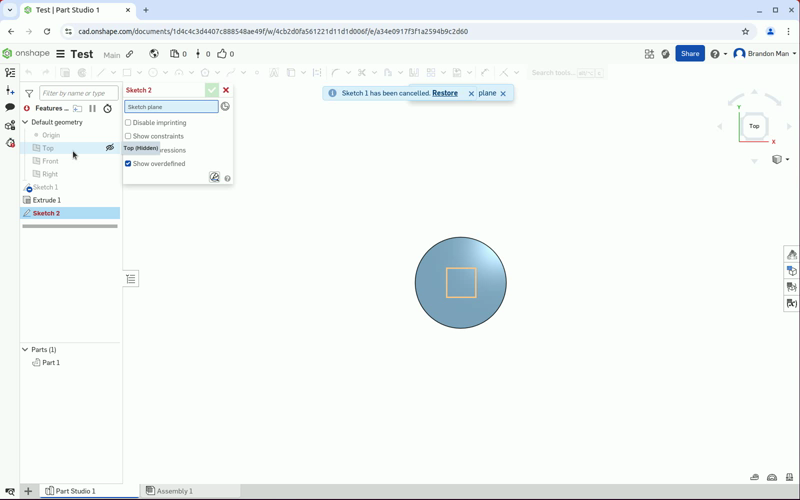
click(73, 150)
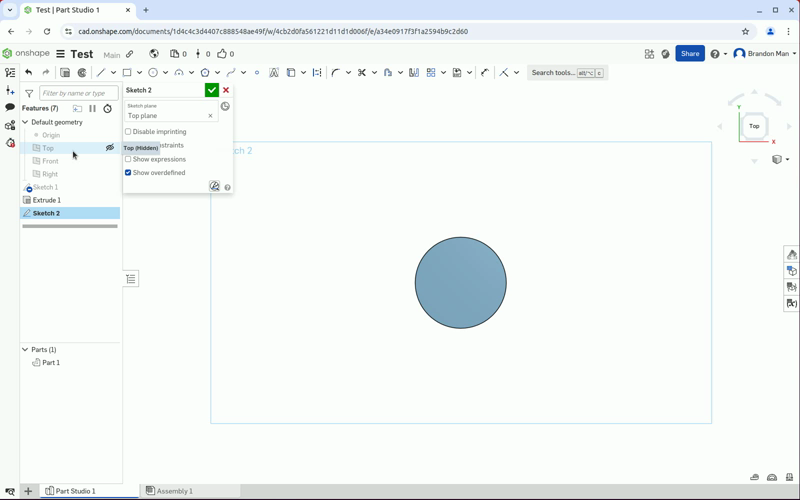
mouse_move(73, 352)
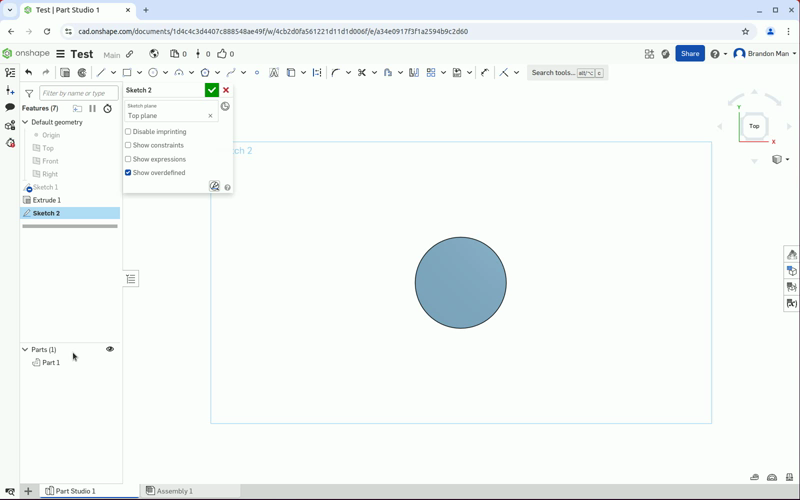
key(y)
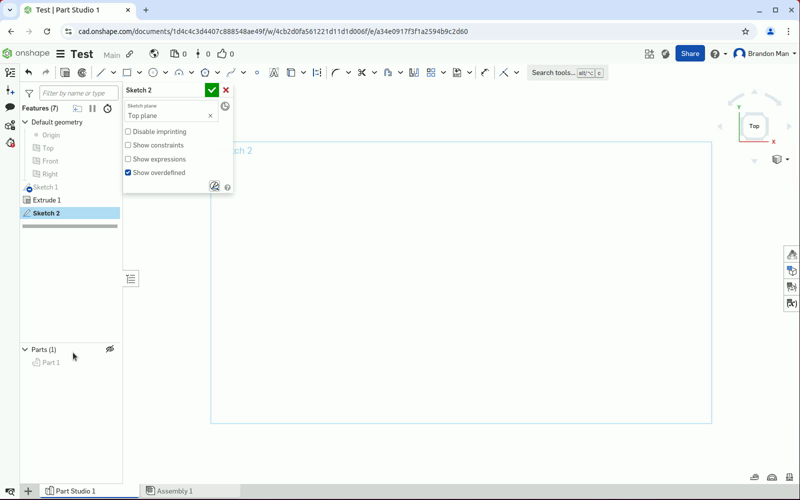
key(l)
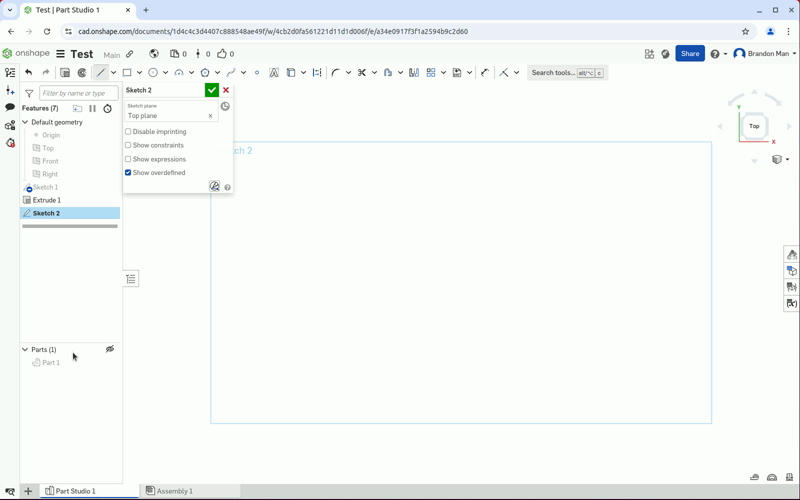
key_down(shift)
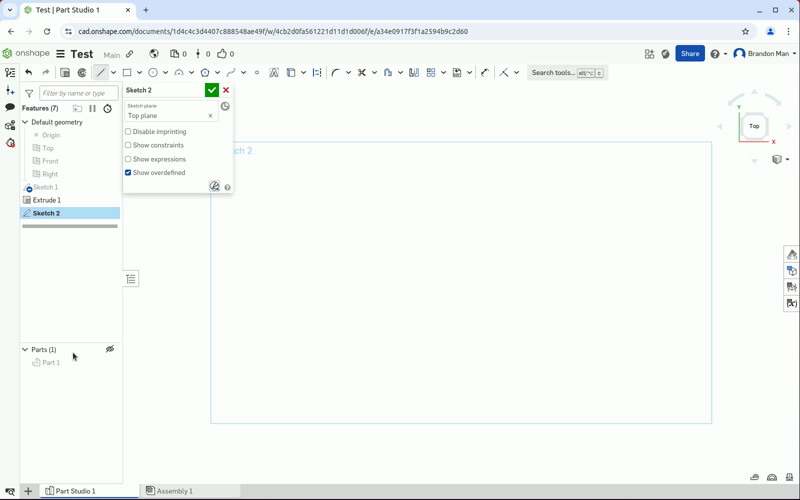
mouse_move(350, 311)
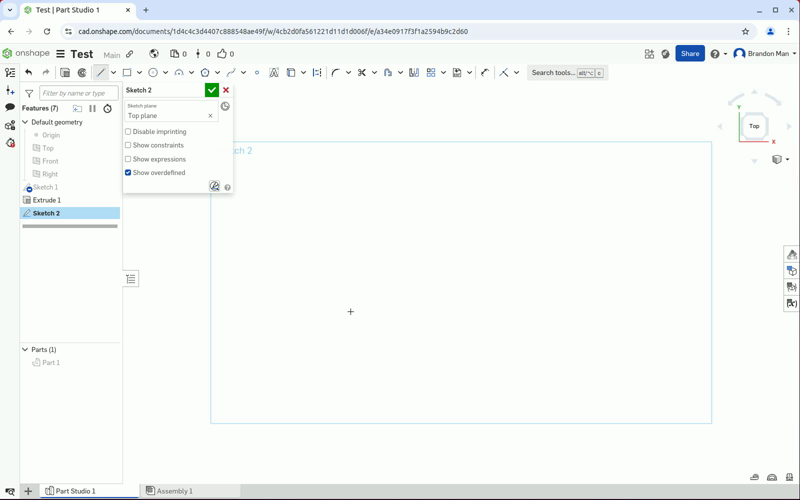
click(350, 311)
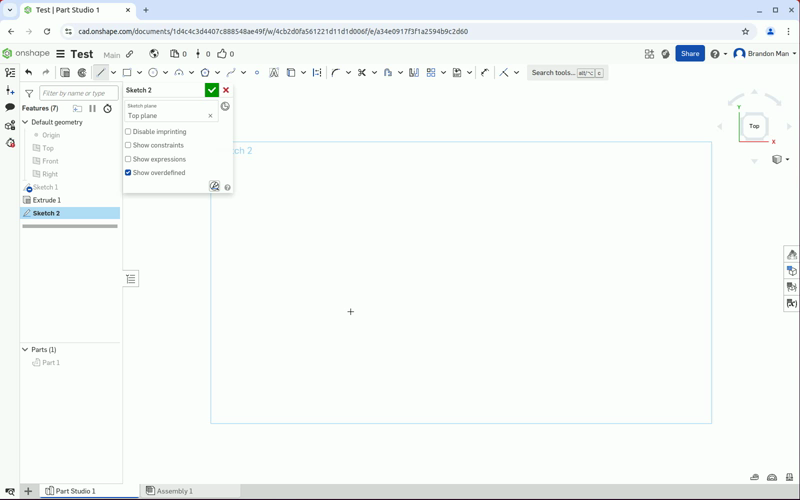
key_up(shift)
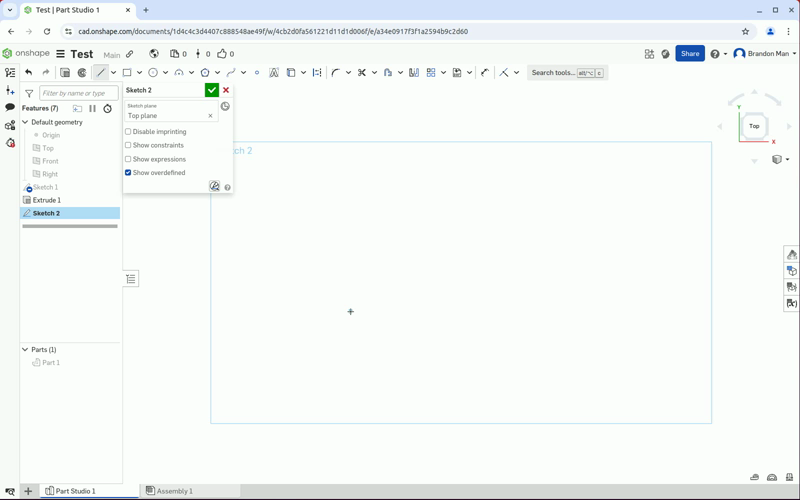
key_down(shift)
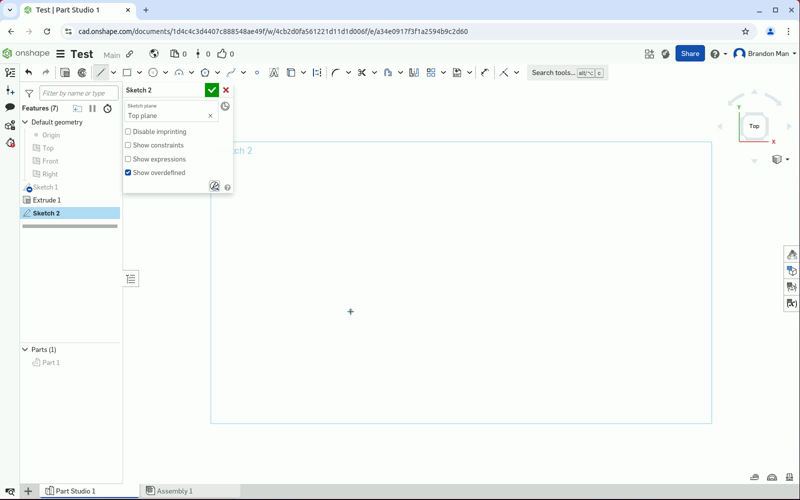
mouse_move(426, 311)
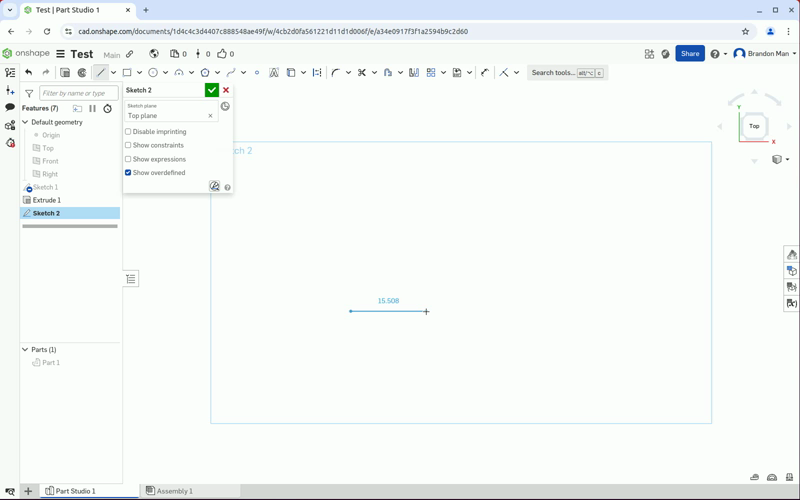
click(426, 311)
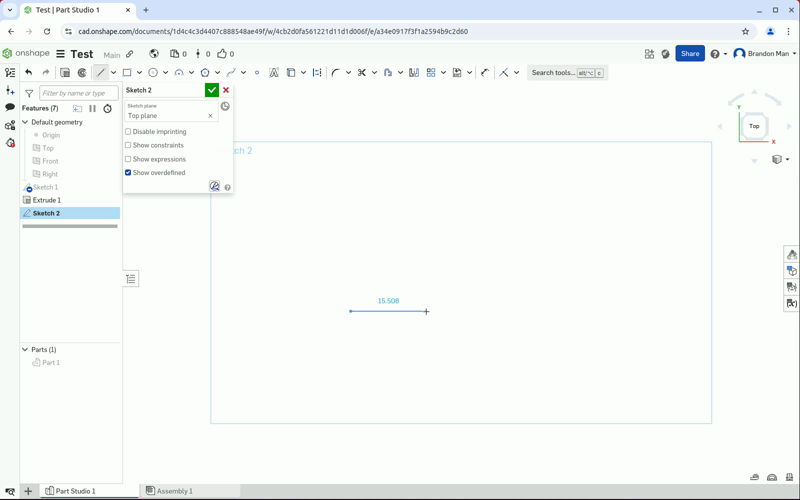
key_up(shift)
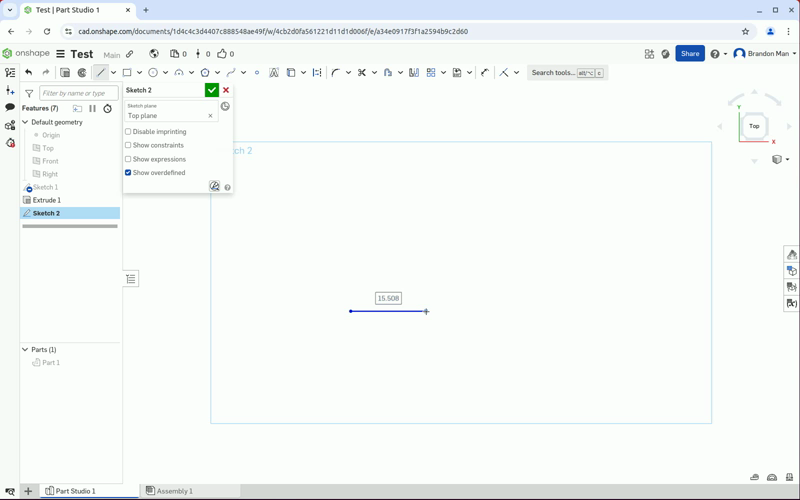
key(esc)
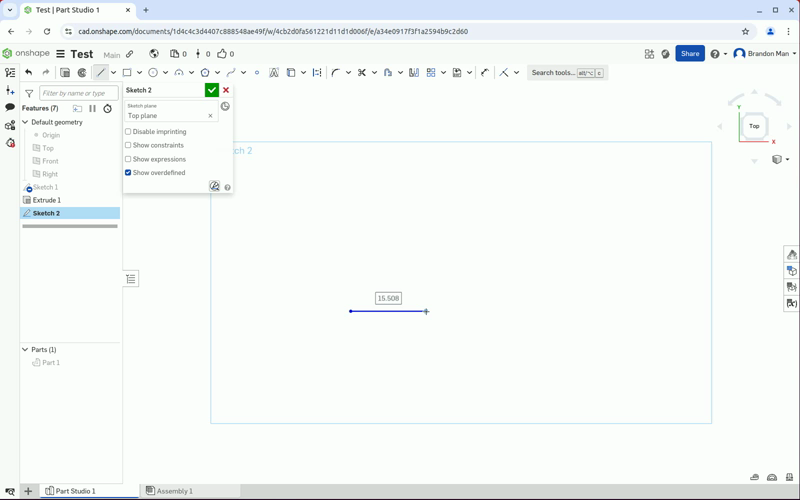
key(a)
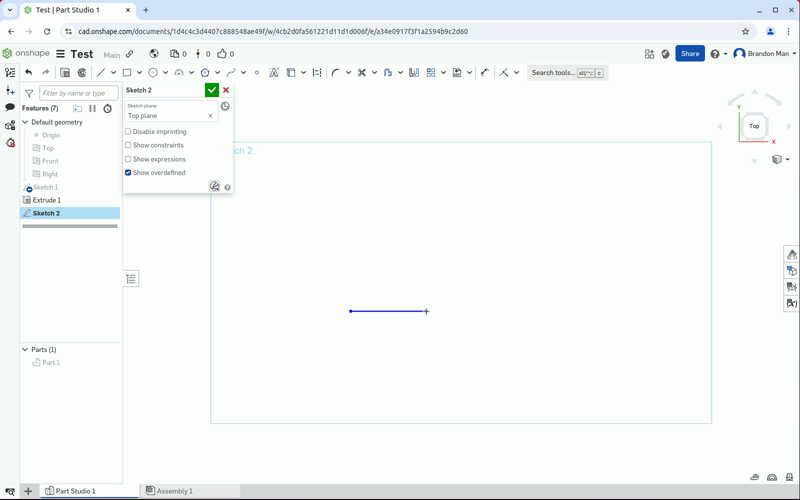
mouse_move(426, 311)
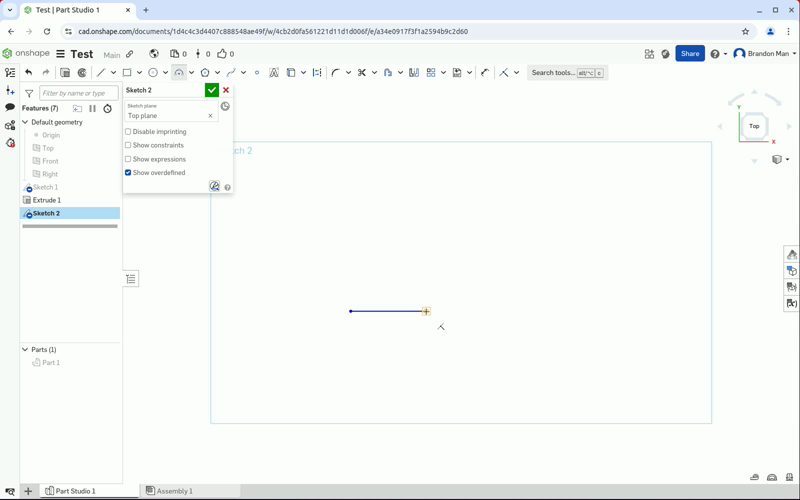
click(426, 311)
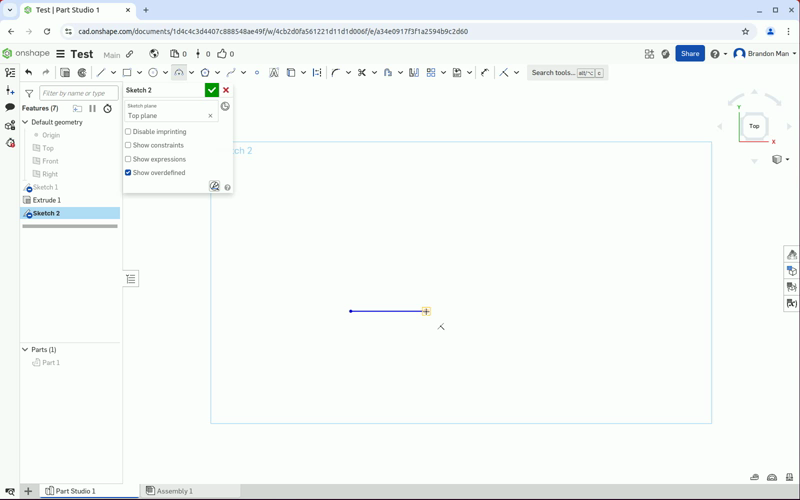
key_down(shift)
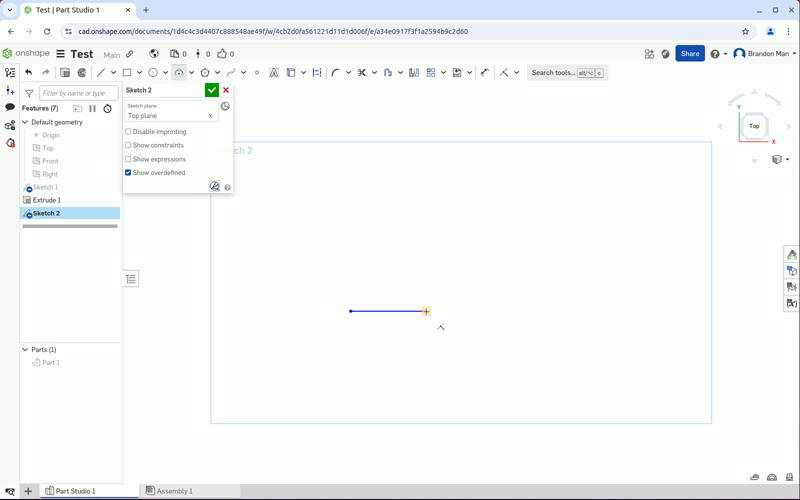
mouse_move(426, 255)
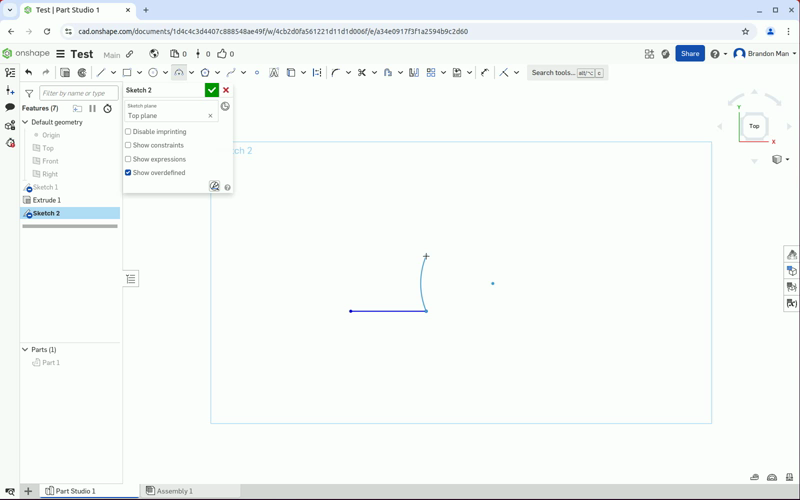
click(426, 255)
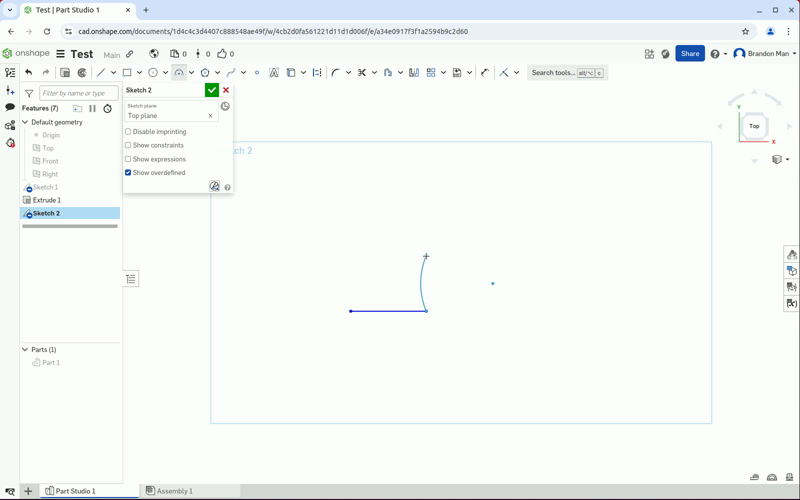
mouse_move(416, 283)
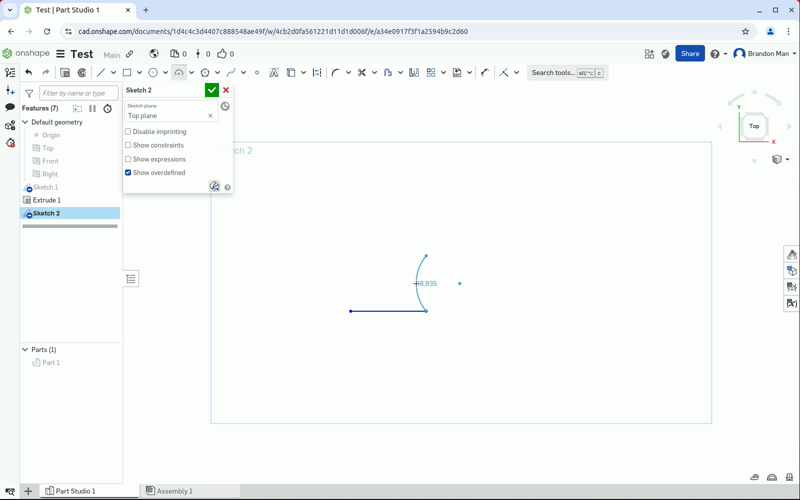
click(416, 283)
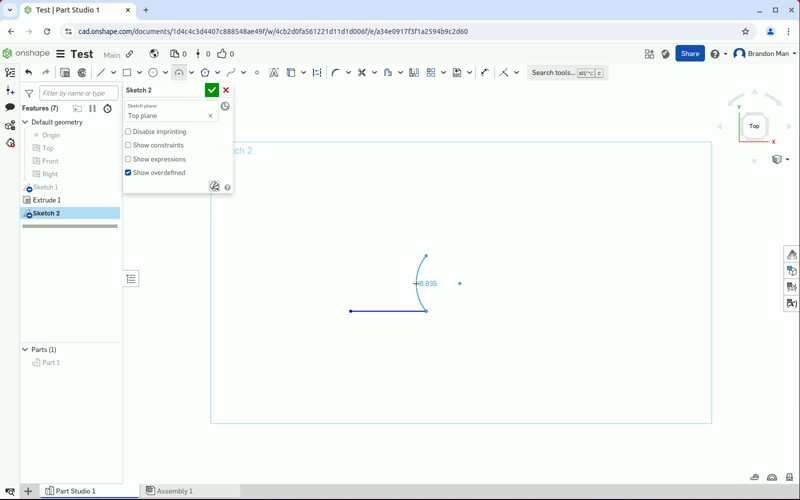
key_up(shift)
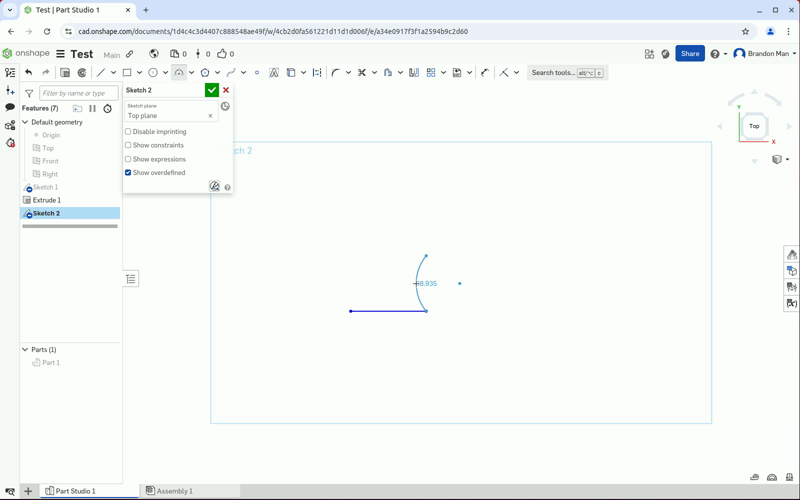
key(esc)
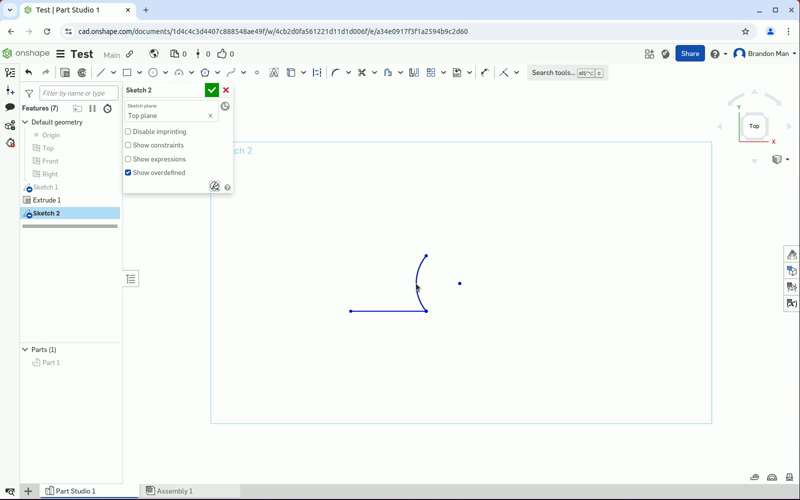
key(l)
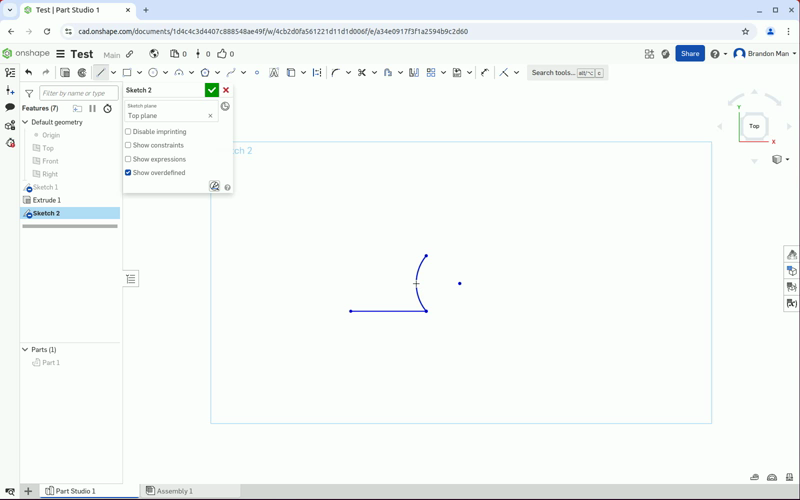
mouse_move(426, 255)
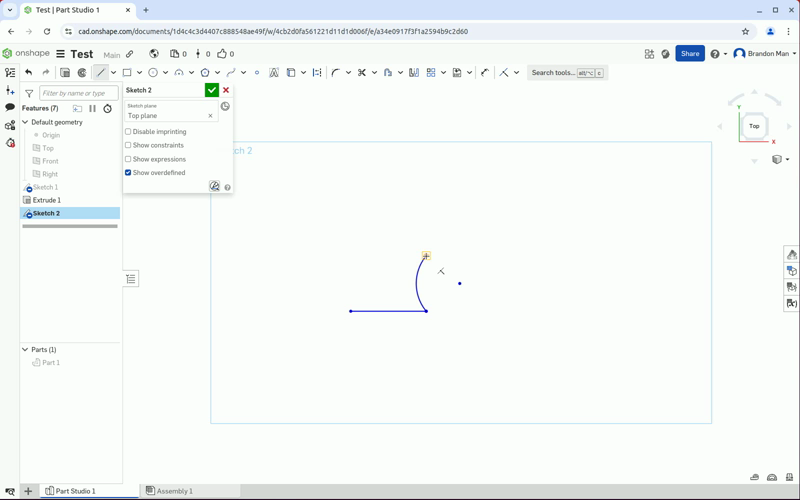
click(426, 255)
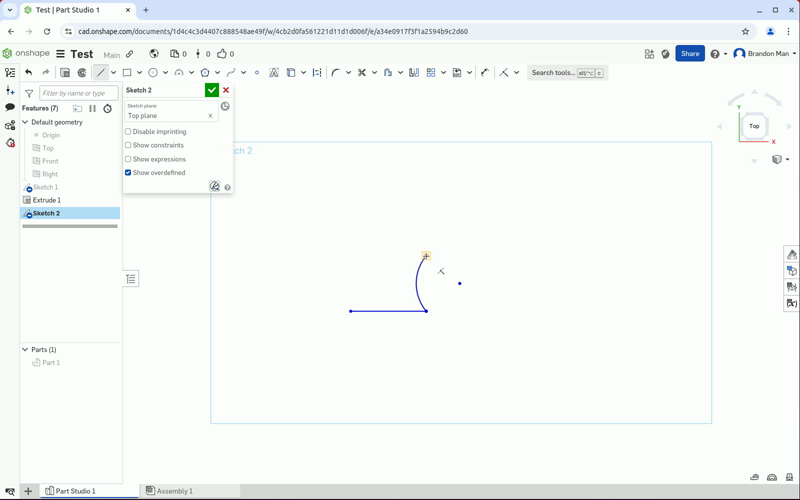
key_down(shift)
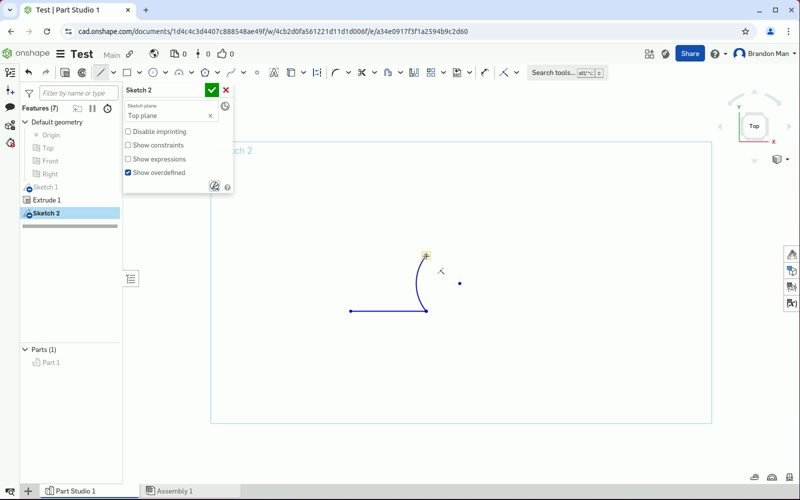
mouse_move(350, 255)
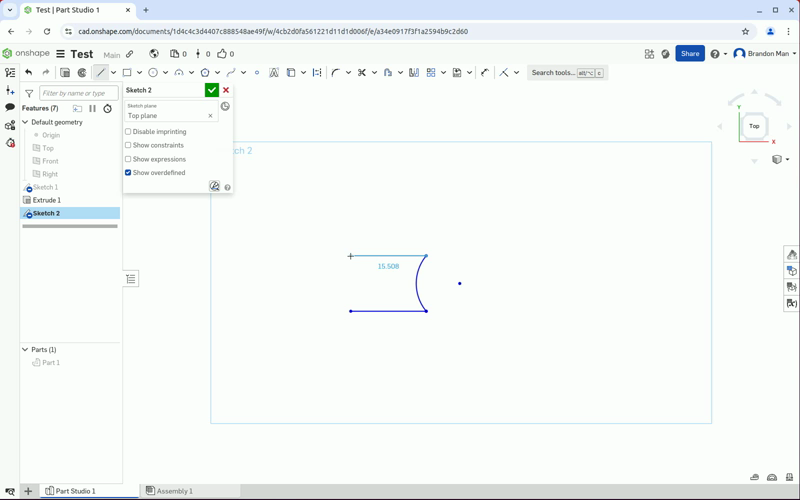
click(350, 255)
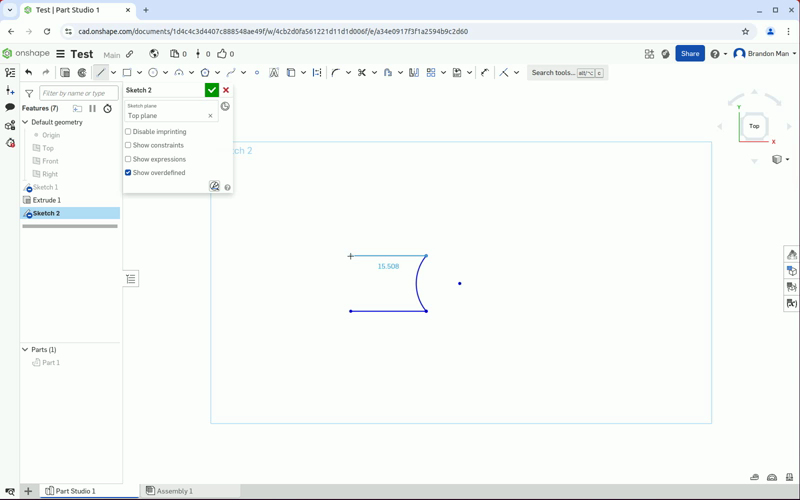
key_up(shift)
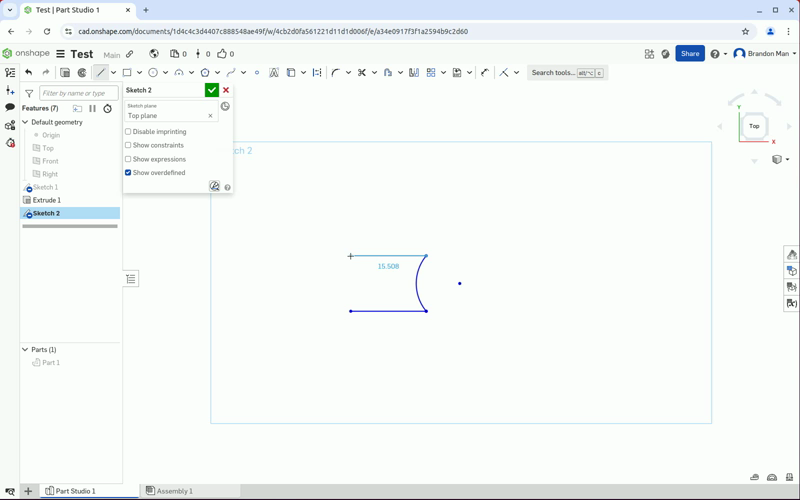
mouse_move(380, 255)
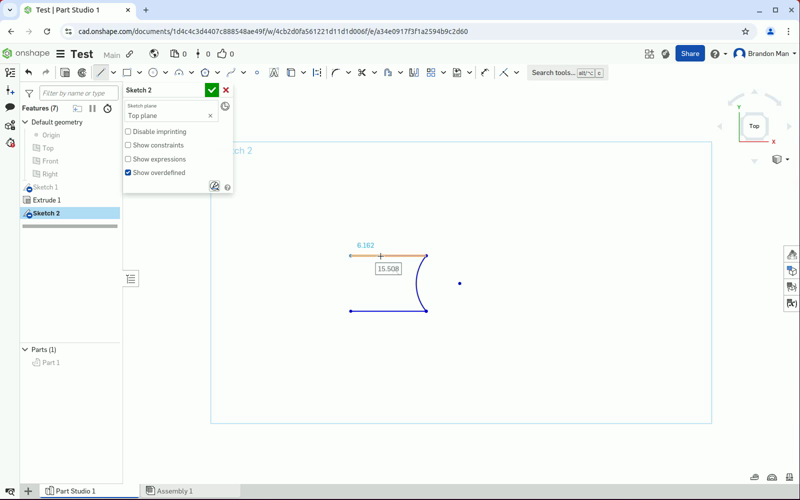
key_down(shift)
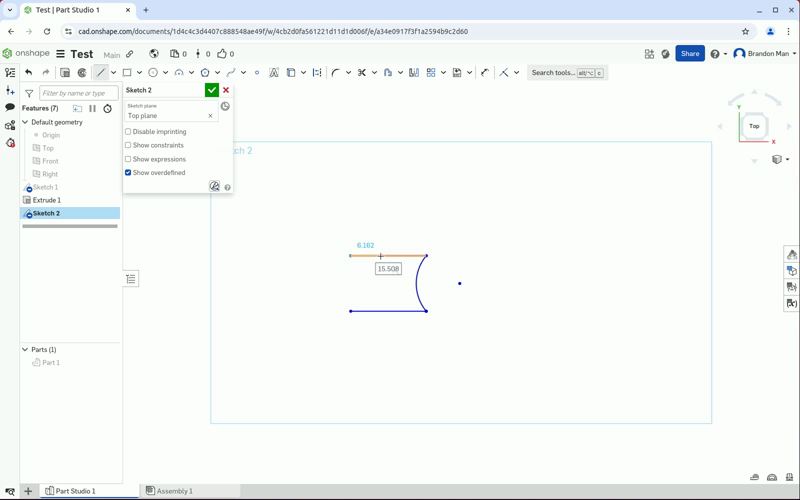
mouse_move(350, 311)
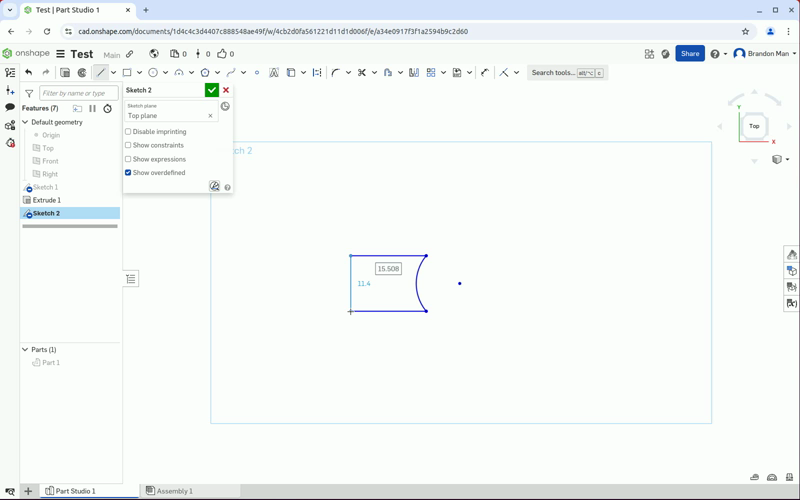
key_up(shift)
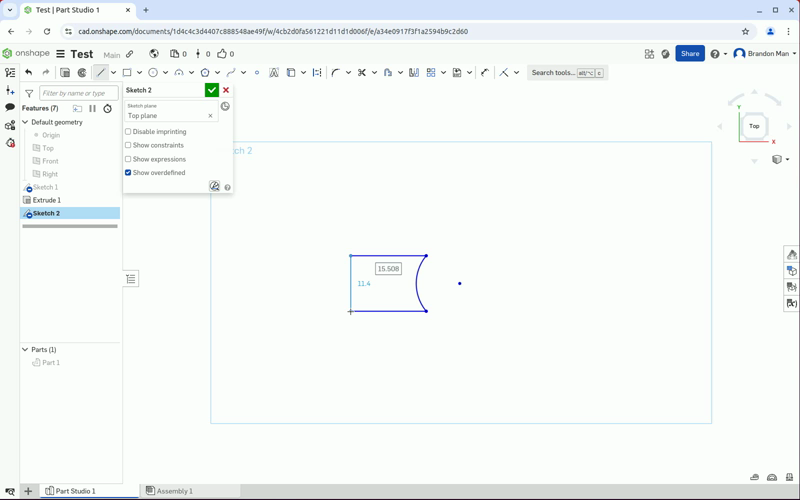
click(350, 311)
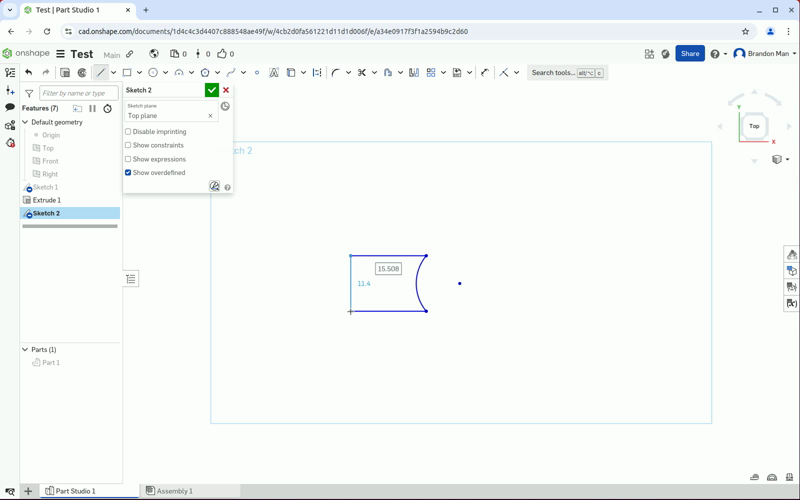
key(esc)
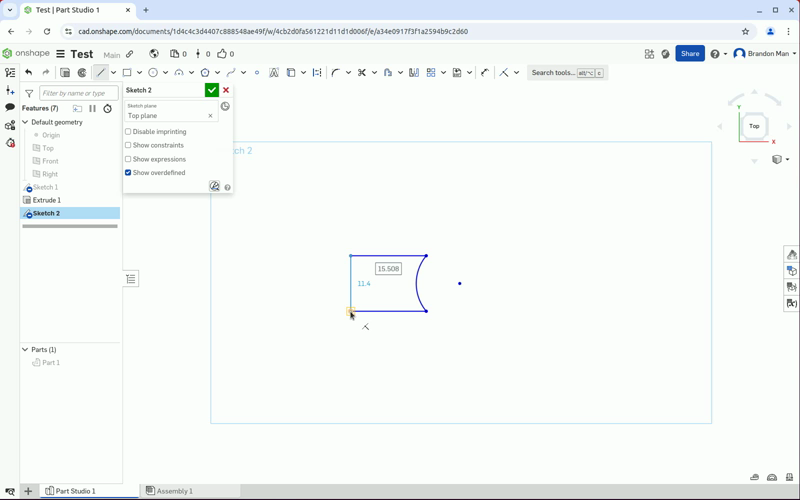
key(c)
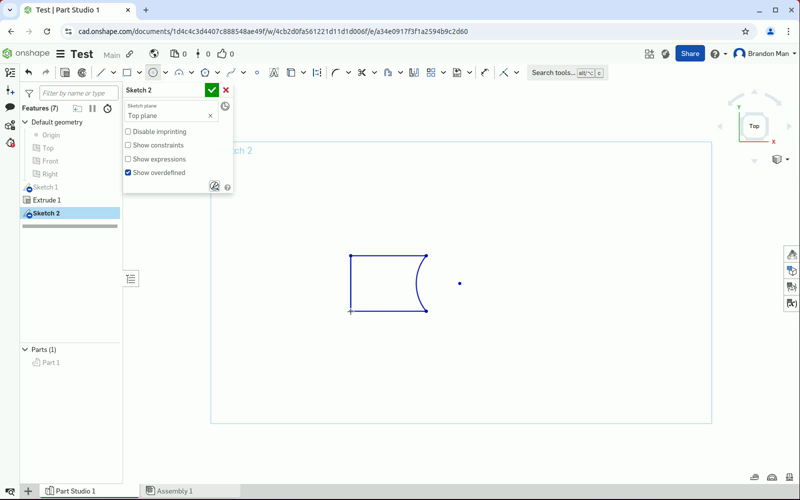
key_down(shift)
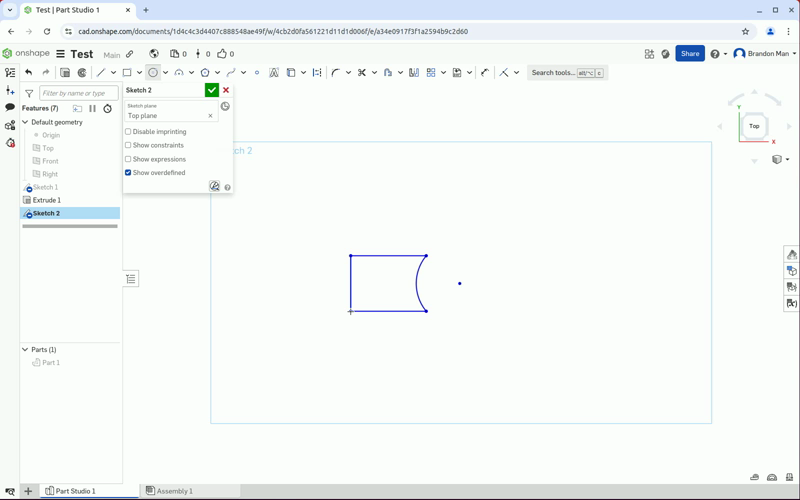
mouse_move(376, 283)
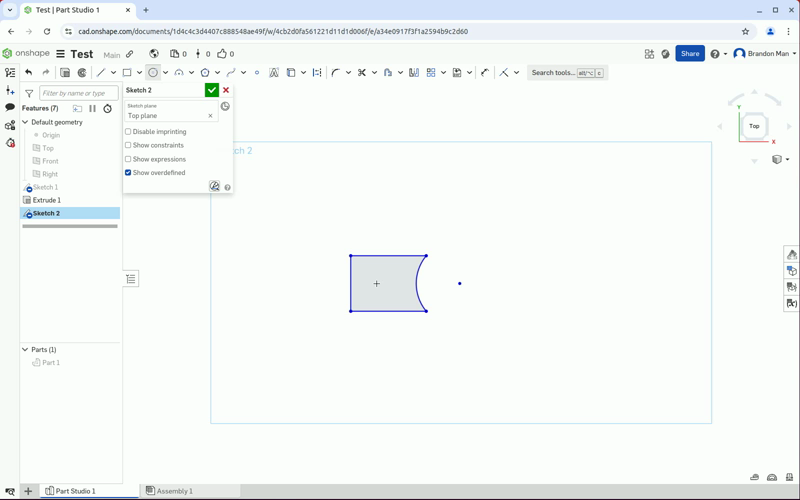
click(376, 283)
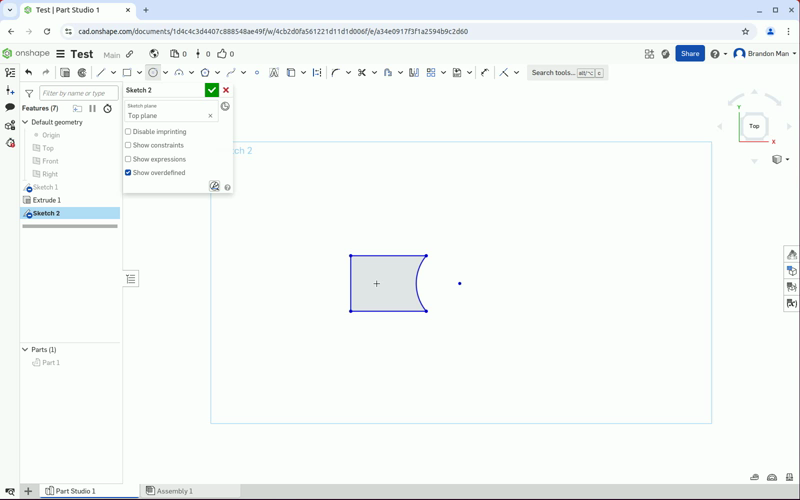
key_up(shift)
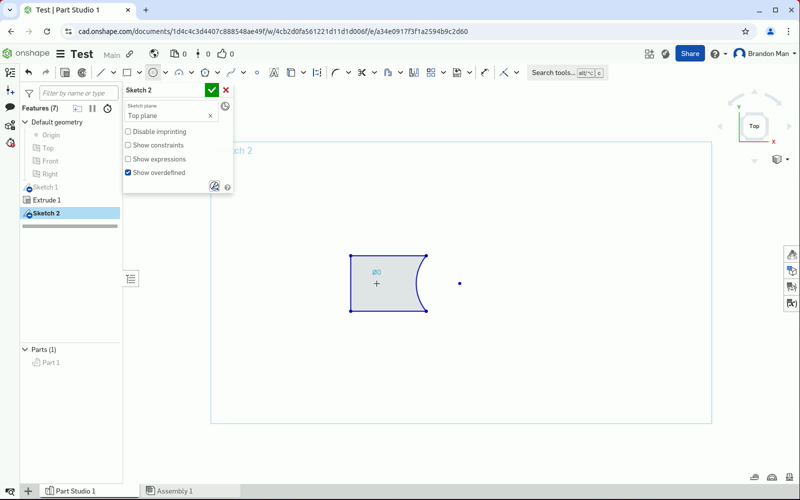
mouse_move(385, 283)
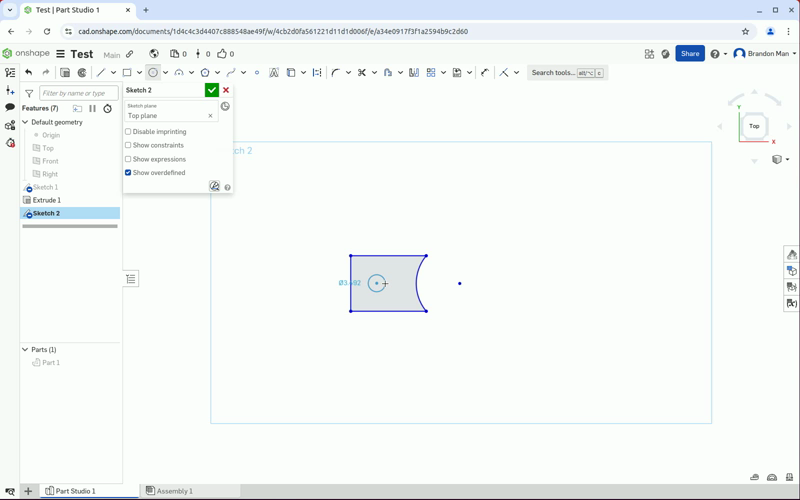
click(385, 283)
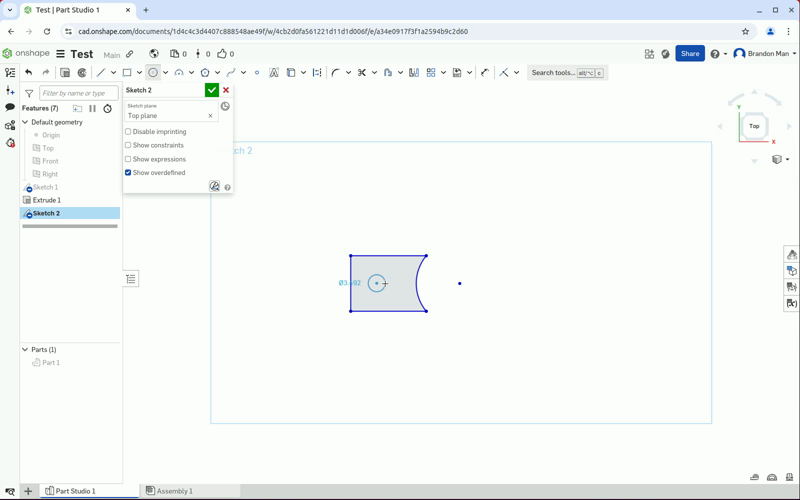
key(esc)
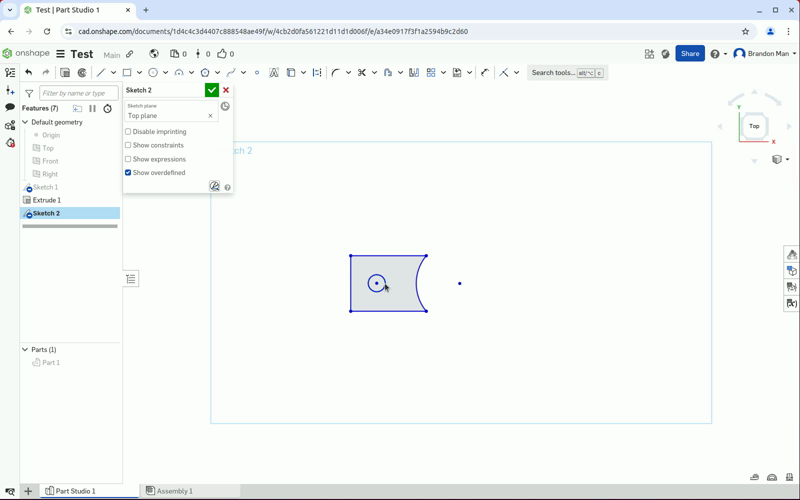
mouse_move(399, 274)
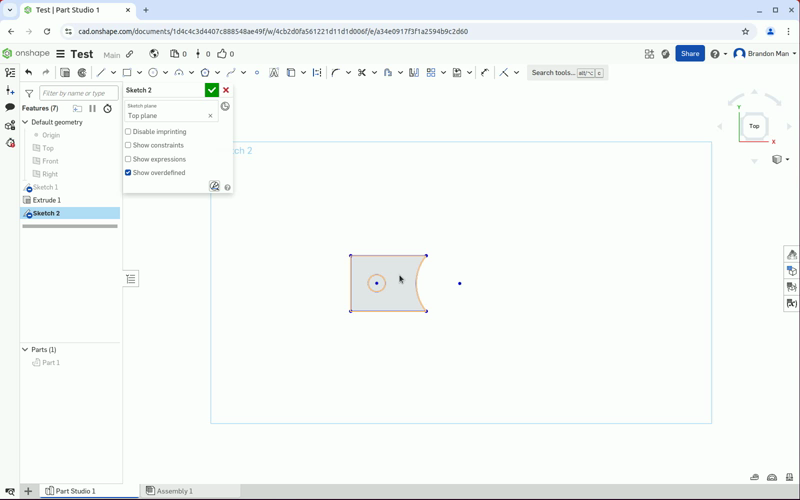
click(399, 274)
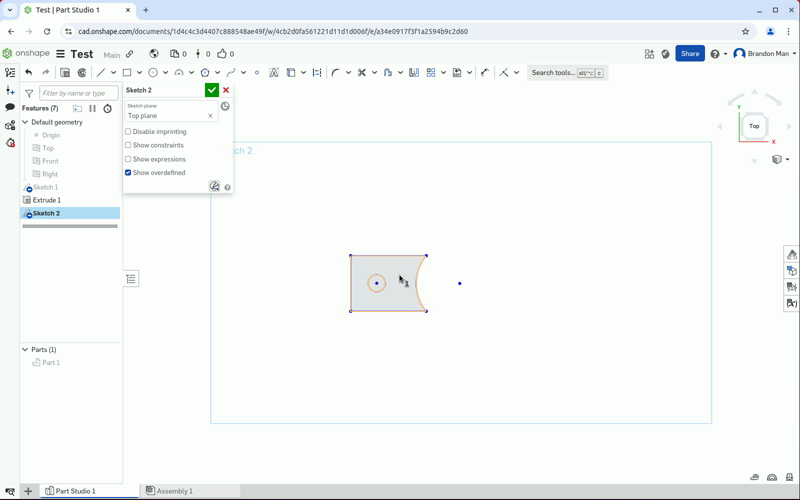
mouse_move(73, 352)
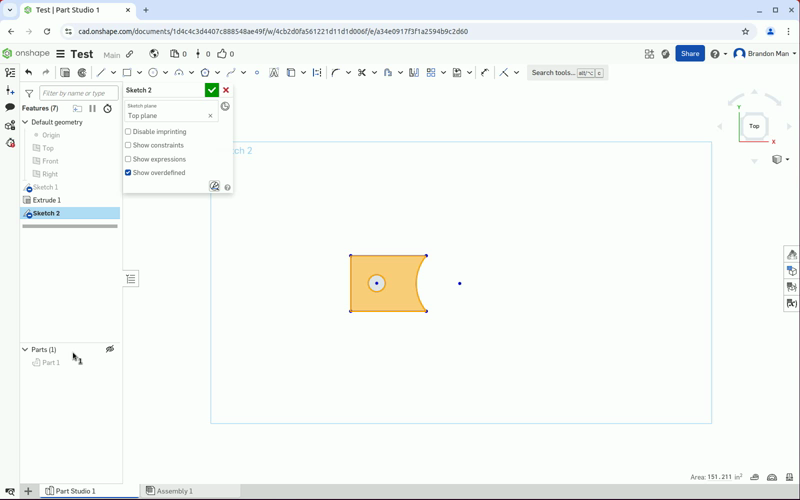
key(shift+y)
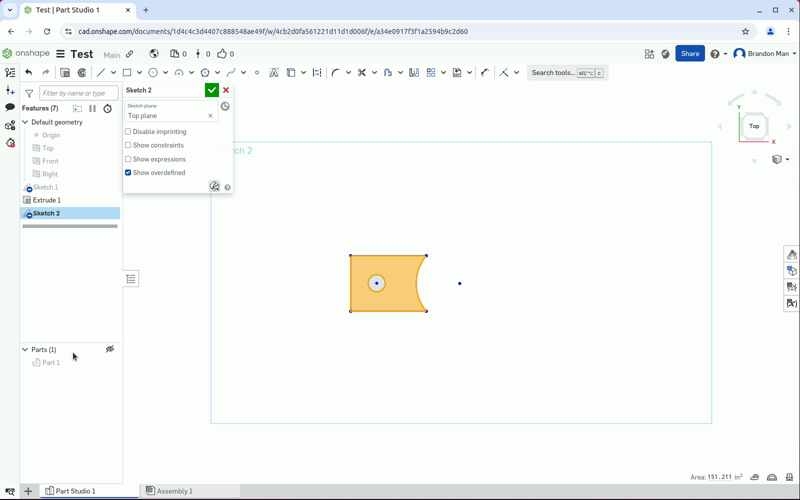
key(shift+e)
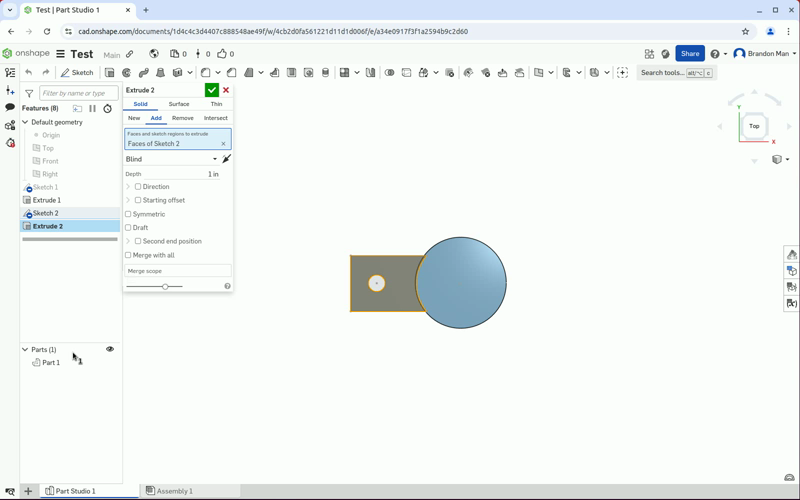
mouse_move(143, 106)
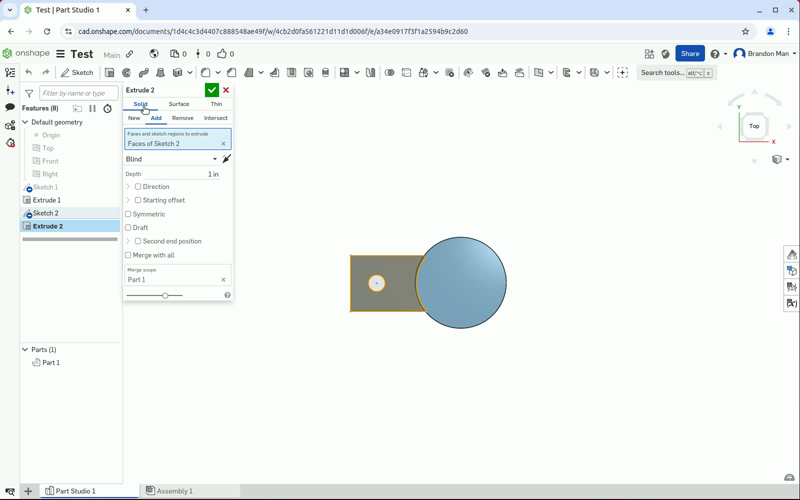
click(143, 106)
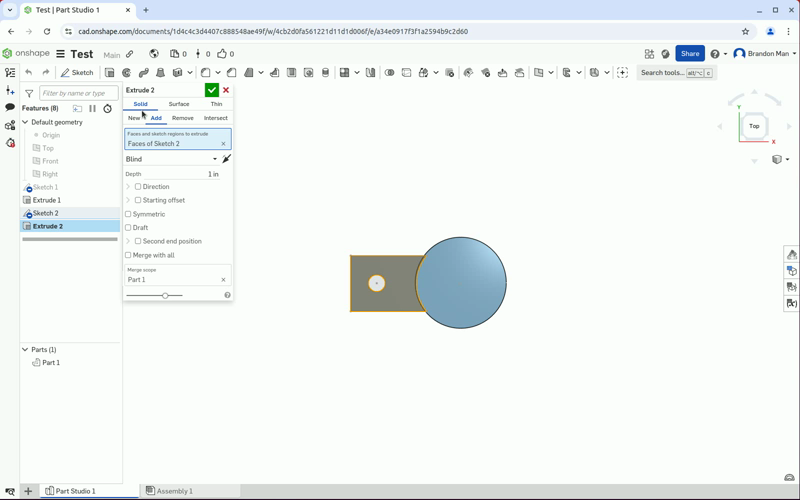
mouse_move(137, 120)
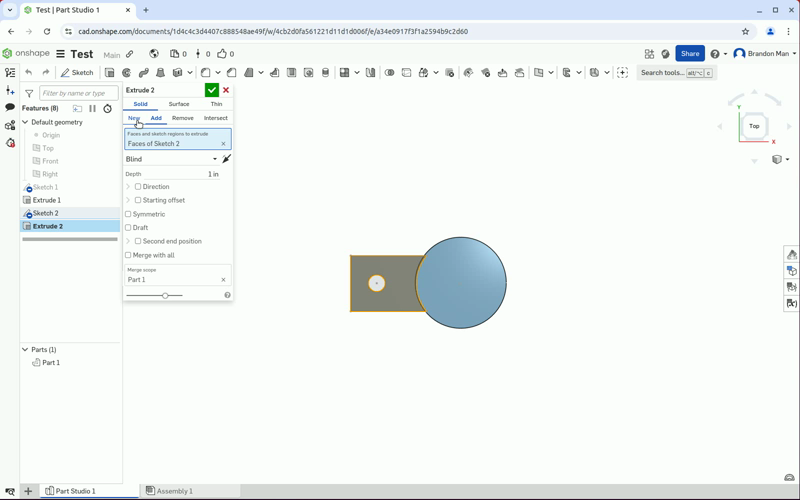
click(137, 120)
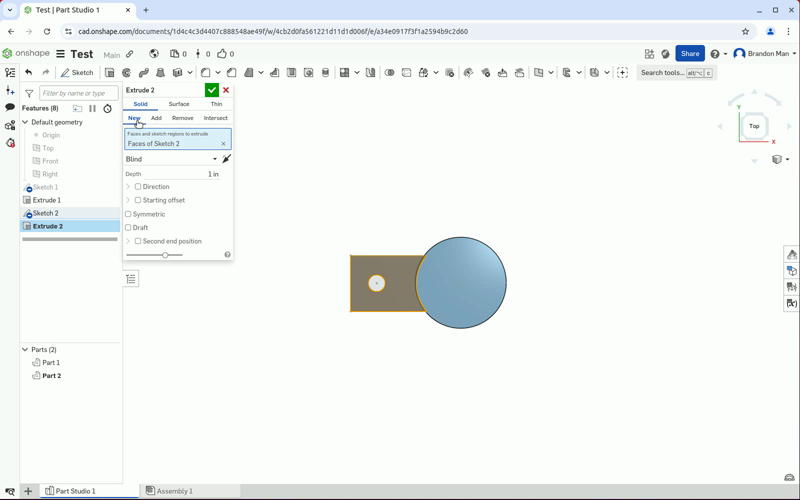
key(tab, 4)
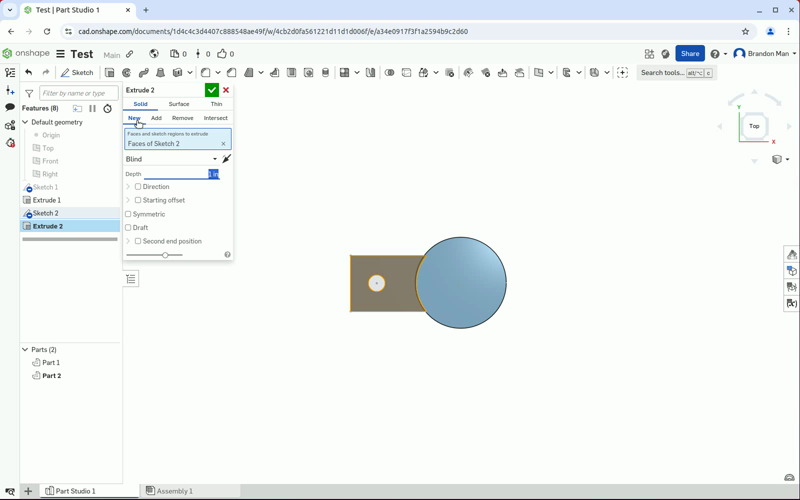
text(4.333)
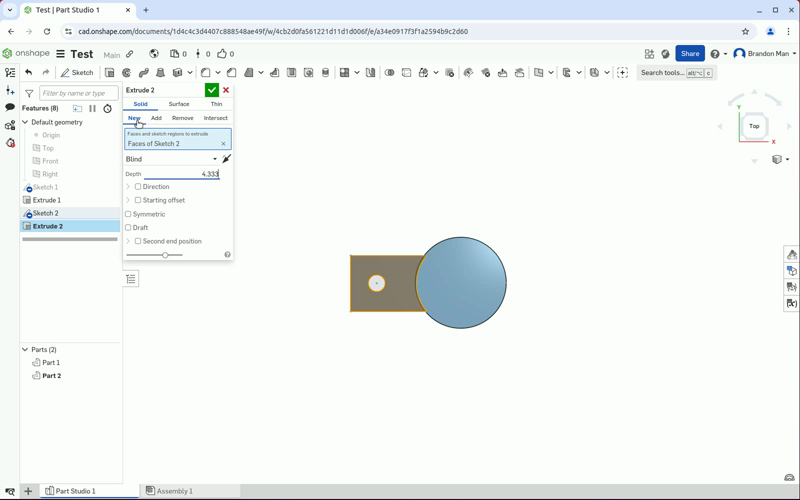
key(enter)
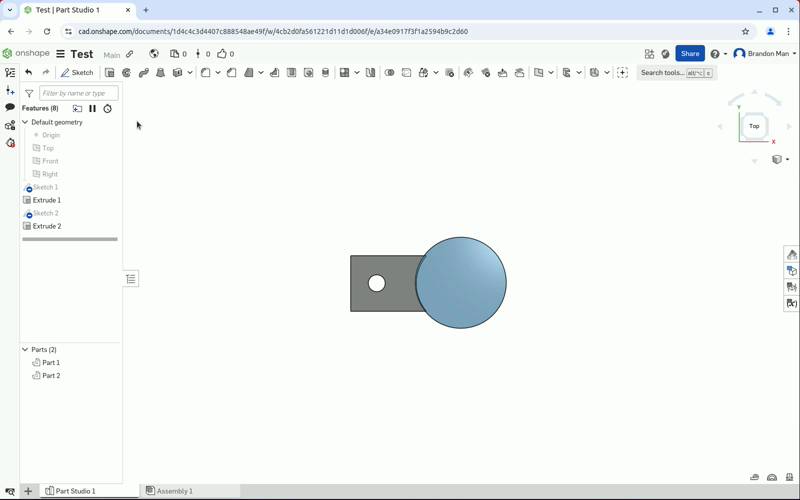
key(shift+h)
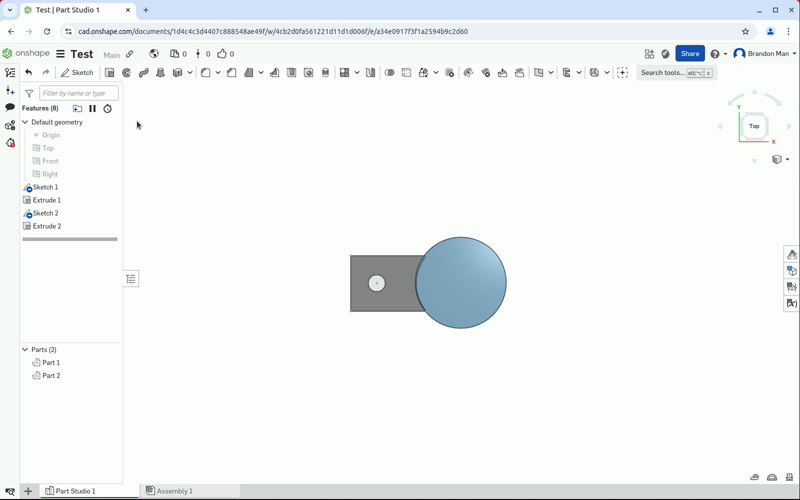
key(shift+h)
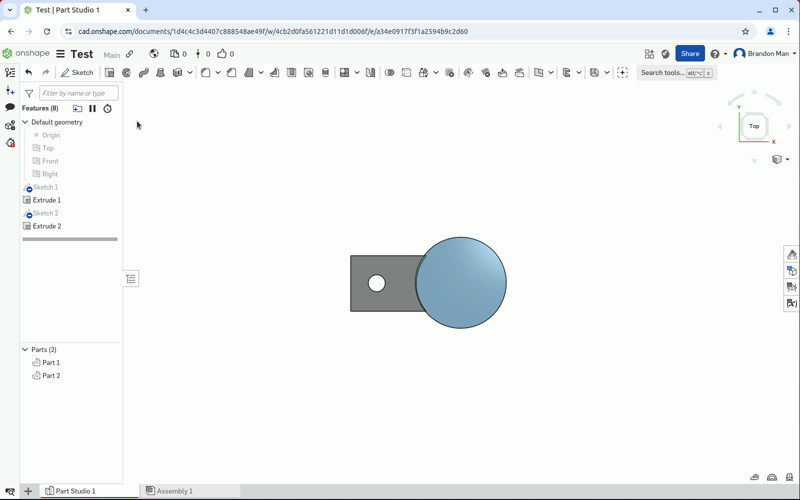
mouse_move(73, 189)
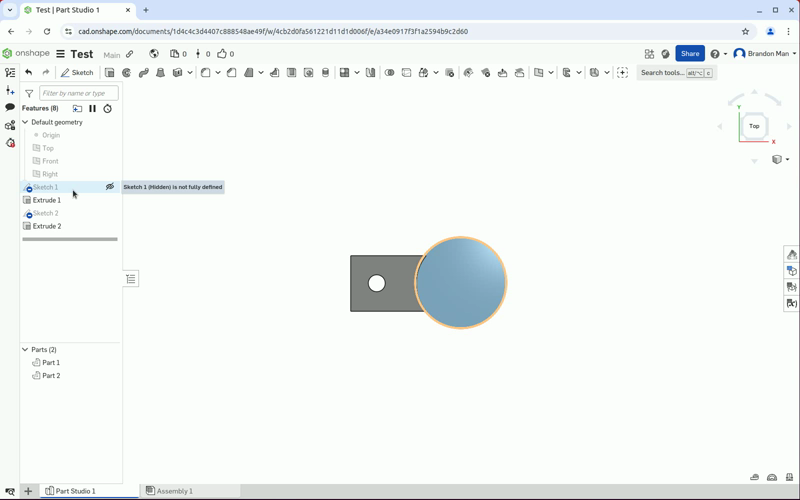
click(73, 189)
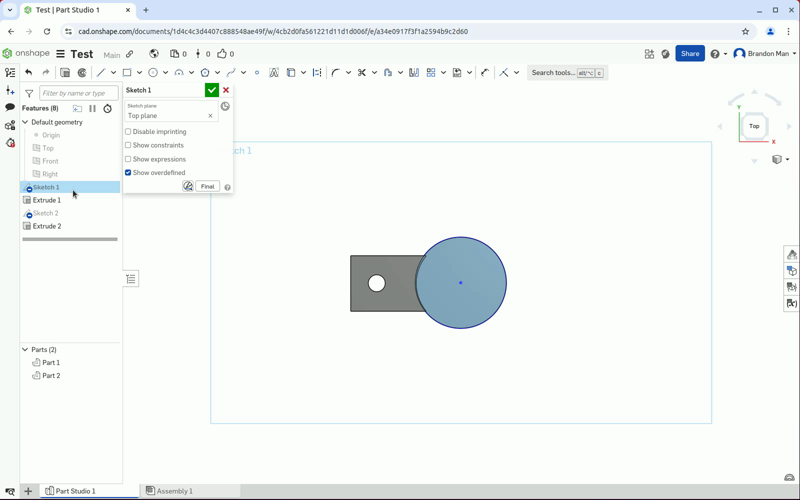
mouse_move(229, 92)
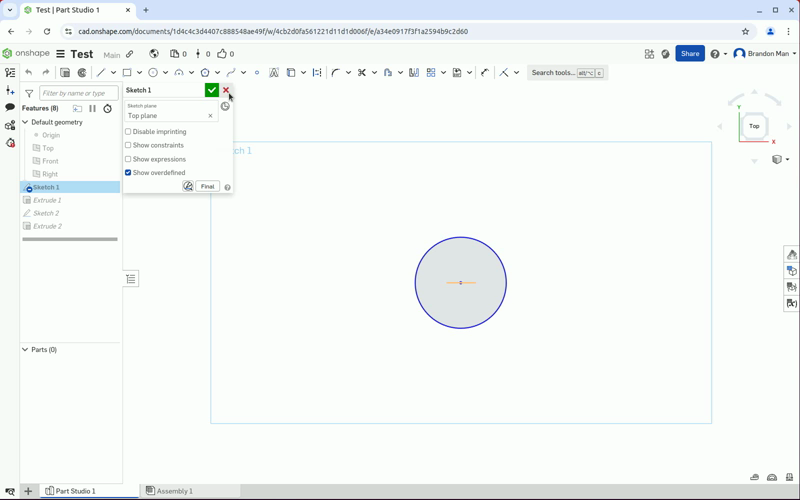
click(229, 92)
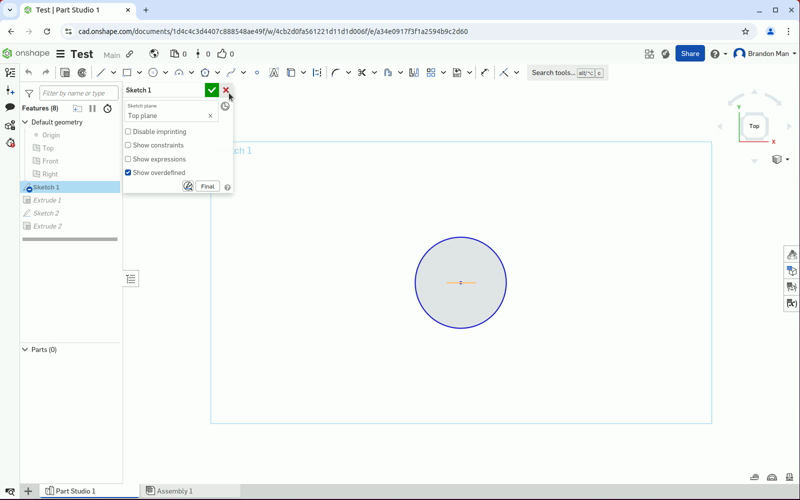
key(shift+s)
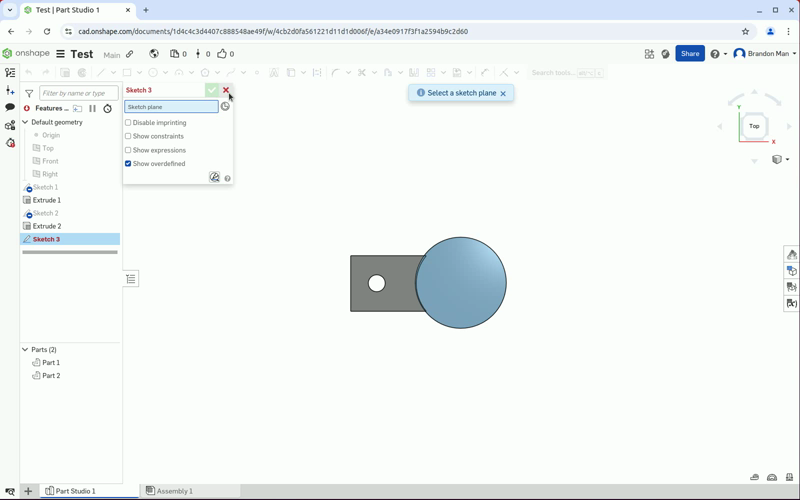
mouse_move(73, 150)
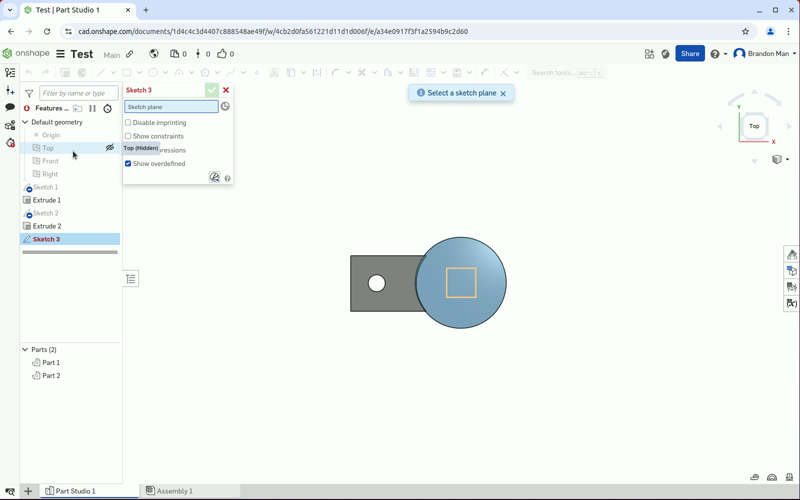
click(73, 150)
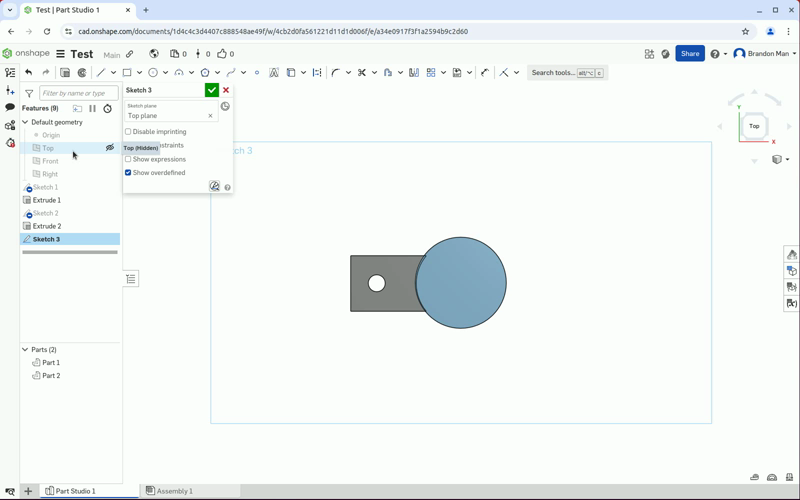
mouse_move(73, 352)
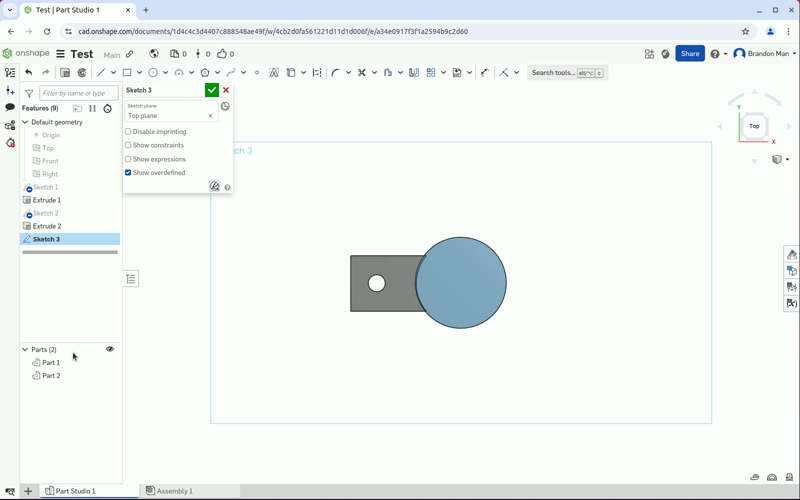
key(y)
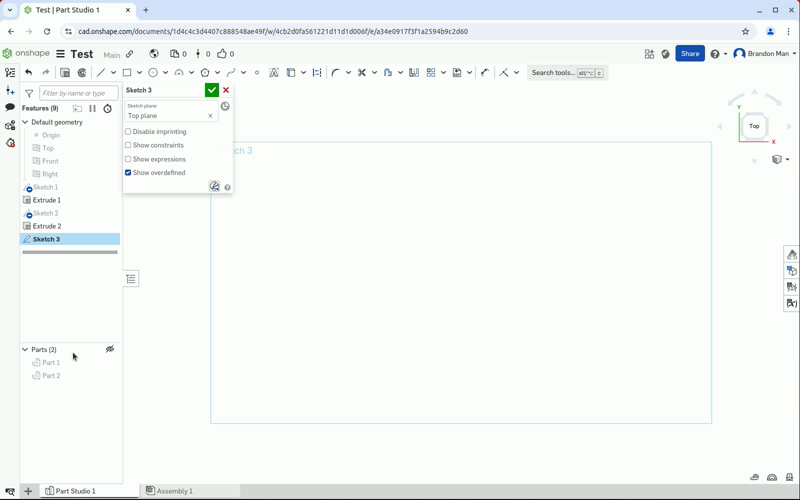
key(l)
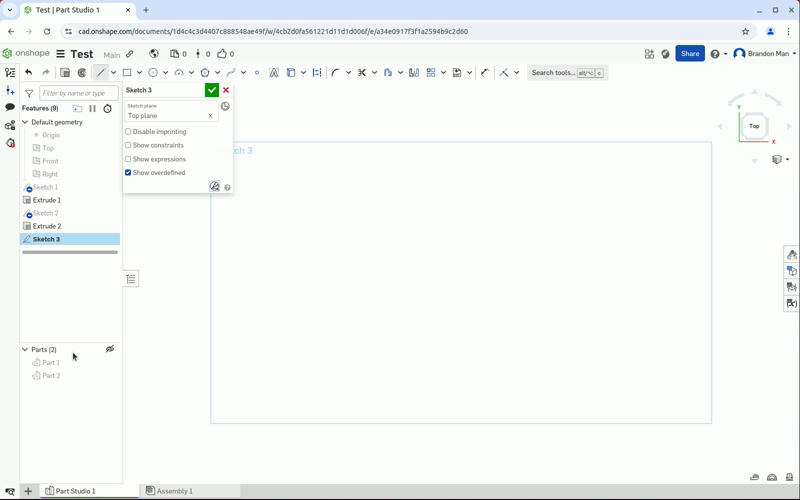
key_down(shift)
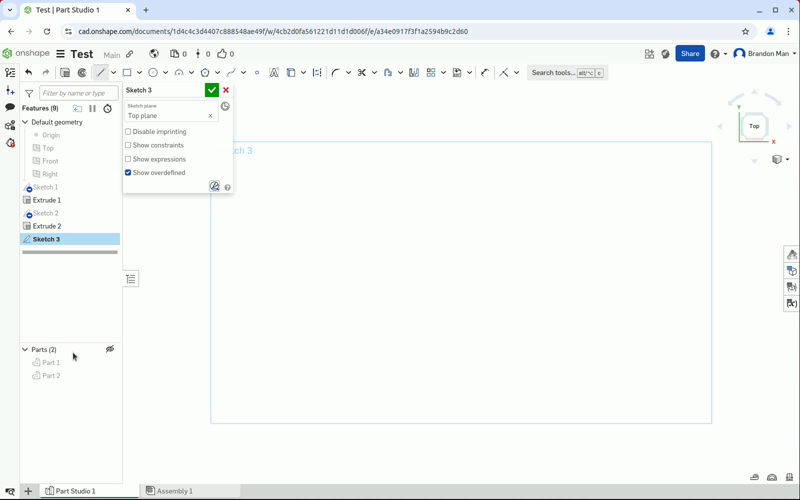
mouse_move(495, 311)
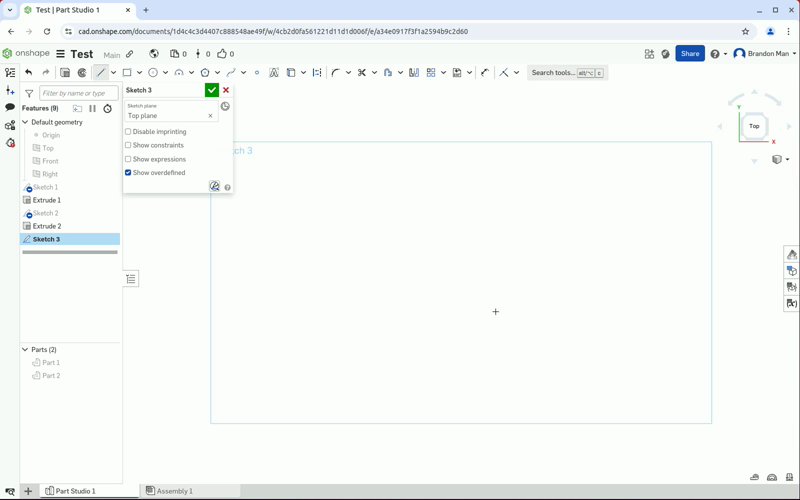
click(495, 311)
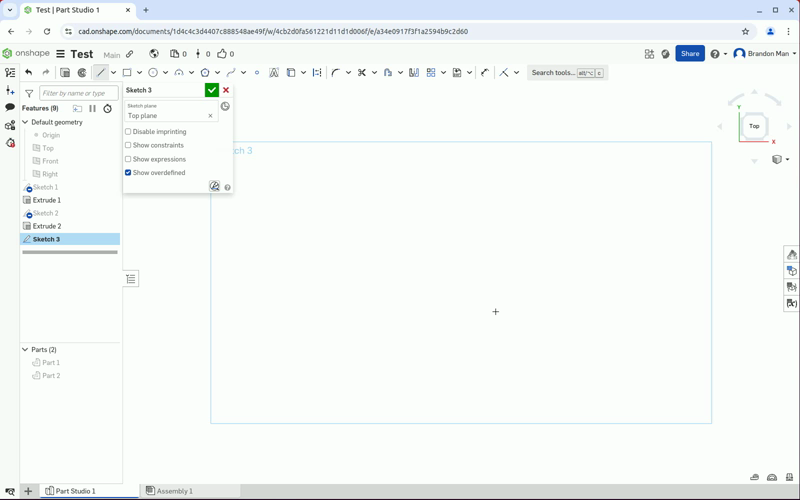
key_up(shift)
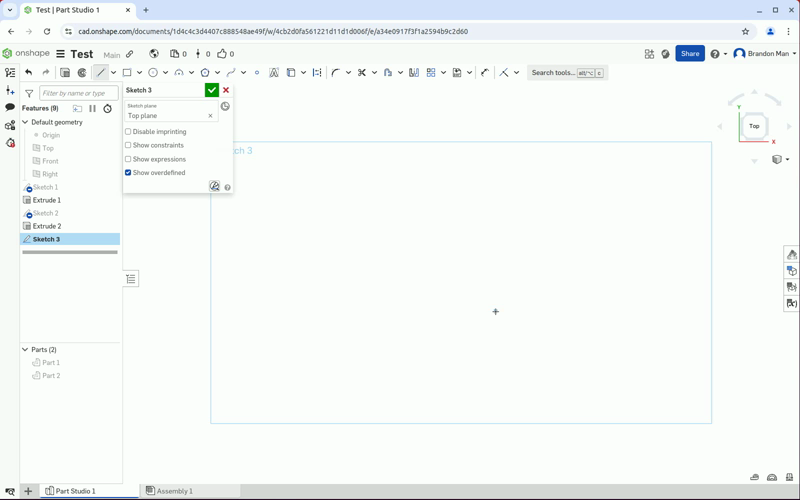
key_down(shift)
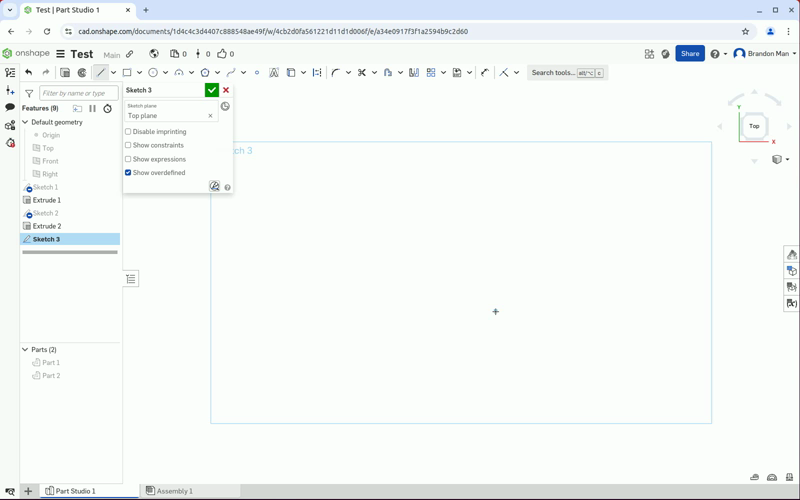
mouse_move(573, 311)
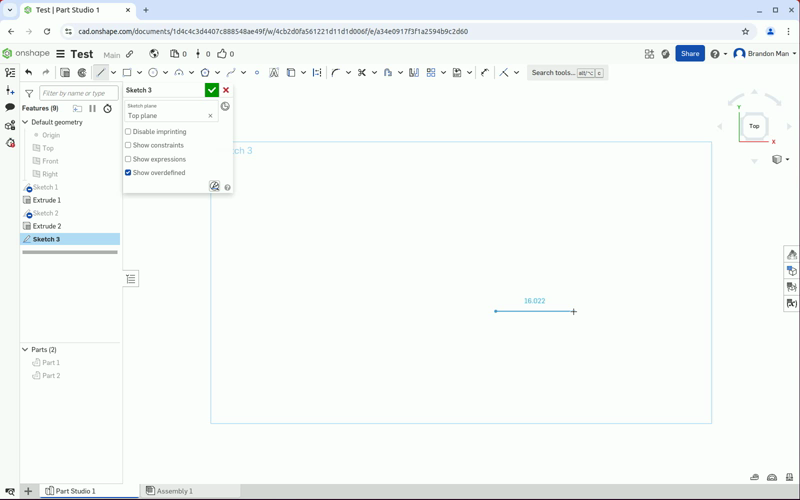
click(573, 311)
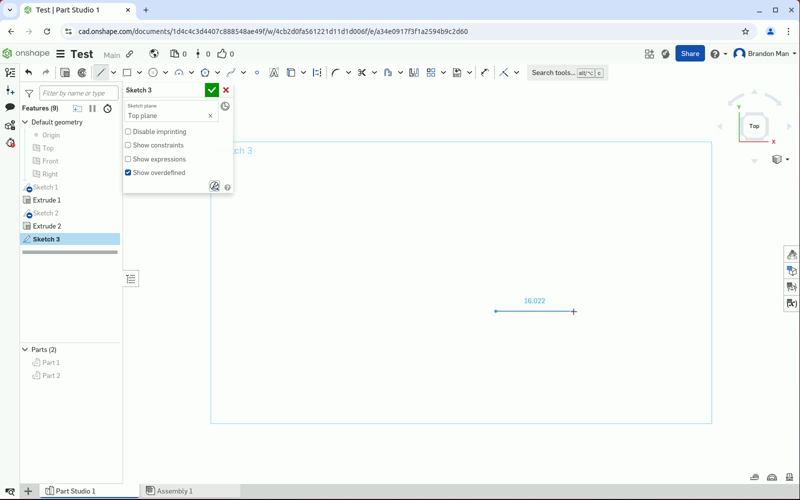
key_up(shift)
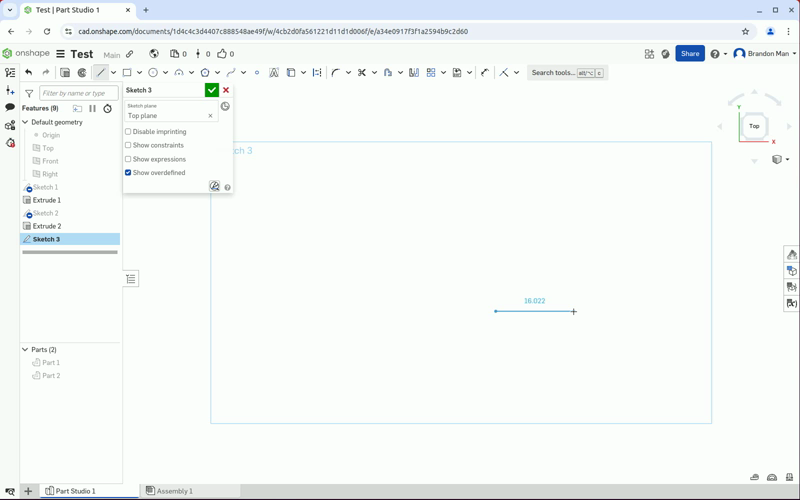
key_down(shift)
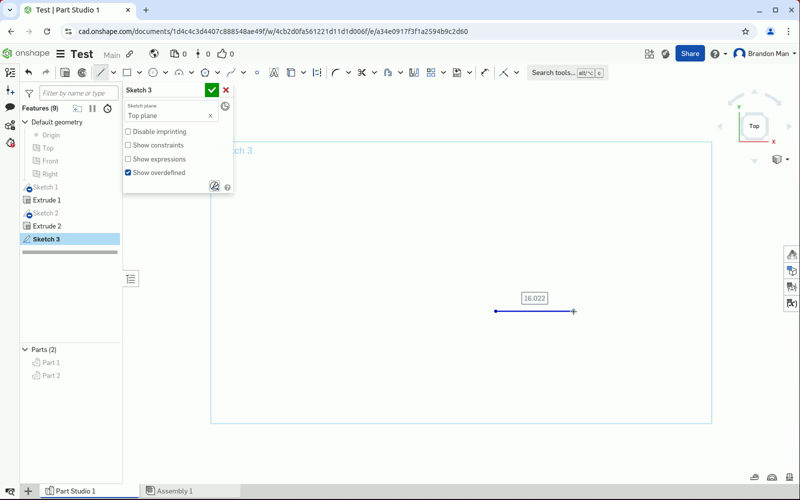
mouse_move(589, 311)
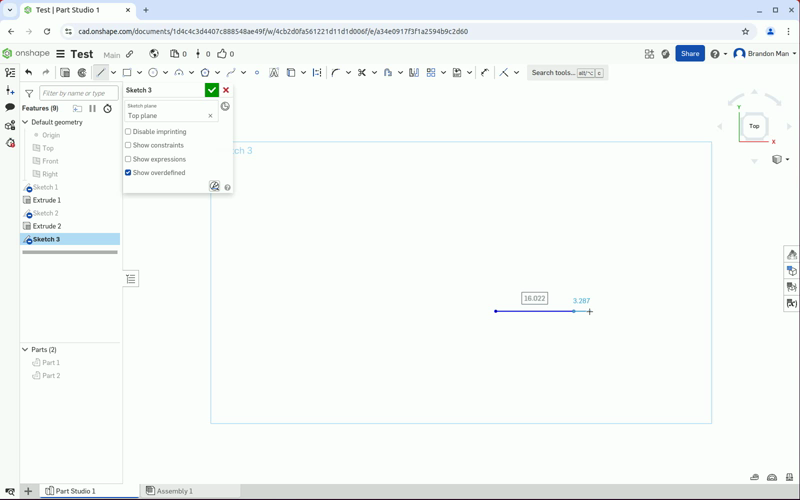
mouse_move(573, 254)
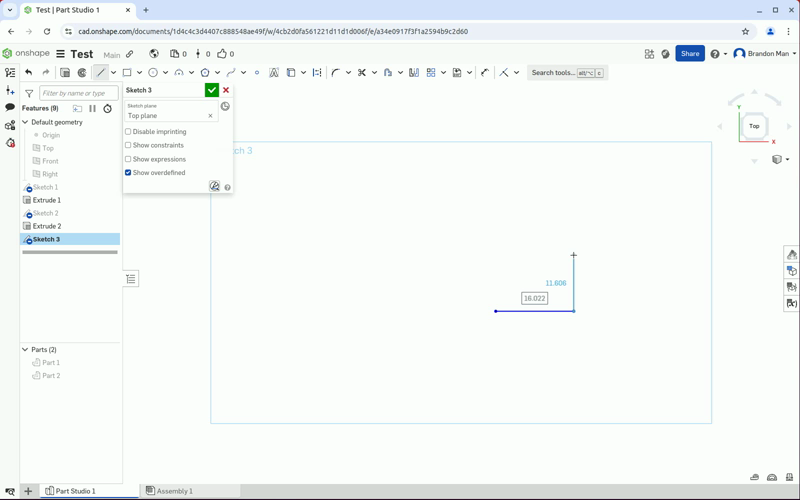
click(573, 254)
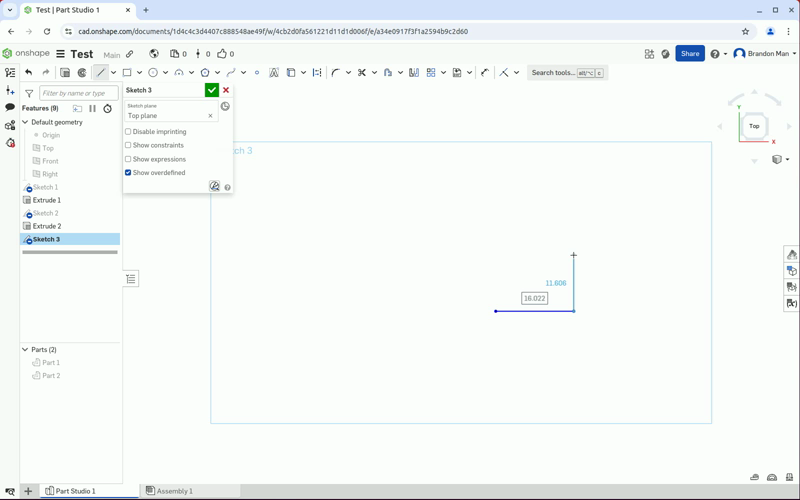
key_up(shift)
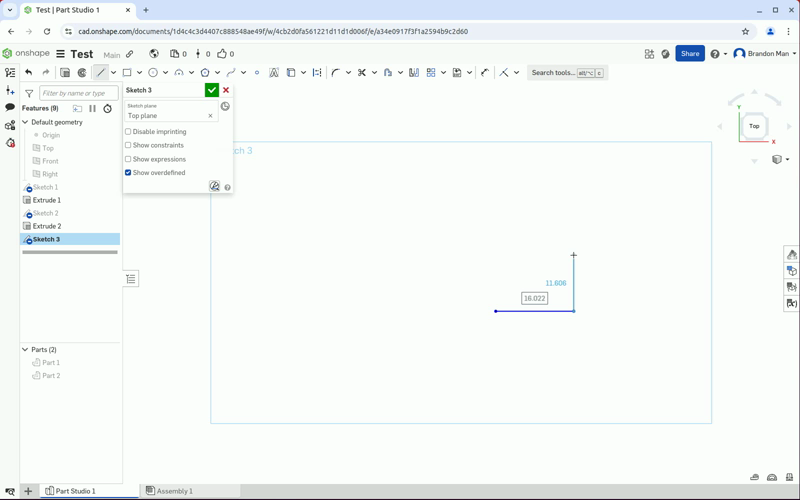
key_down(shift)
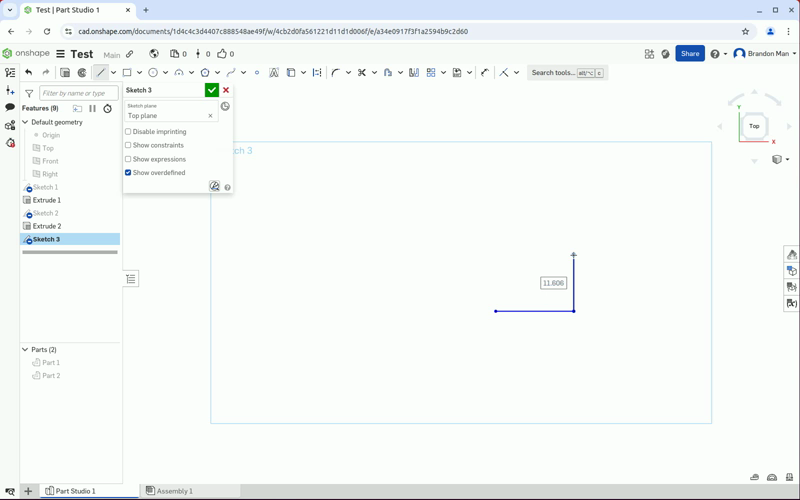
mouse_move(495, 254)
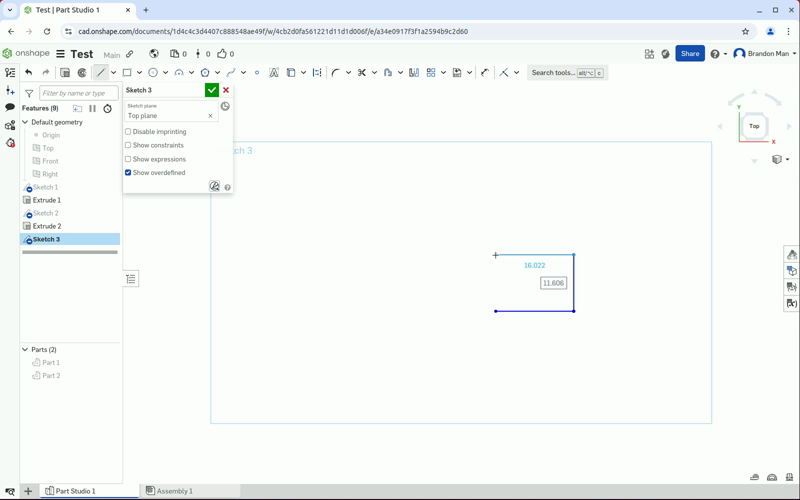
click(495, 254)
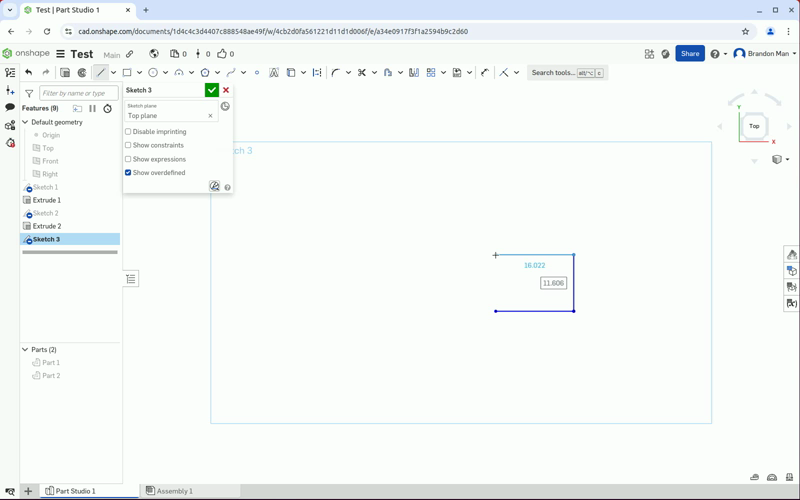
key_up(shift)
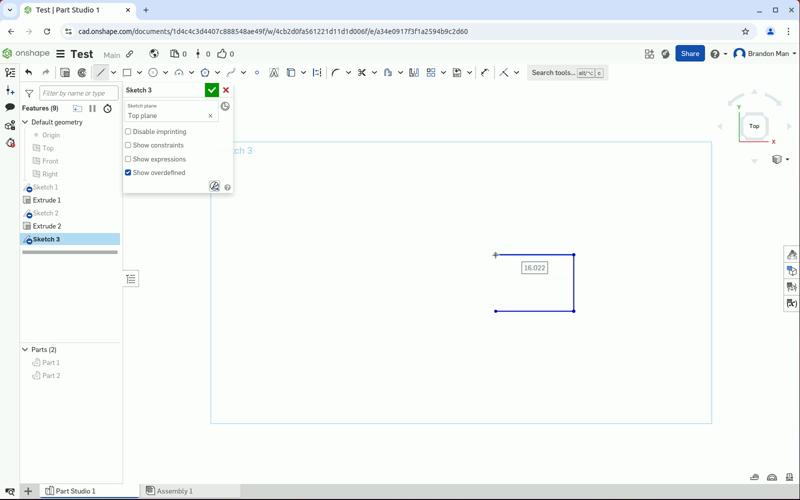
key(esc)
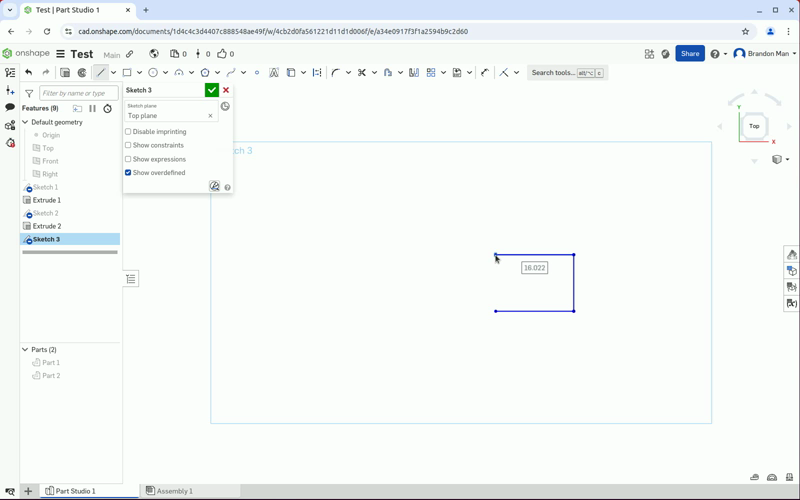
key(a)
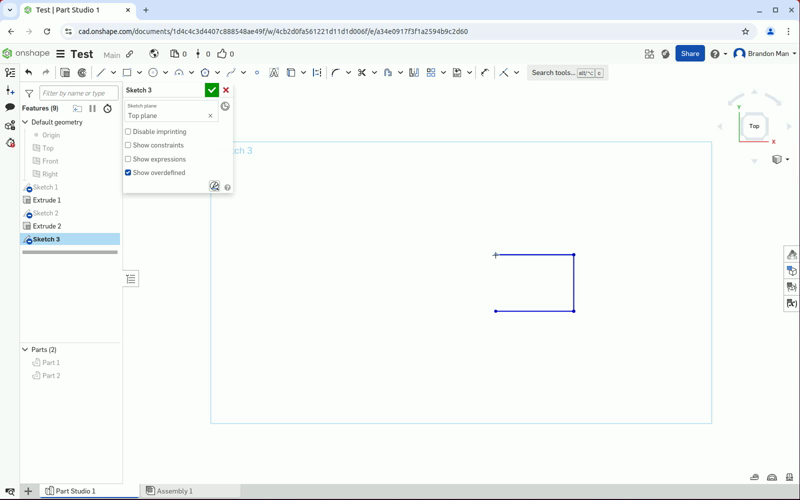
mouse_move(495, 254)
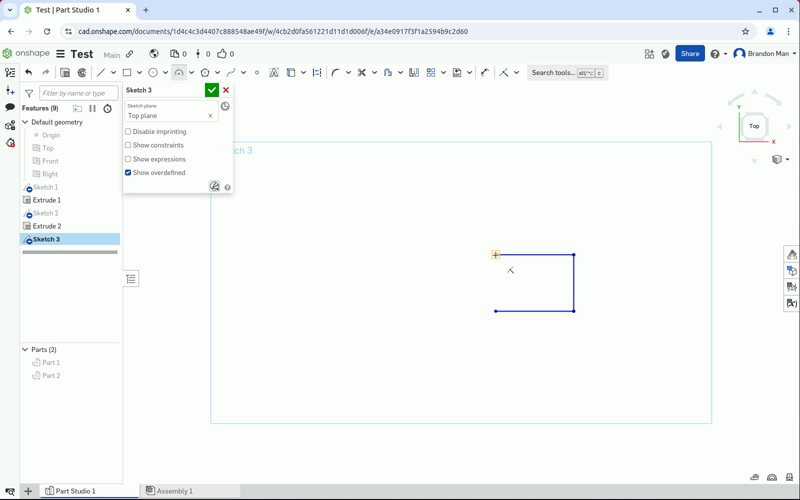
click(495, 254)
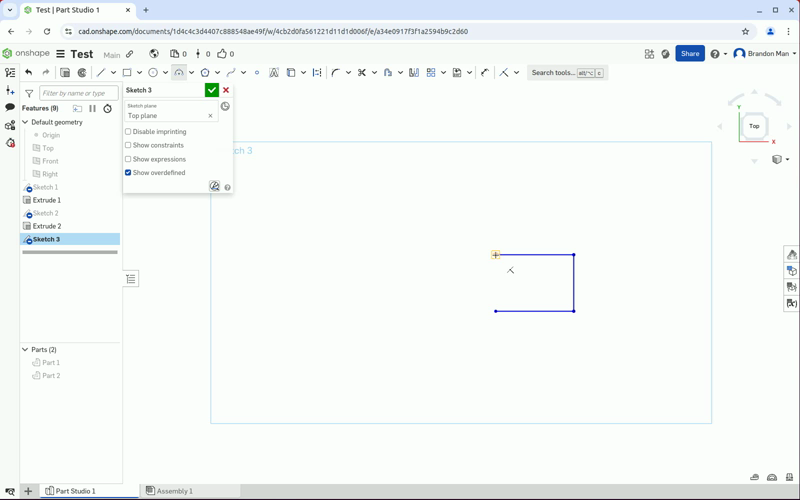
mouse_move(495, 311)
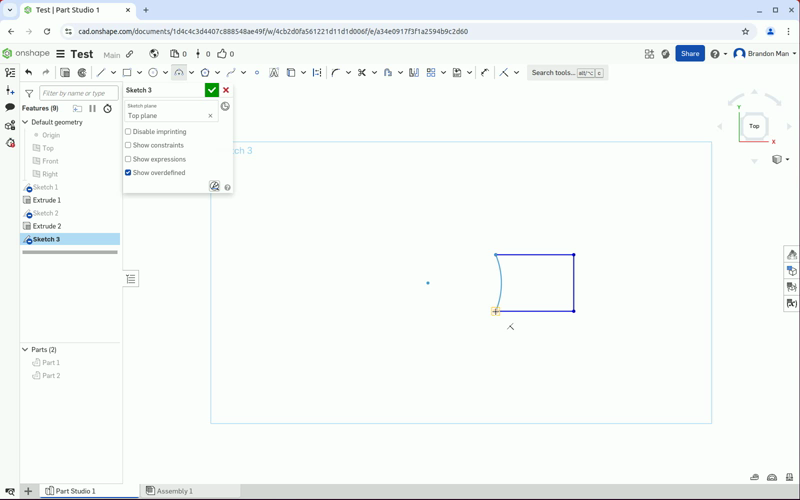
click(495, 311)
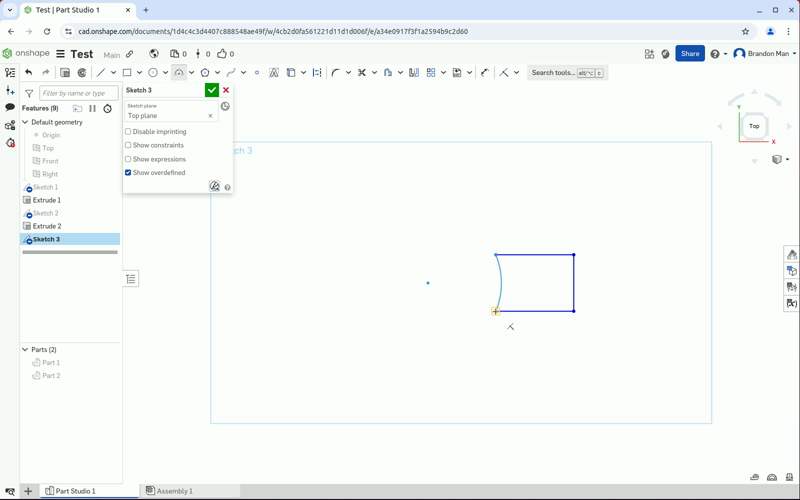
key_down(shift)
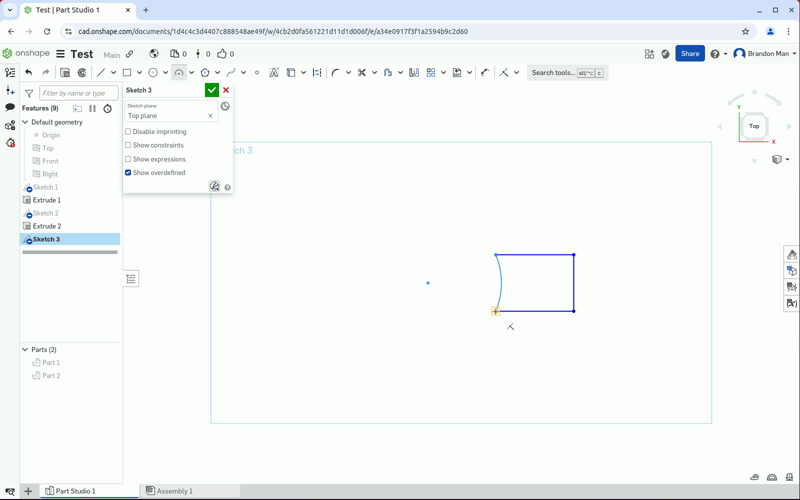
mouse_move(505, 282)
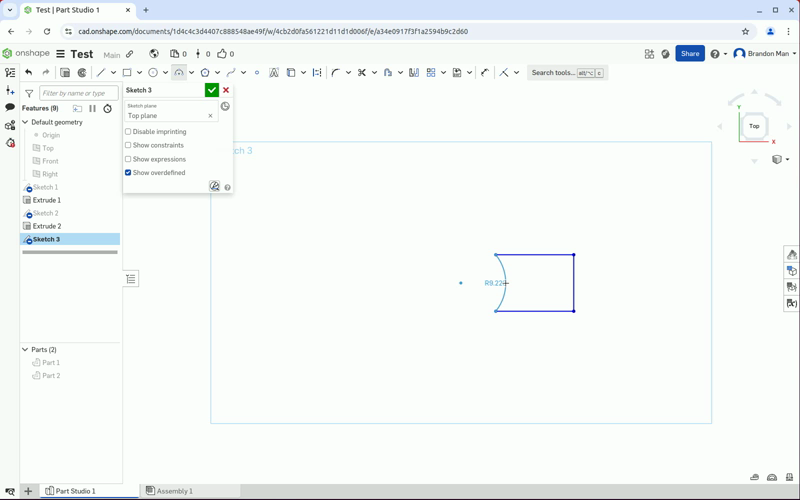
click(505, 282)
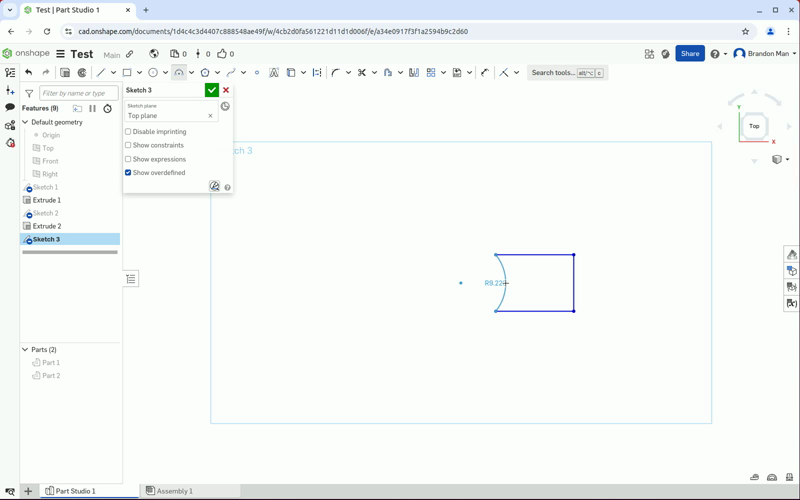
key_up(shift)
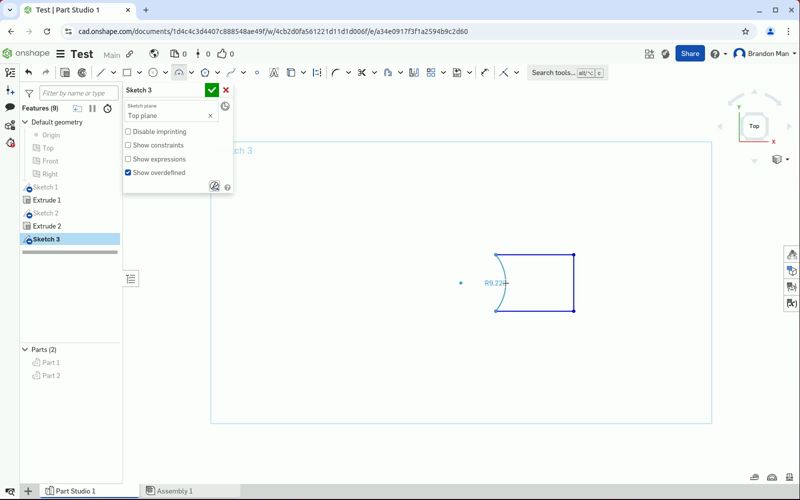
key(esc)
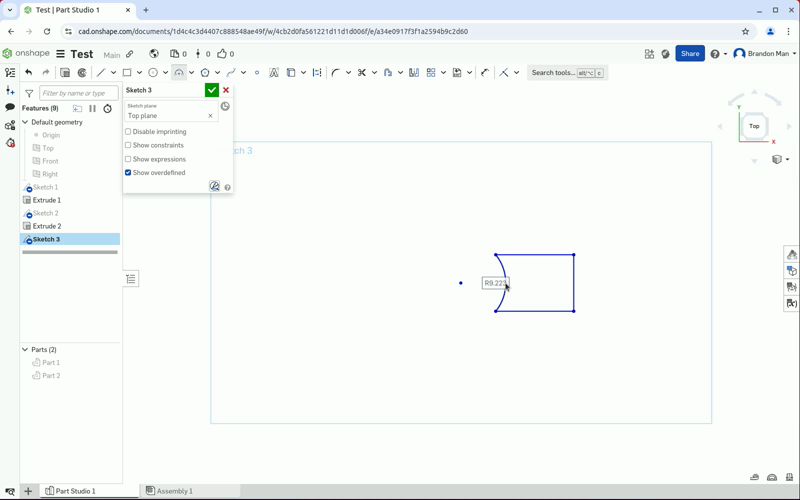
key(c)
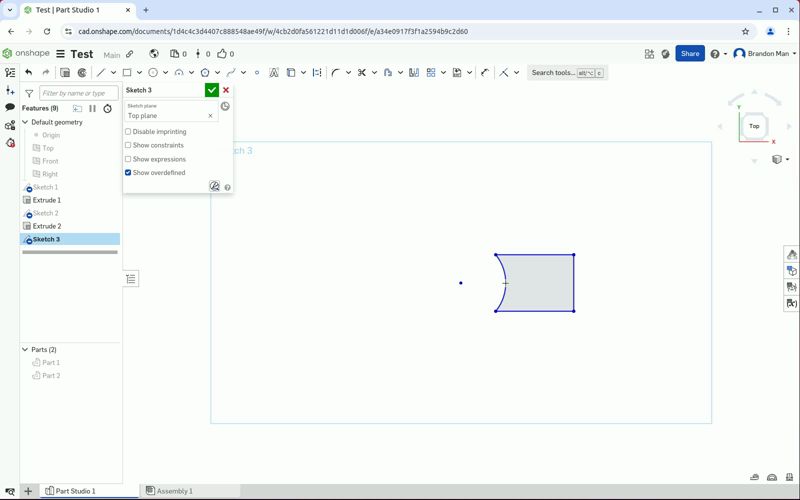
key_down(shift)
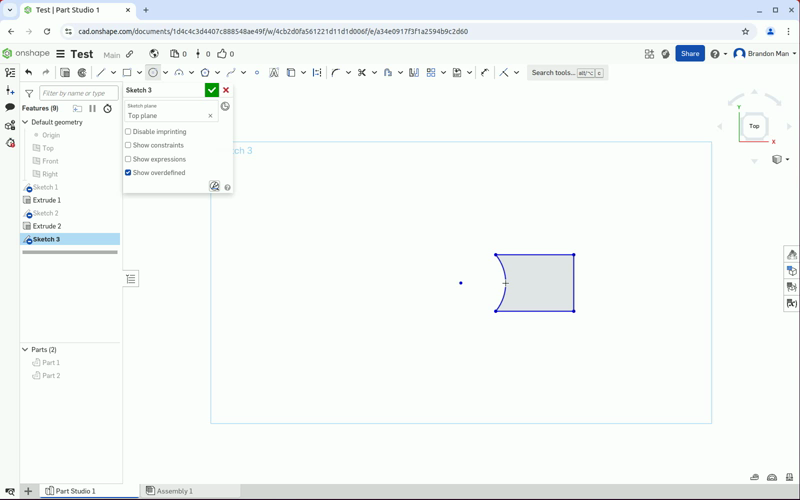
mouse_move(547, 283)
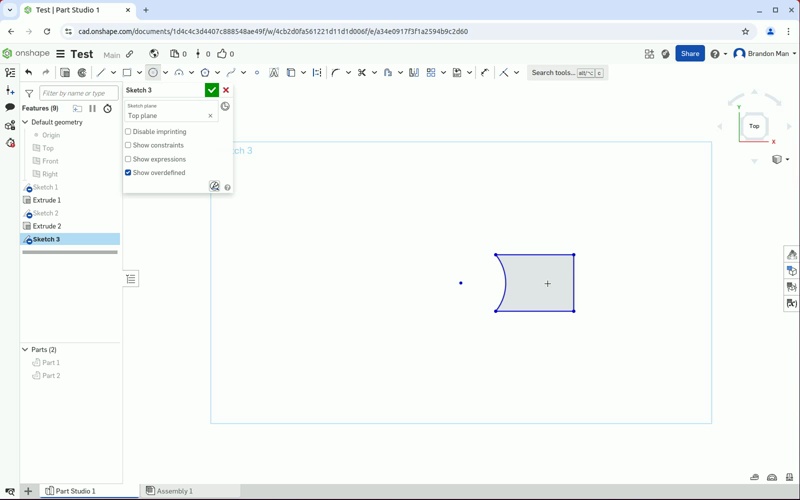
click(547, 283)
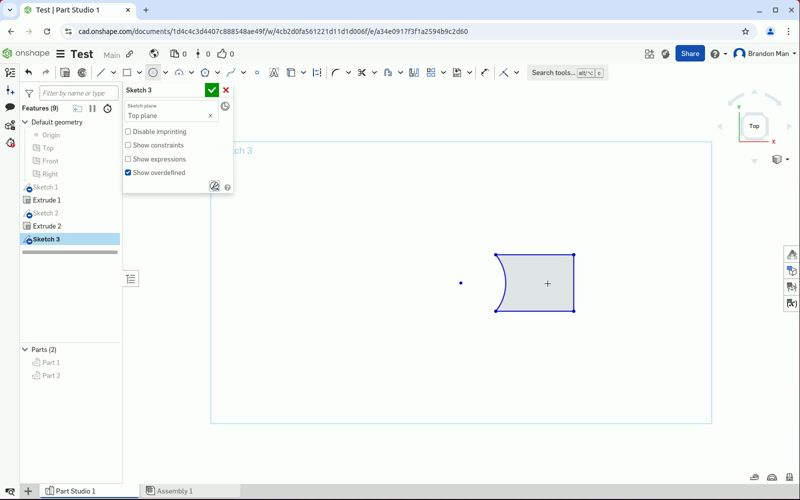
key_up(shift)
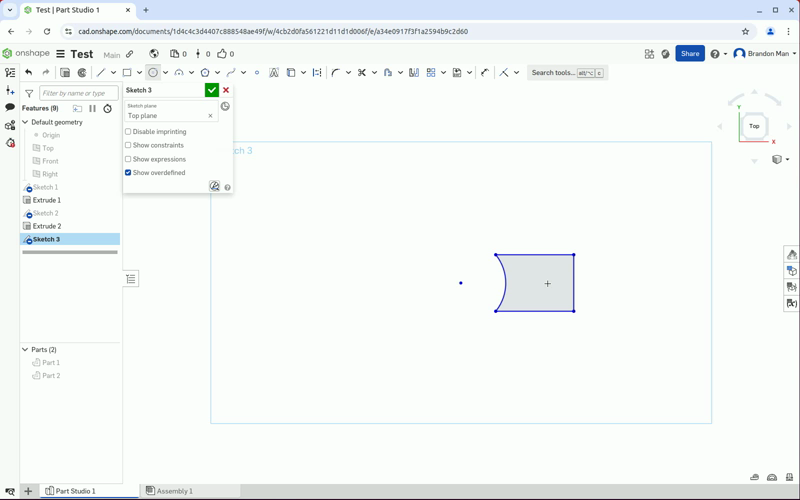
mouse_move(556, 283)
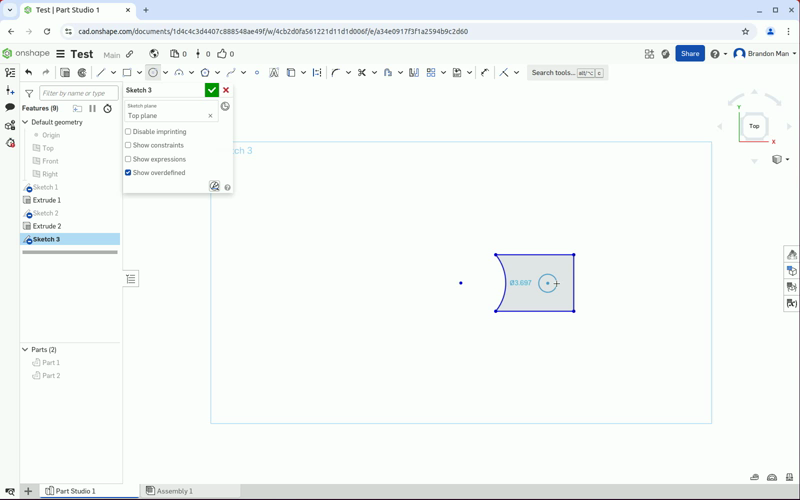
click(556, 283)
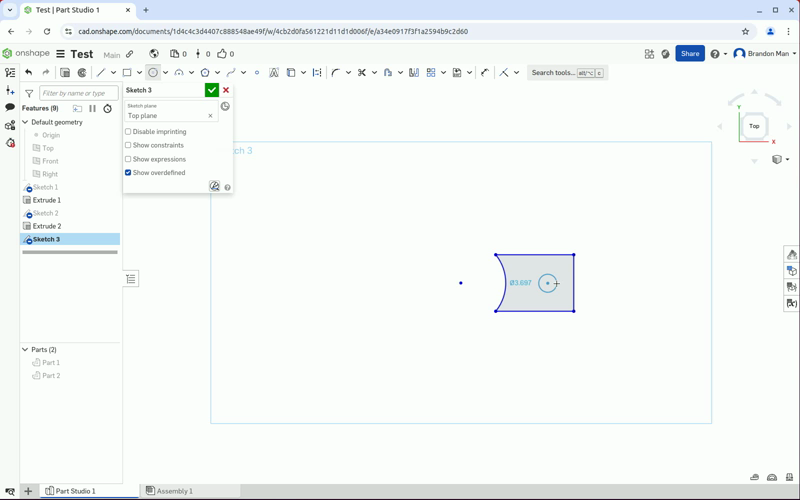
key(esc)
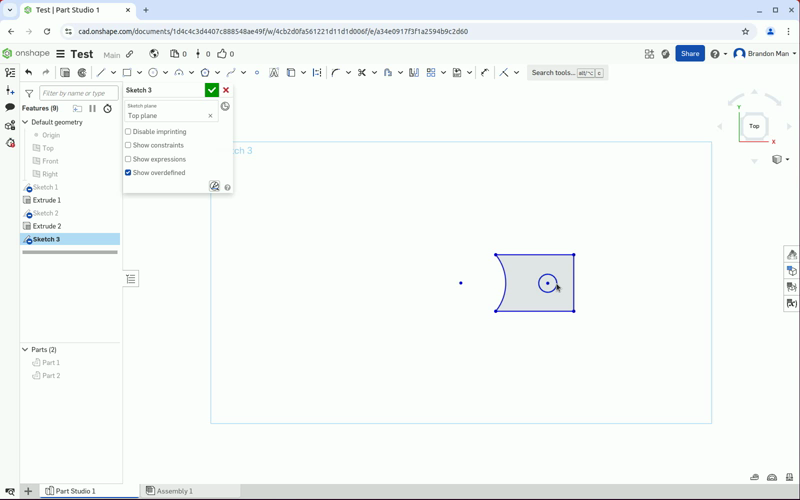
mouse_move(504, 258)
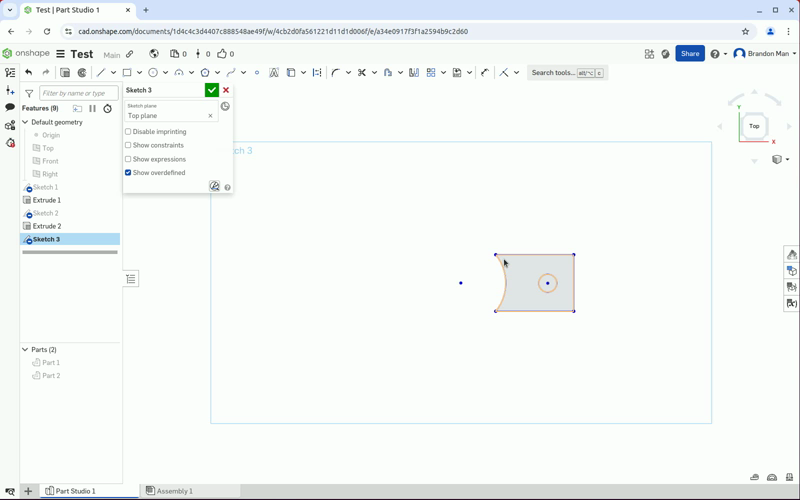
click(504, 258)
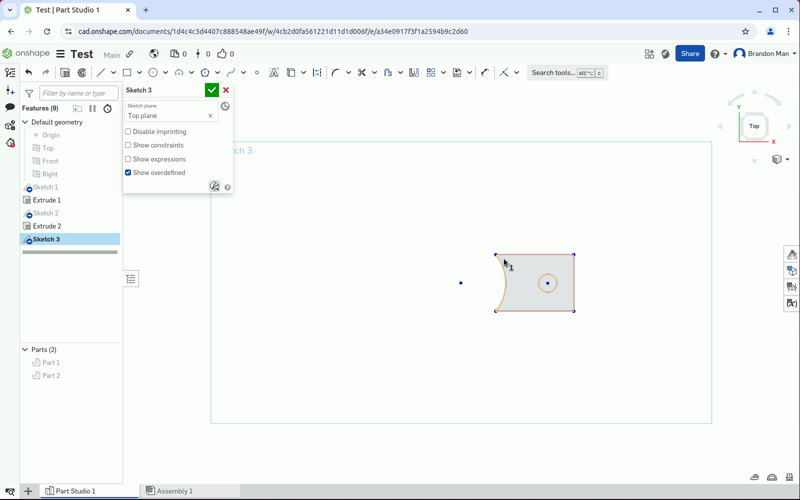
mouse_move(73, 352)
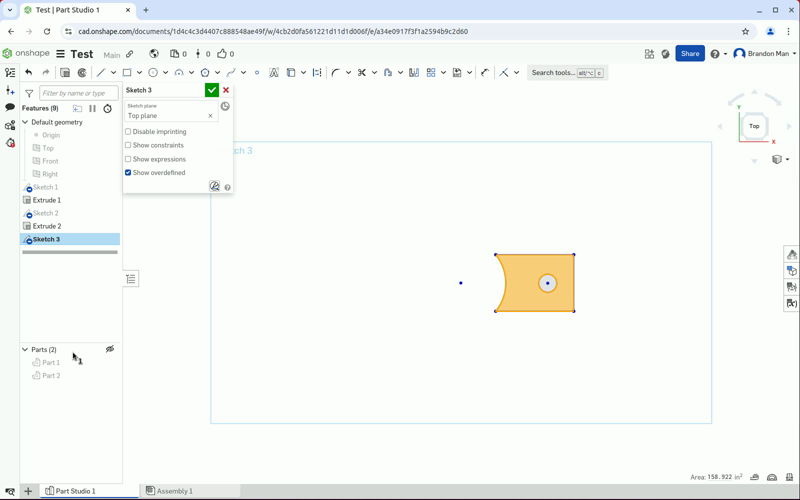
key(shift+y)
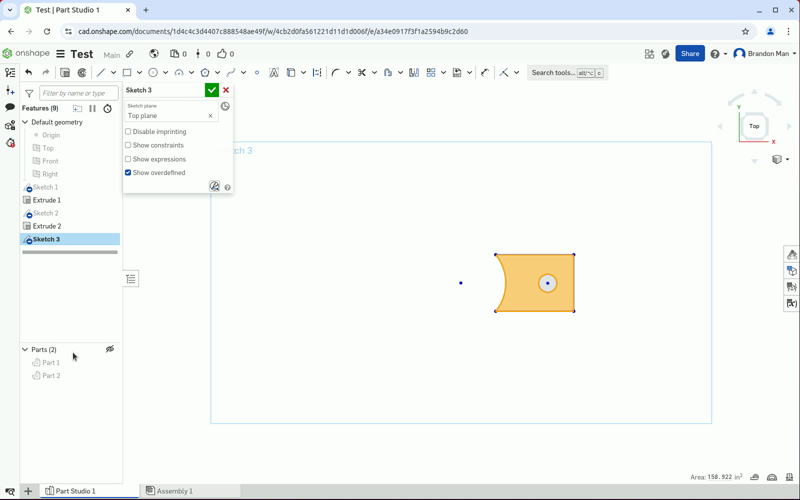
key(shift+e)
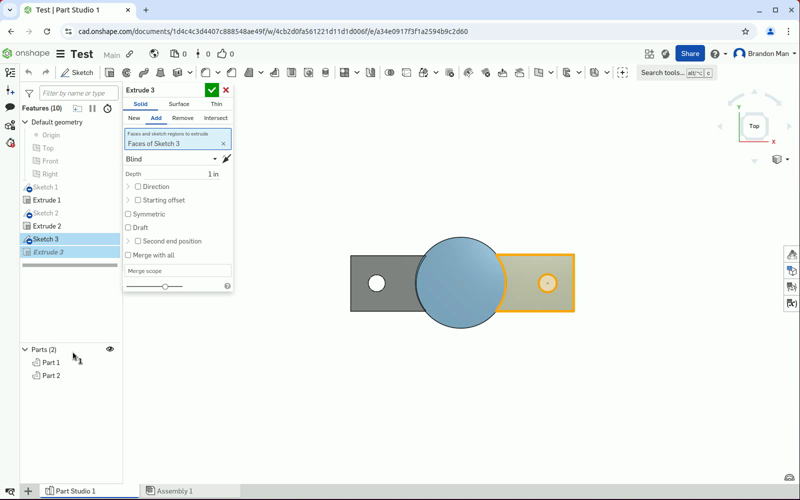
mouse_move(143, 106)
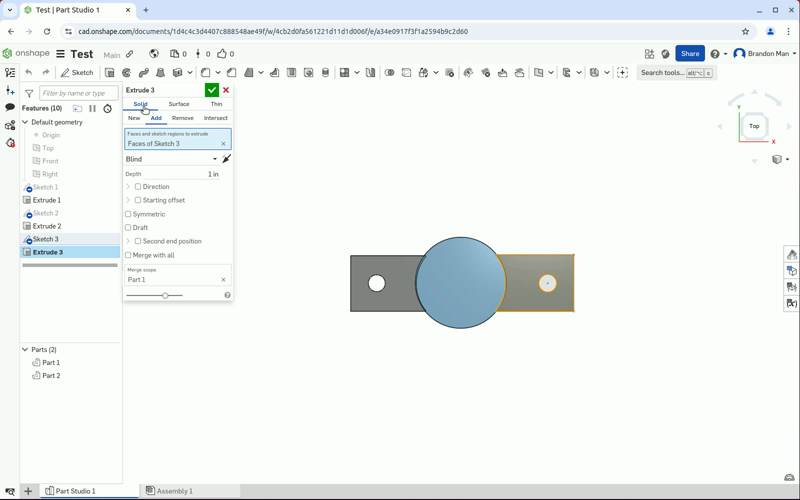
click(143, 106)
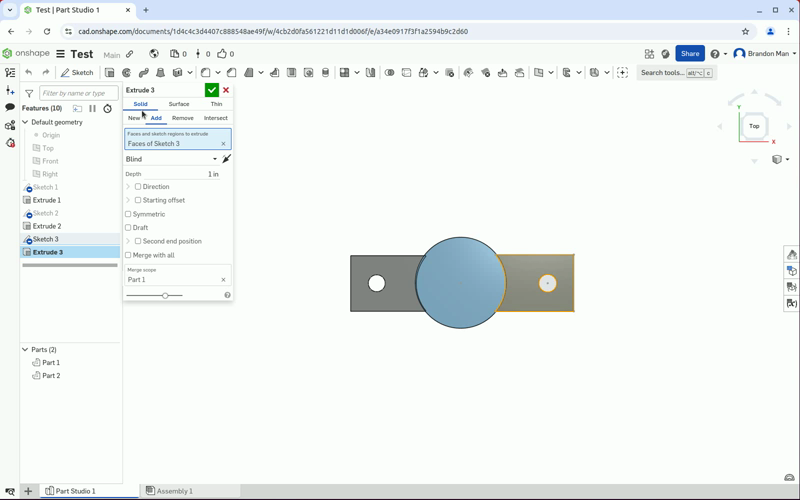
mouse_move(137, 120)
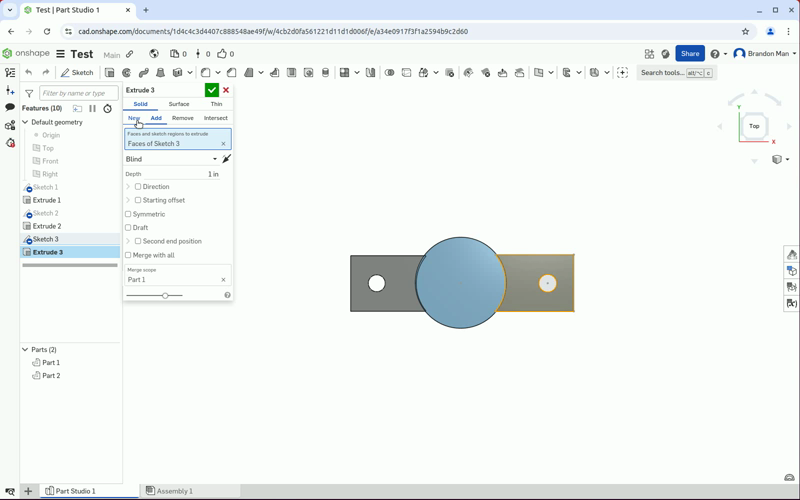
click(137, 120)
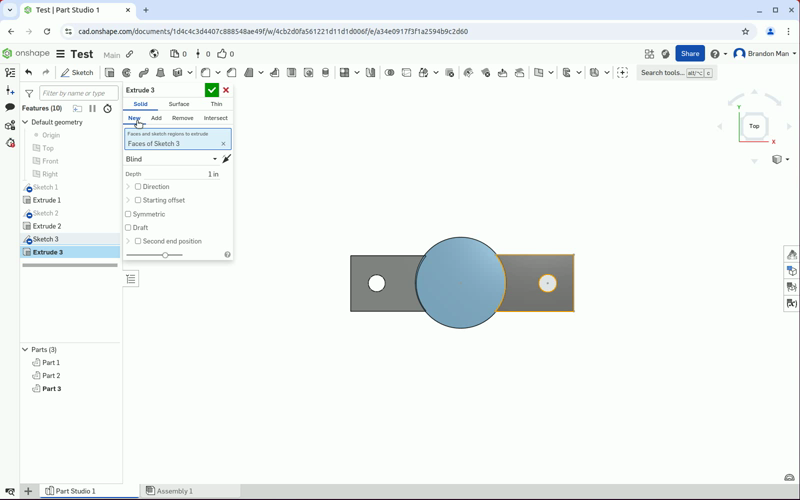
key(tab, 4)
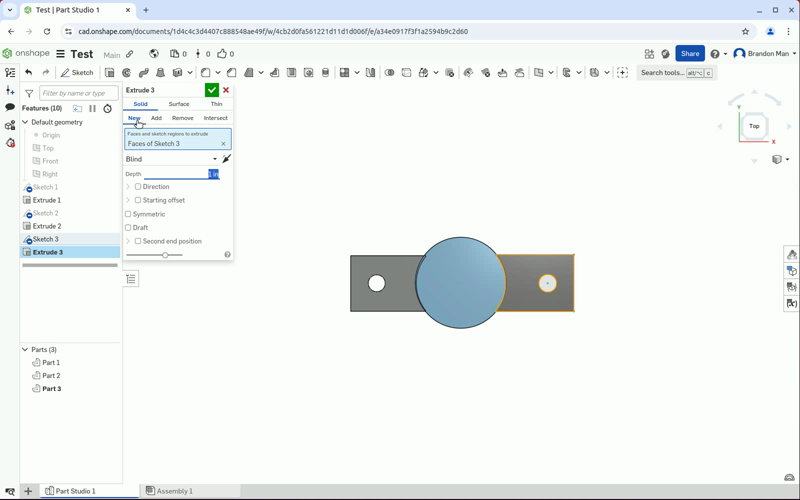
text(4.333)
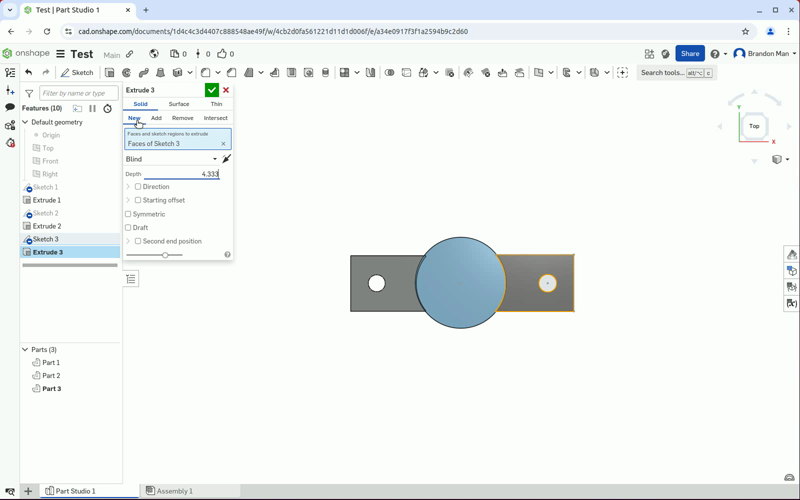
key(enter)
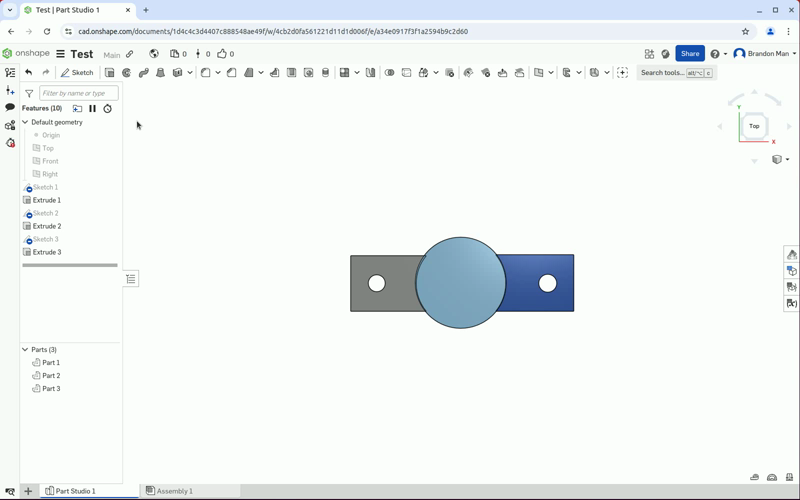
key(shift+h)
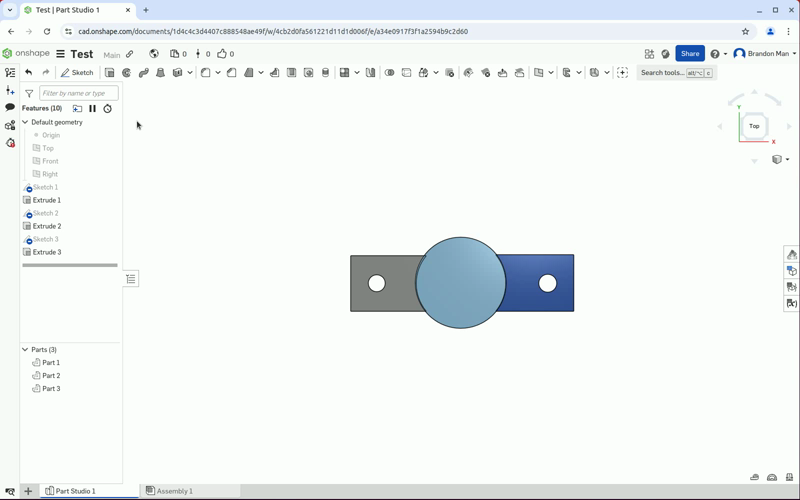
key(shift+h)
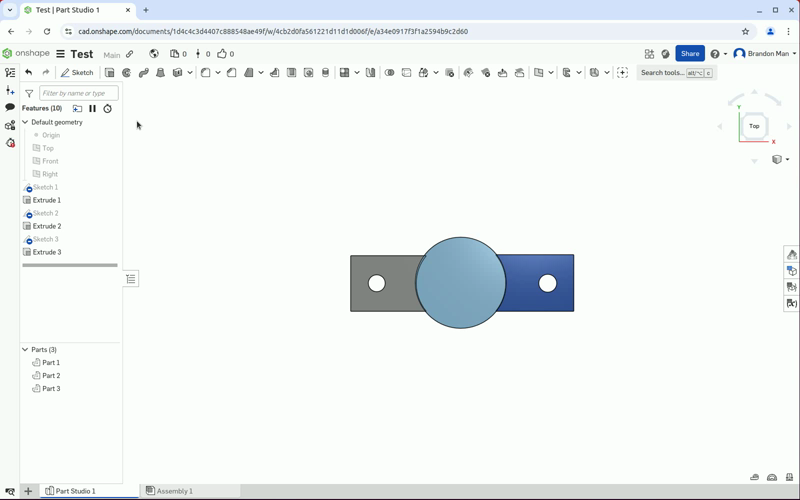
mouse_move(73, 189)
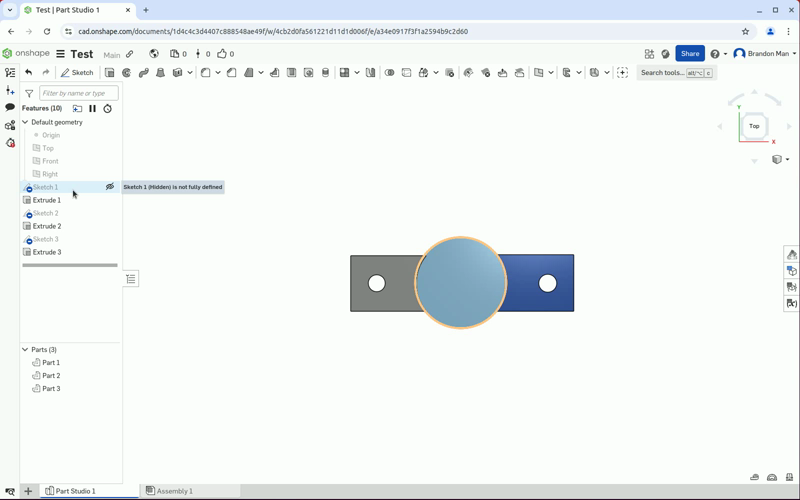
click(73, 189)
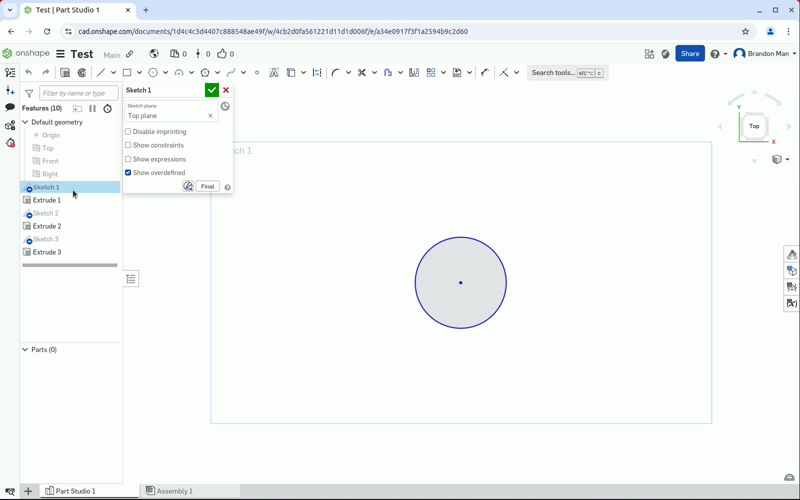
mouse_move(229, 92)
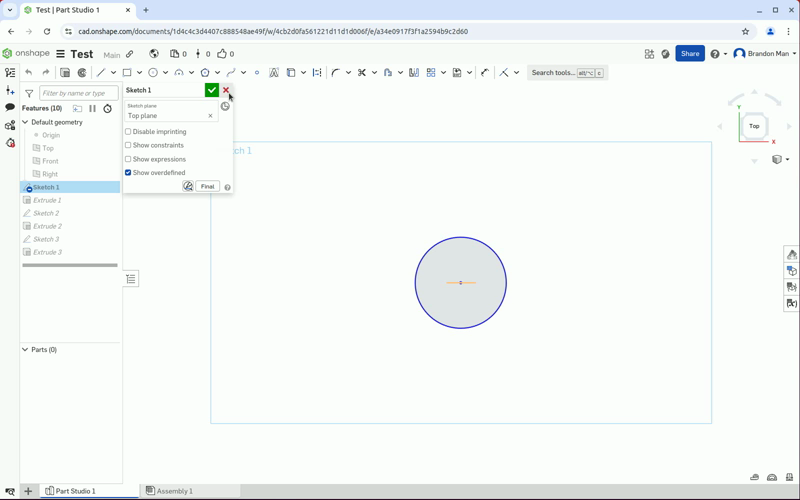
click(229, 92)
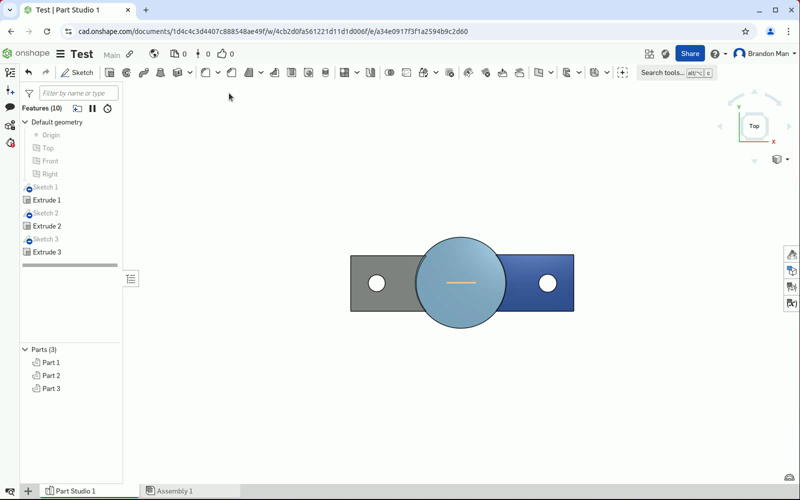
mouse_move(541, 75)
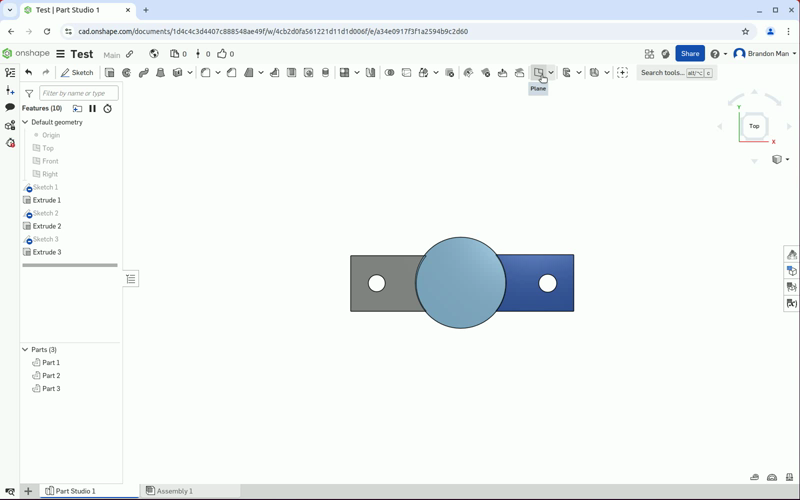
click(541, 75)
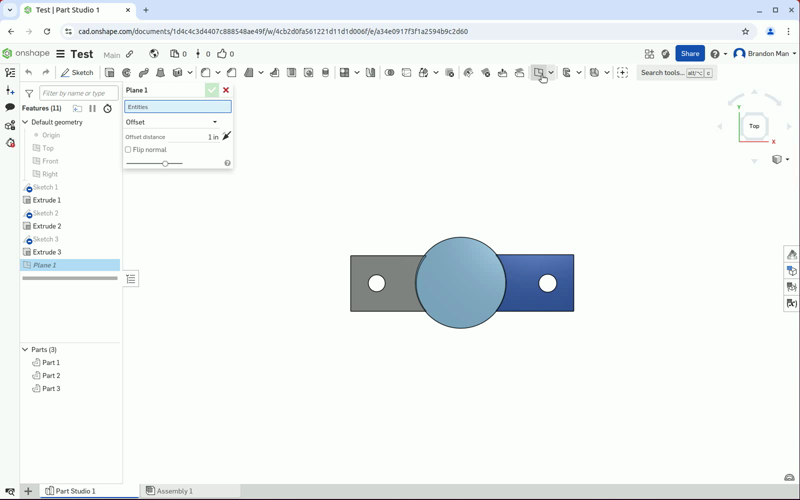
mouse_move(73, 150)
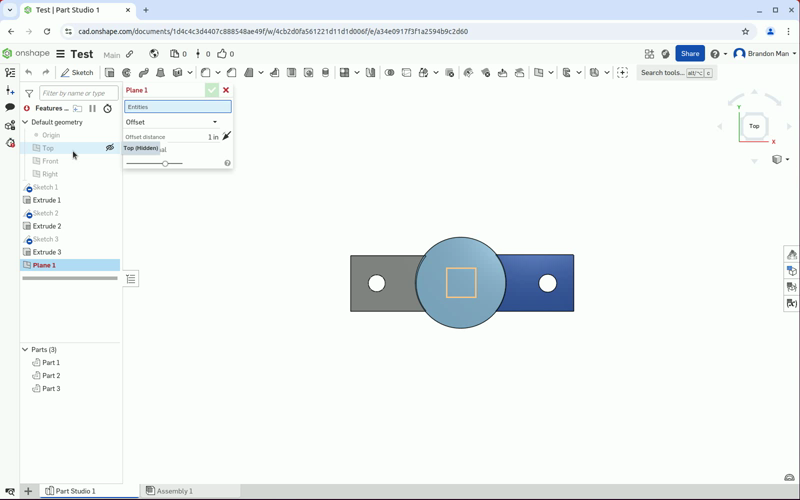
click(73, 150)
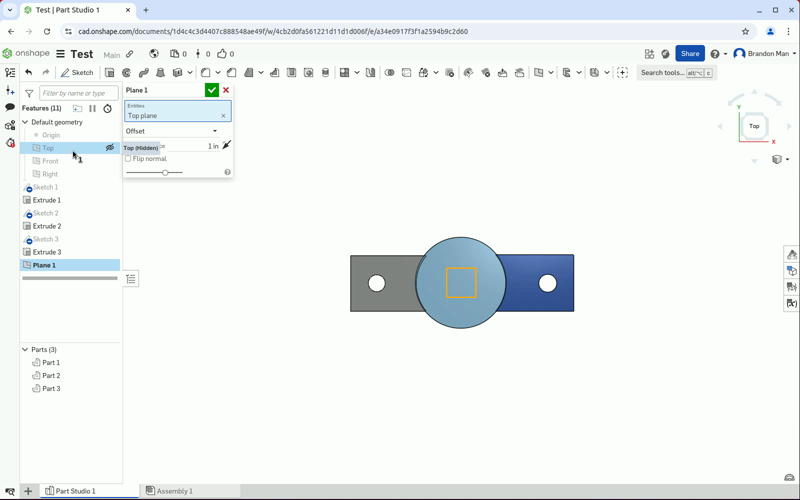
key(tab, 2)
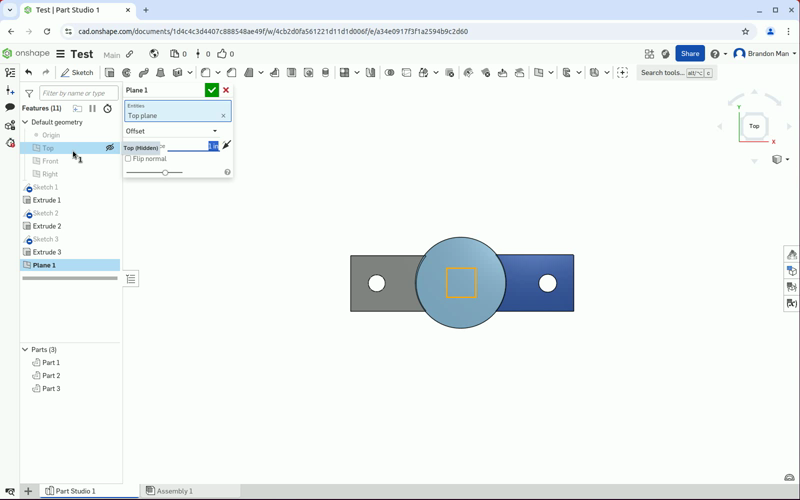
text(4.344)
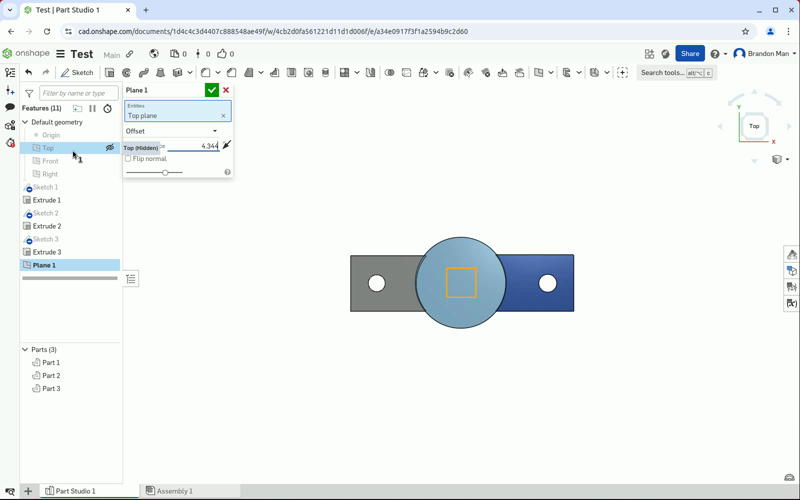
key(enter, 2)
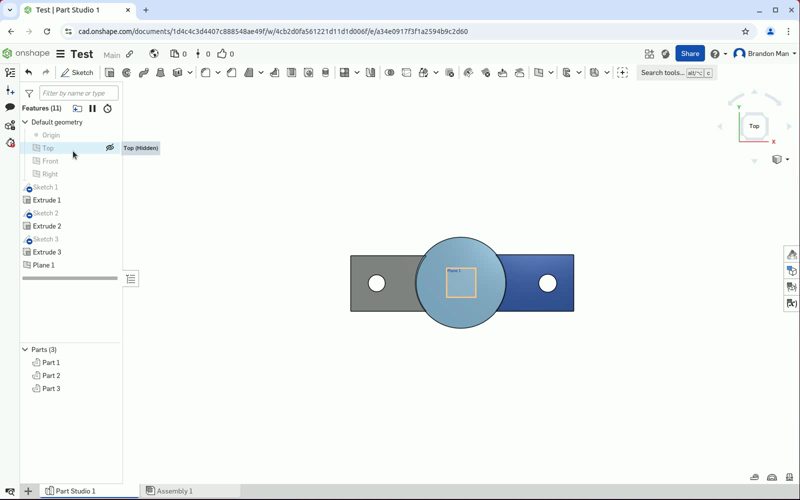
key(shift+s)
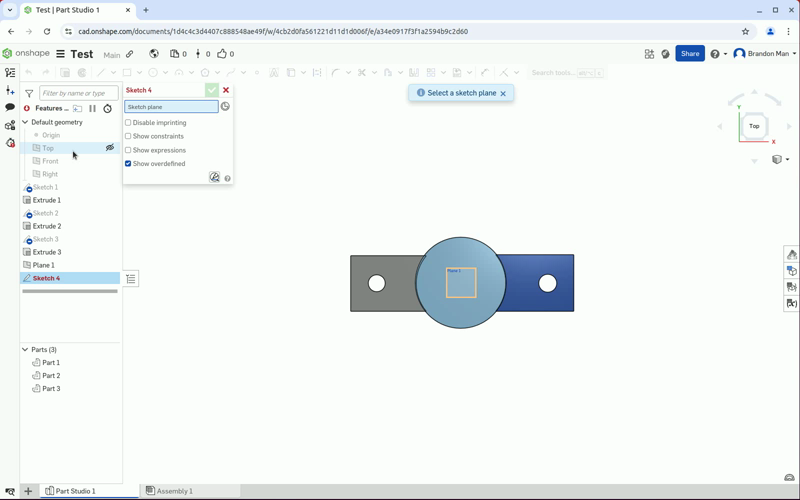
mouse_move(73, 267)
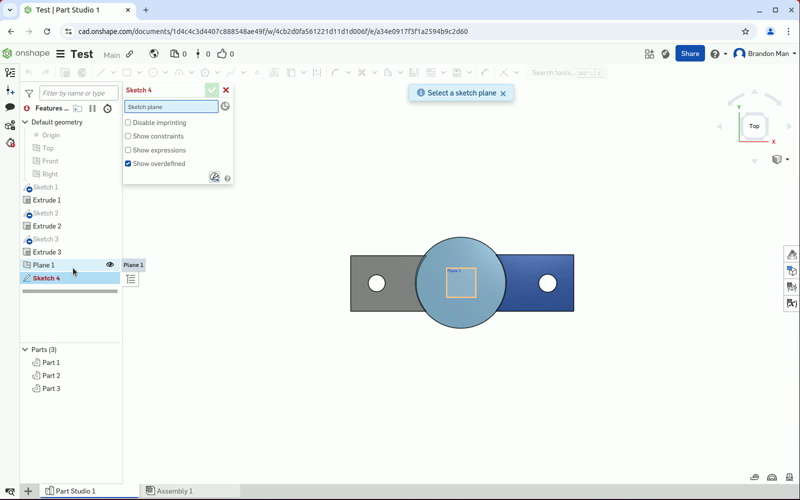
click(73, 267)
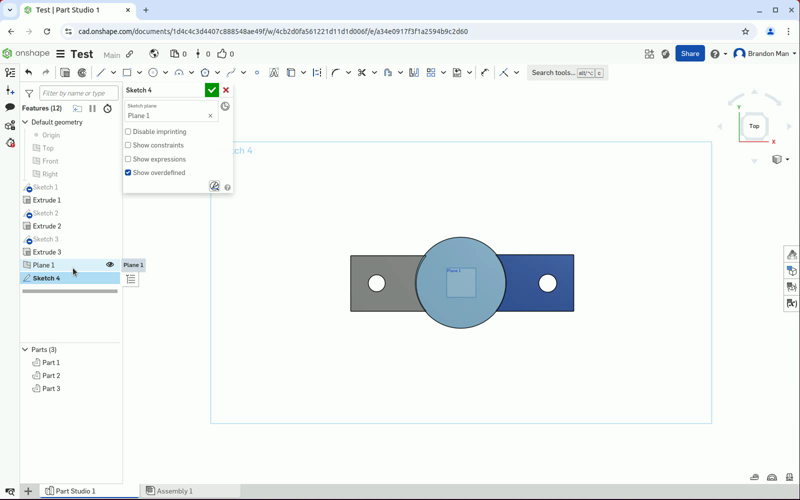
mouse_move(73, 352)
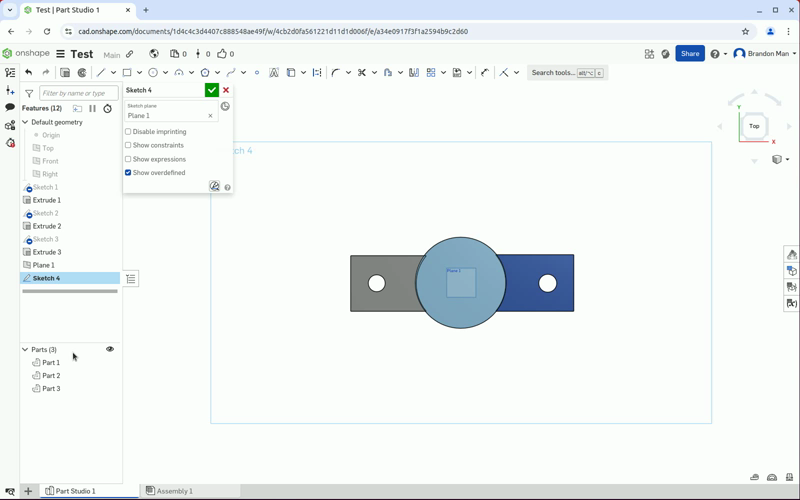
key(y)
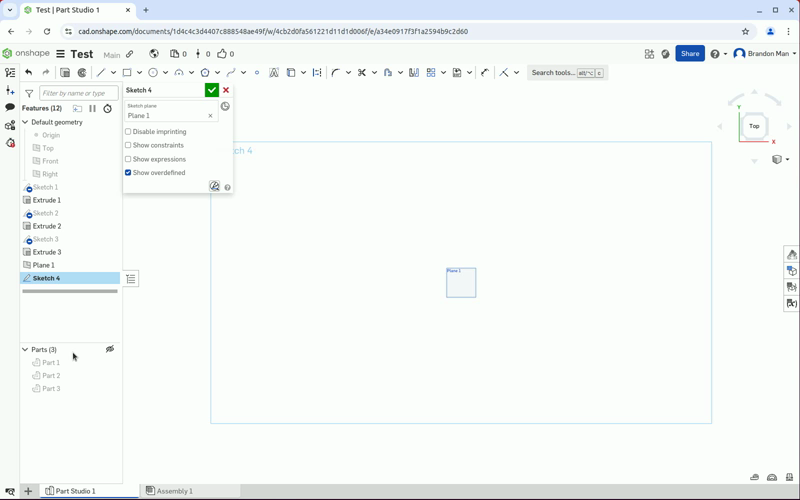
key(c)
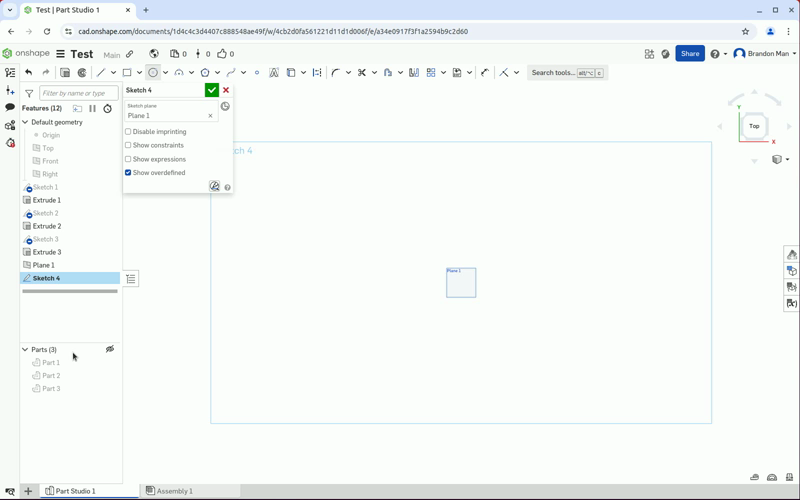
key_down(shift)
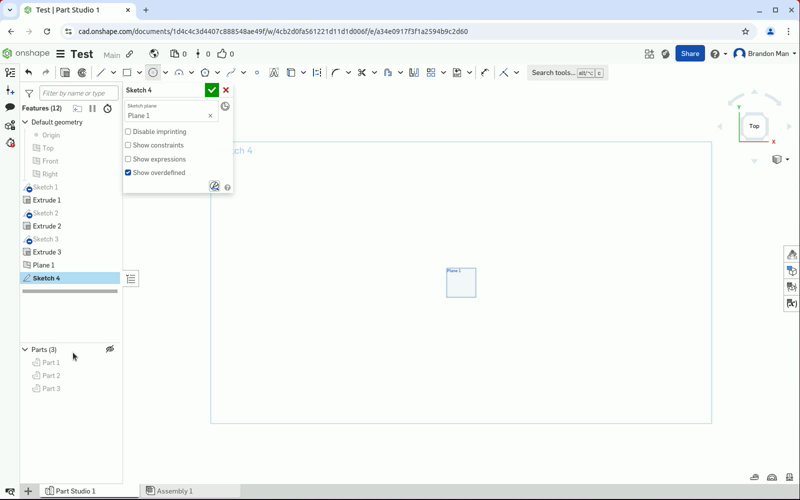
mouse_move(460, 282)
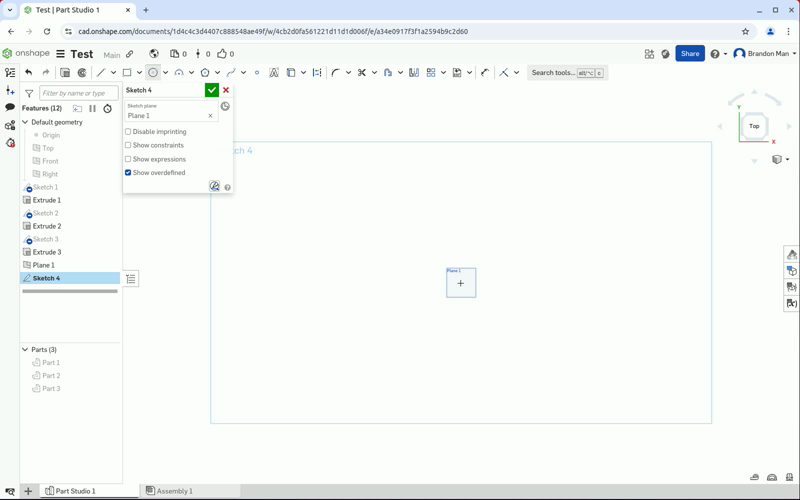
click(460, 282)
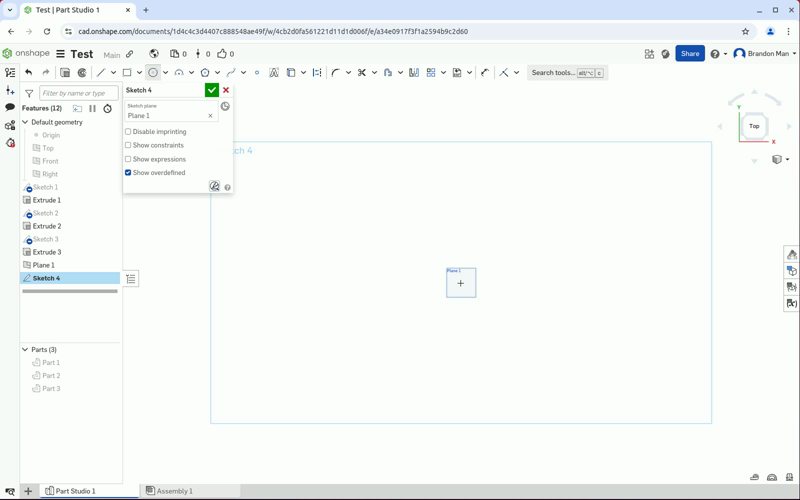
key_up(shift)
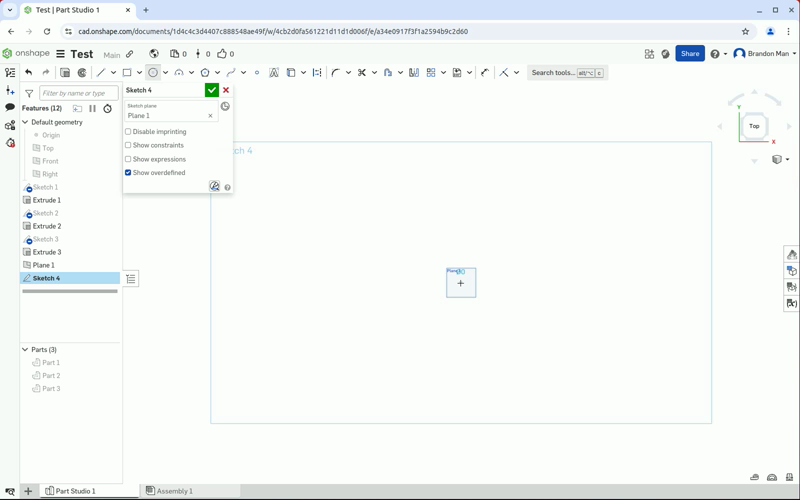
mouse_move(495, 282)
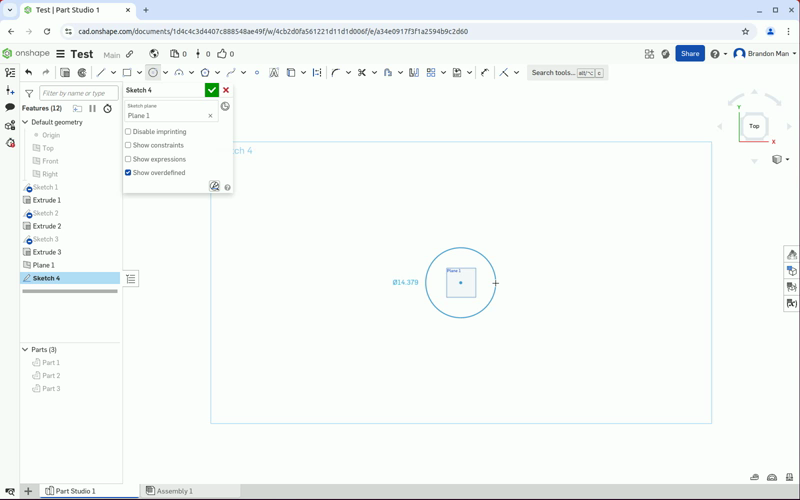
click(495, 282)
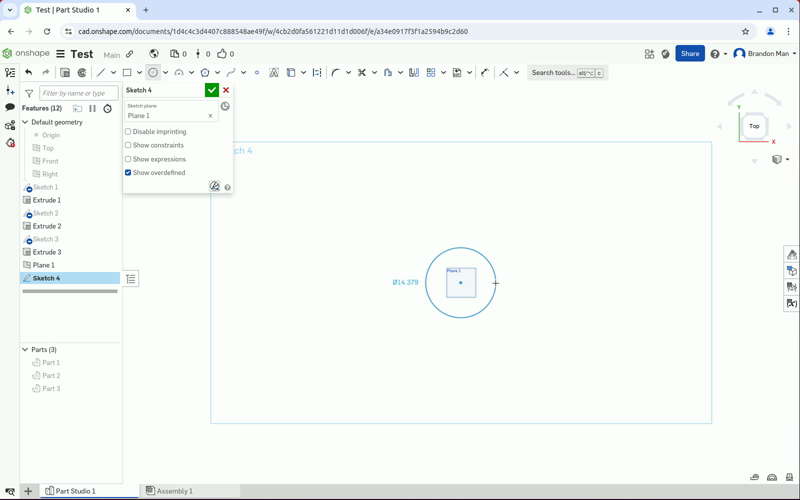
key(esc)
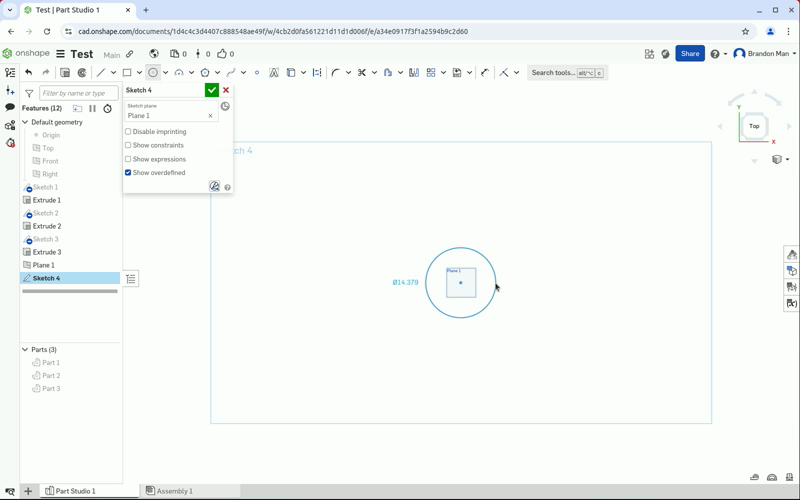
mouse_move(461, 266)
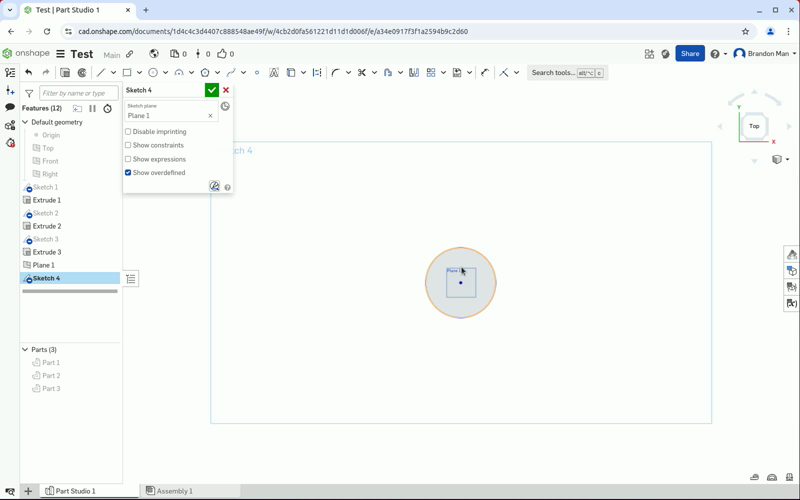
click(461, 266)
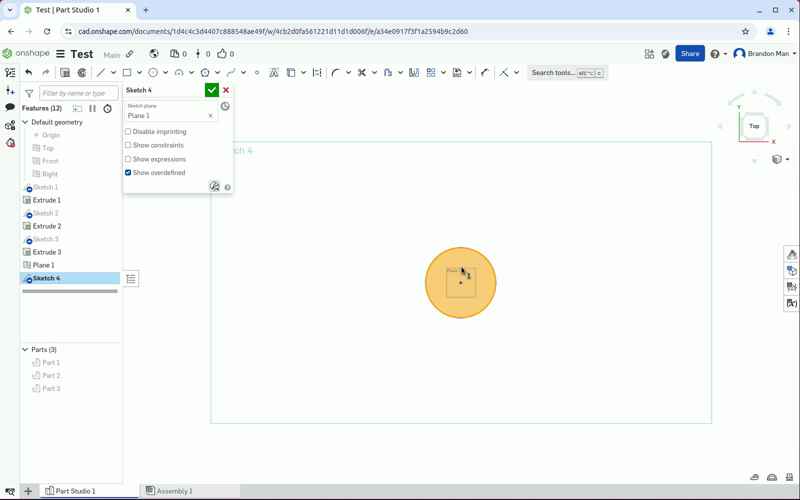
mouse_move(73, 352)
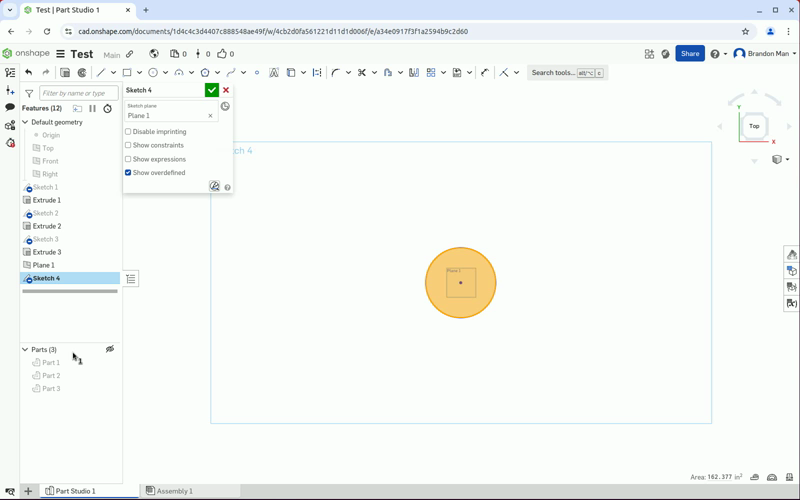
key(shift+y)
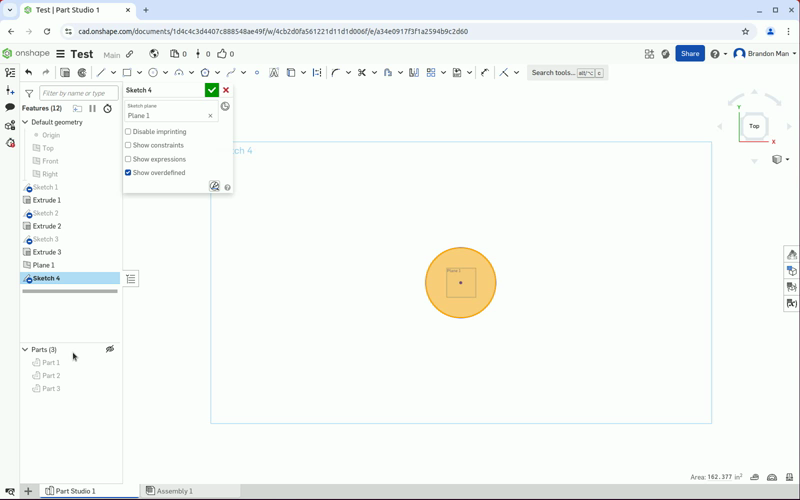
key(shift+e)
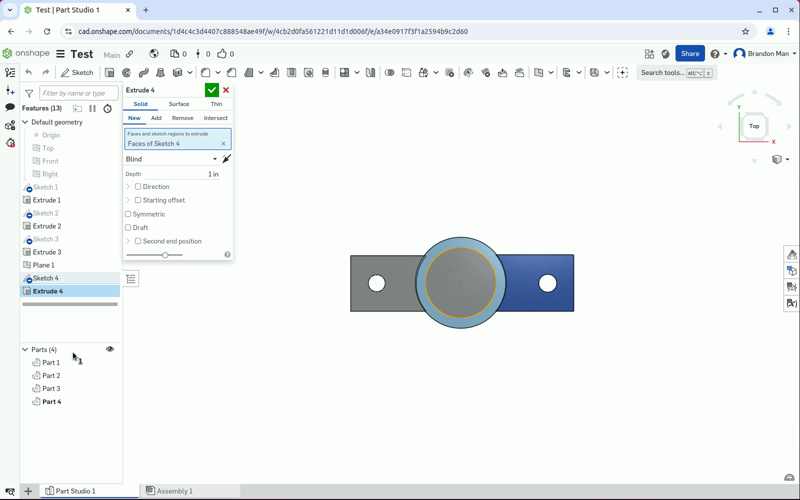
mouse_move(143, 106)
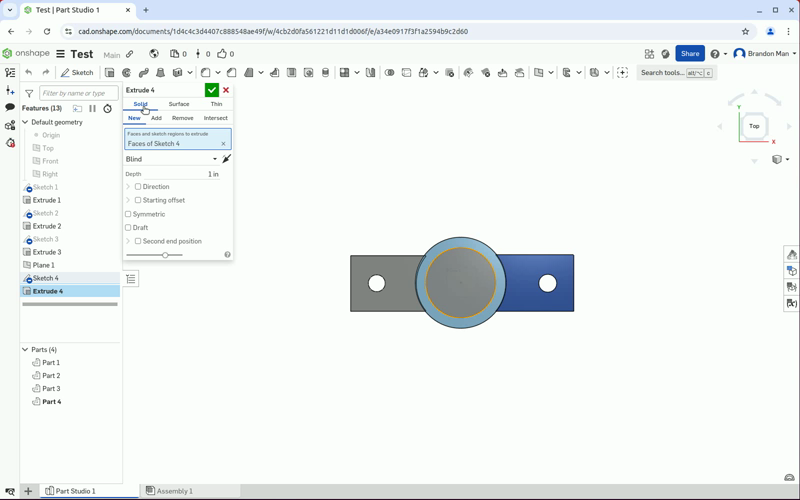
click(143, 106)
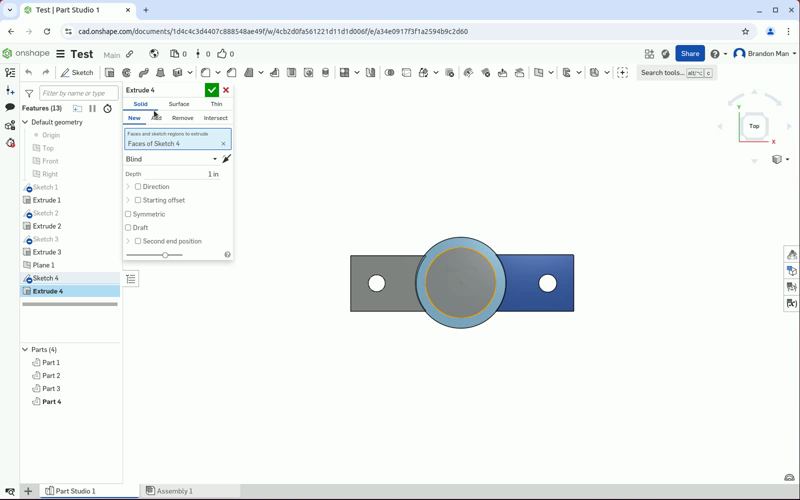
mouse_move(186, 120)
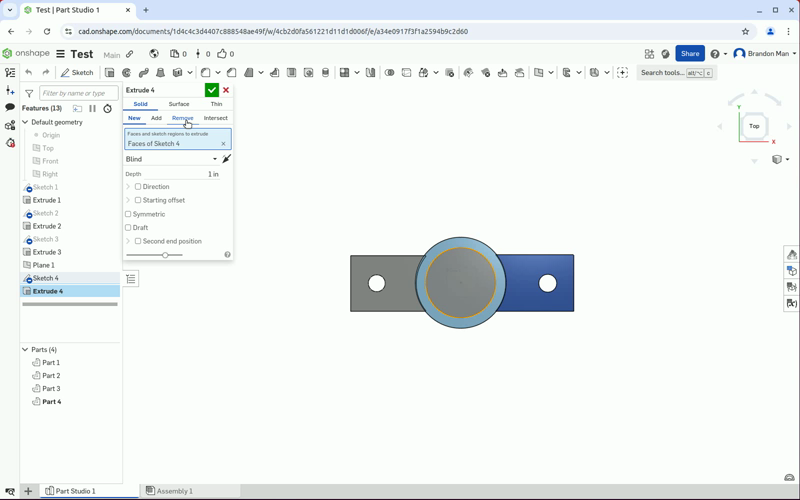
click(186, 120)
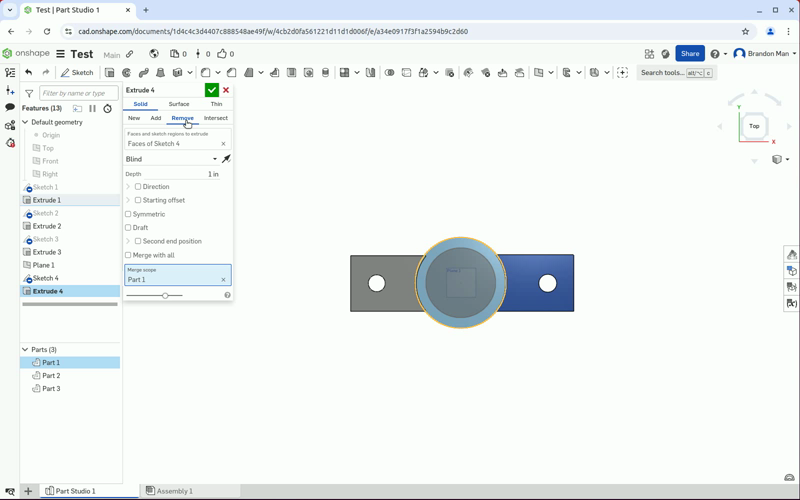
key(tab, 4)
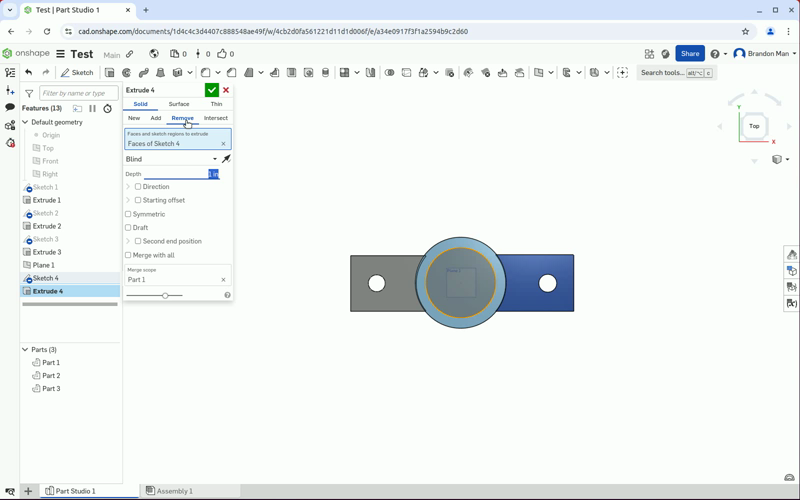
text(2.166)
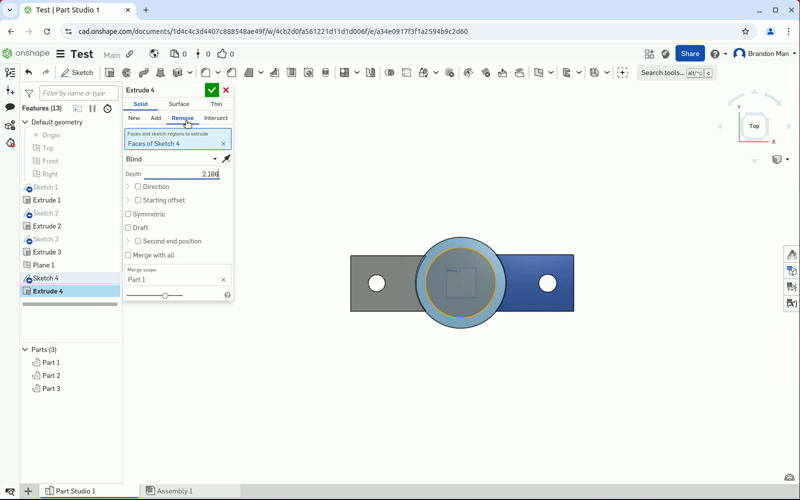
key(tab, 6)
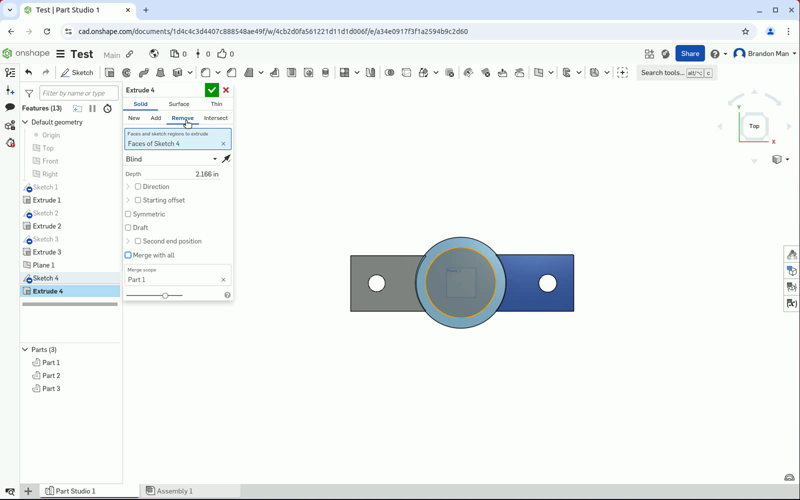
key(space)
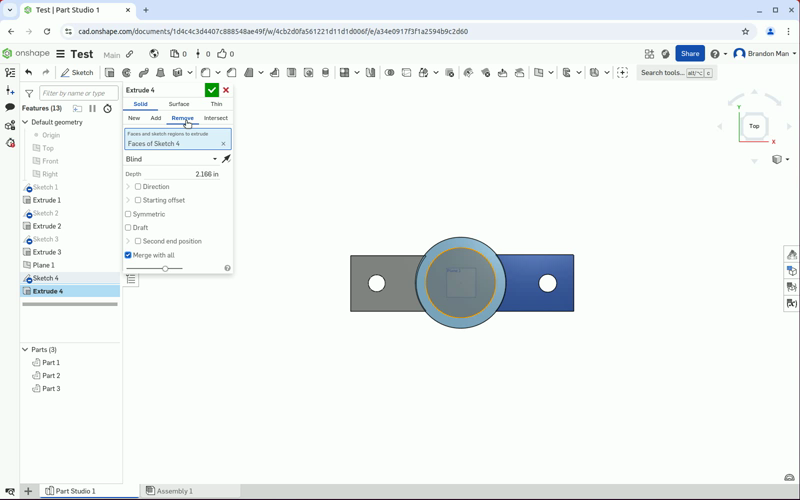
key(enter)
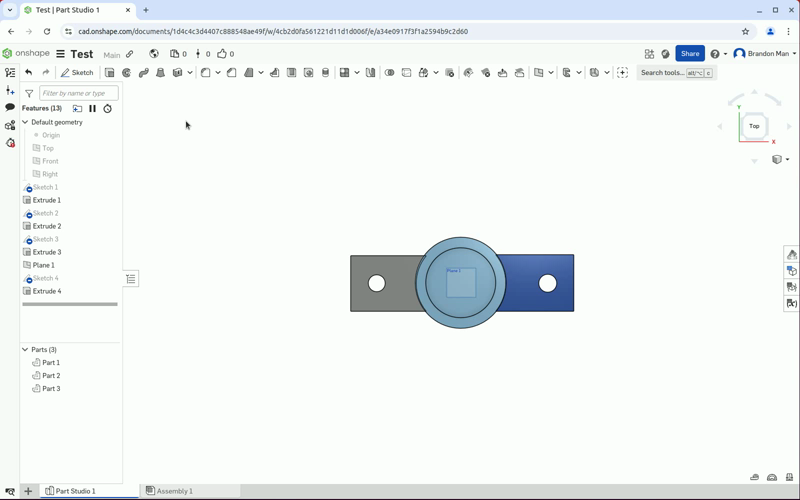
key(shift+h)
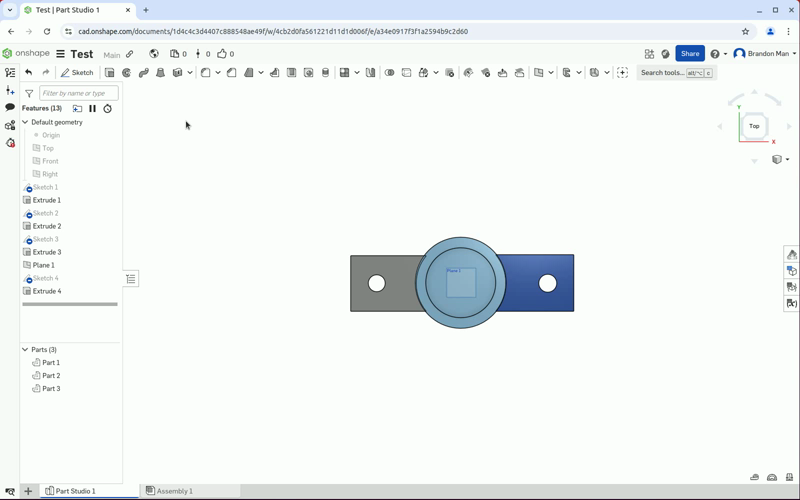
key(shift+h)
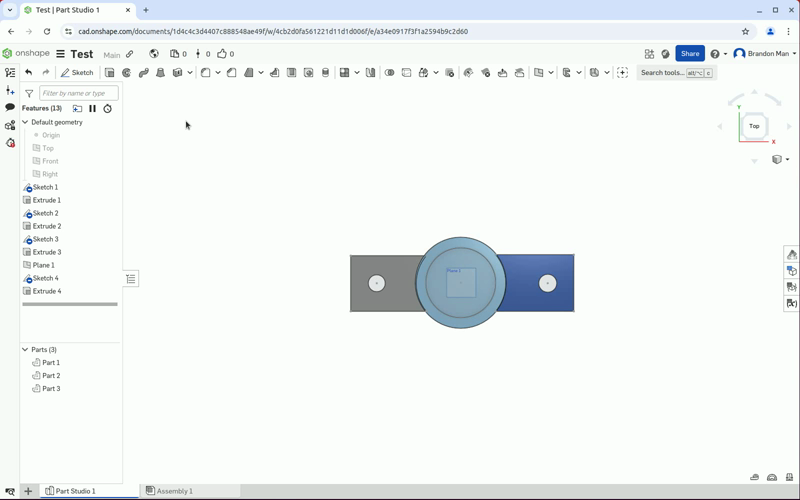
key(shift+7)
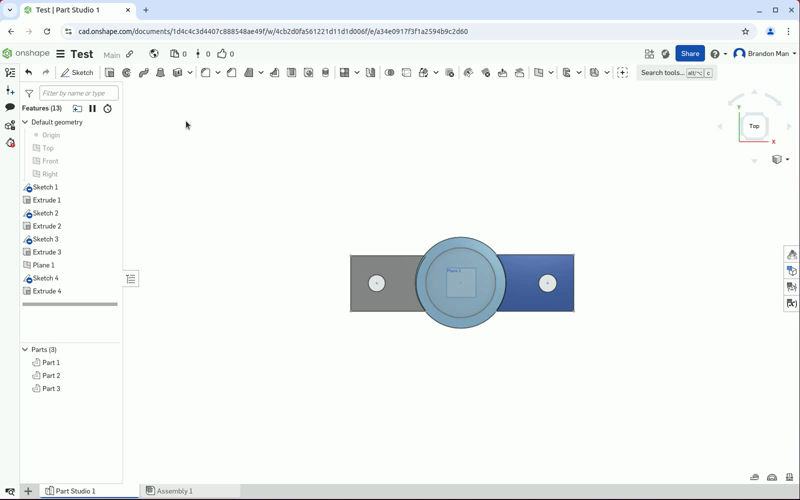
key(up, 3)
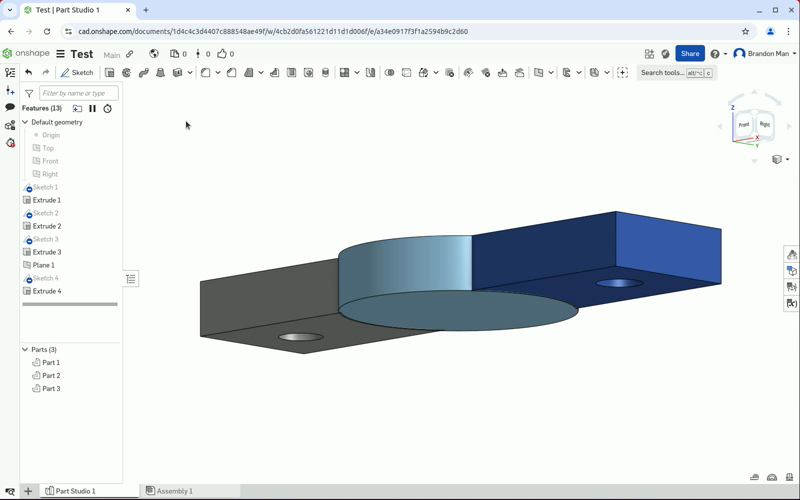
key(left, 3)
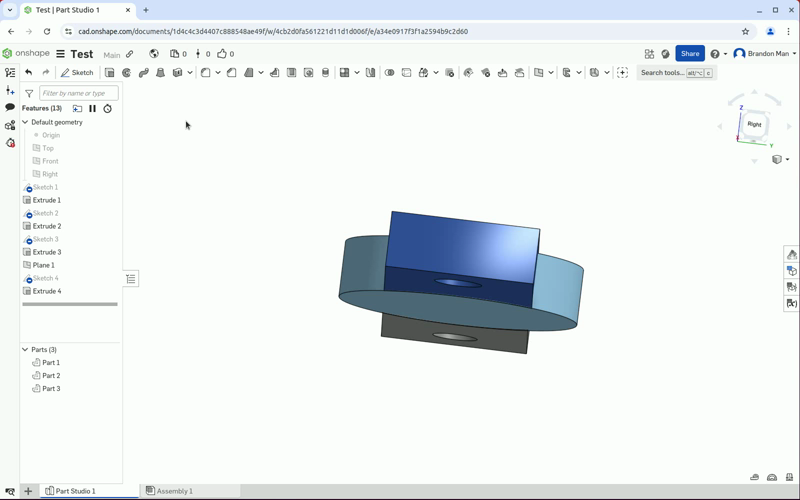
key(right, 3)
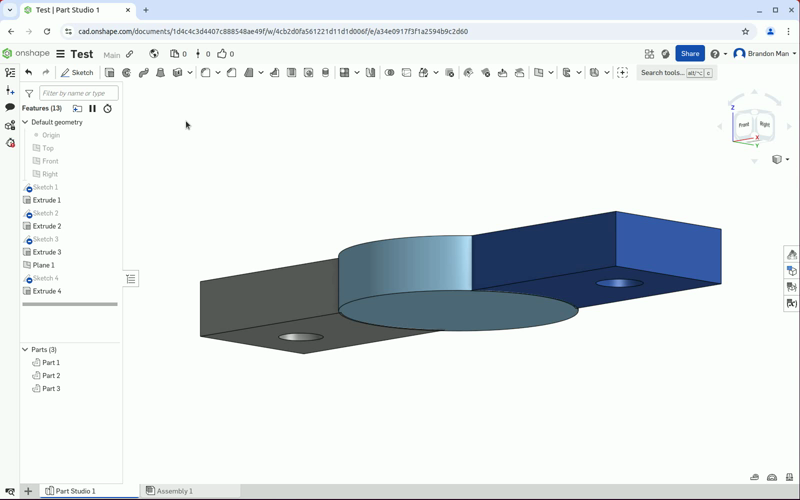
key(down, 3)
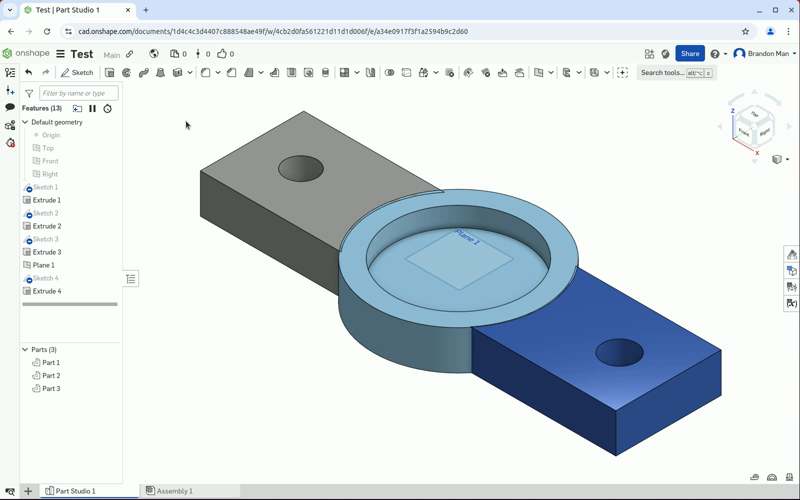
mouse_move(73, 189)
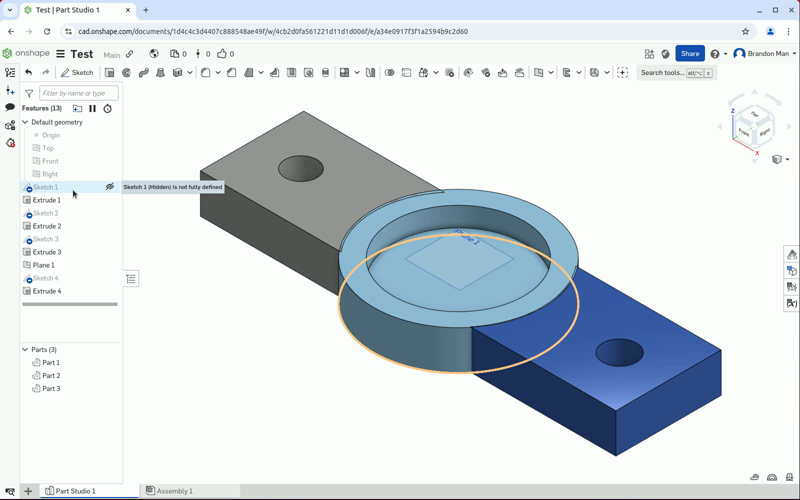
click(73, 189)